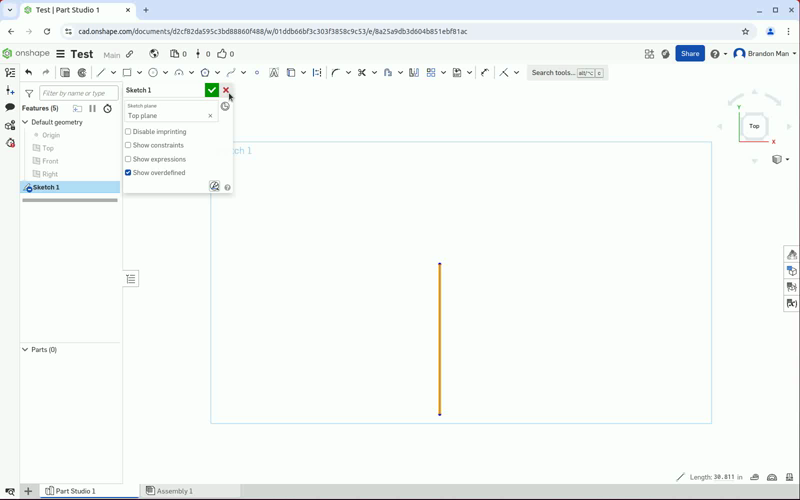
key(shift+h)
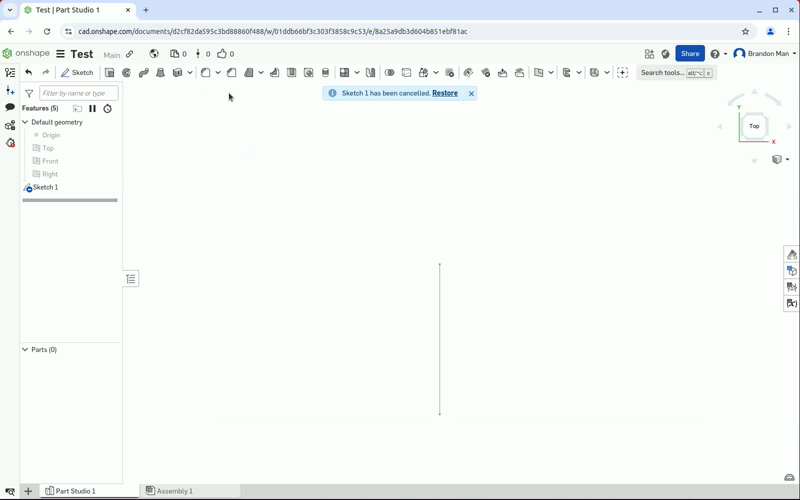
key(shift+s)
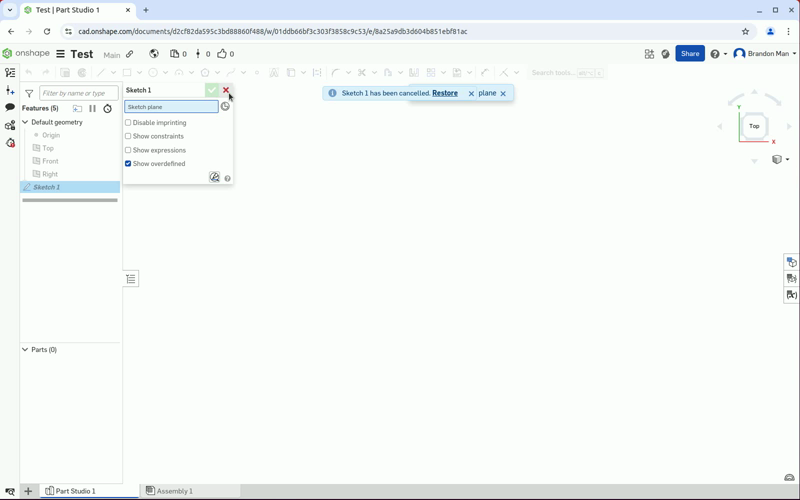
mouse_move(73, 150)
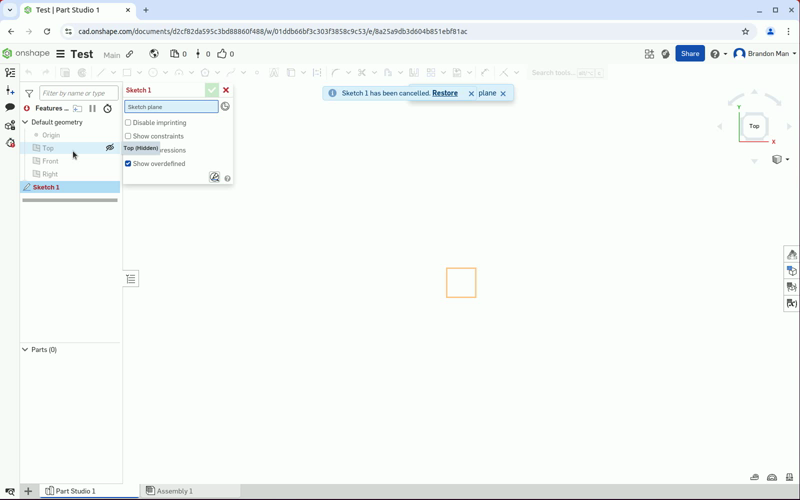
click(73, 150)
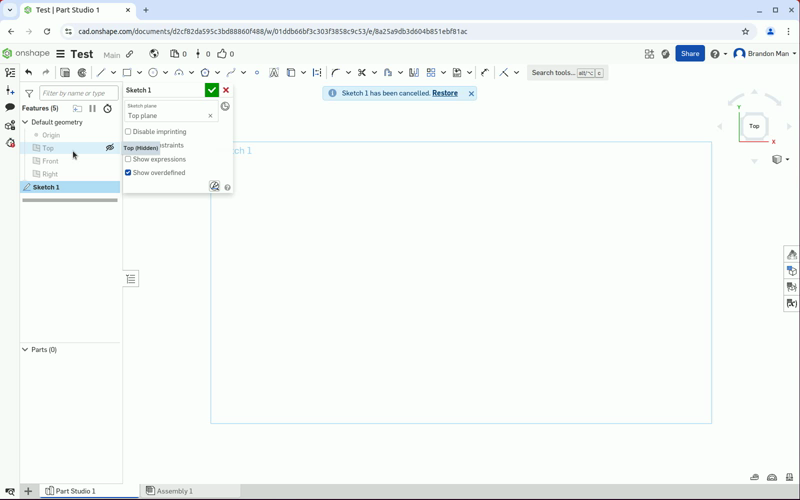
mouse_move(73, 352)
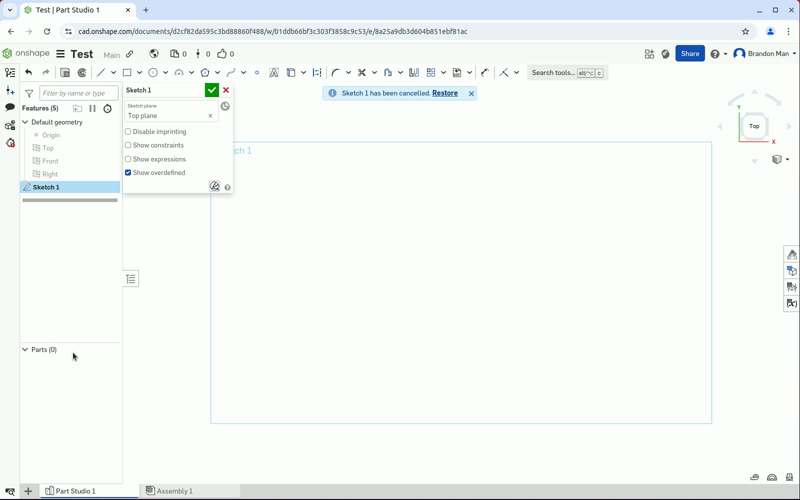
key(y)
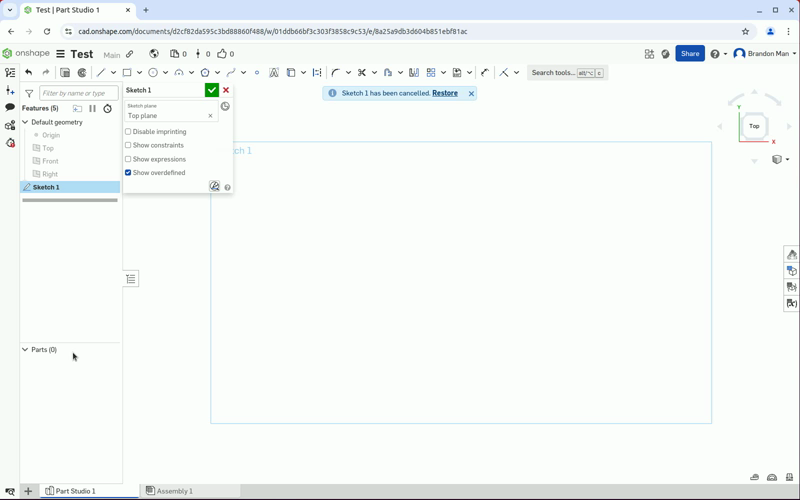
key(l)
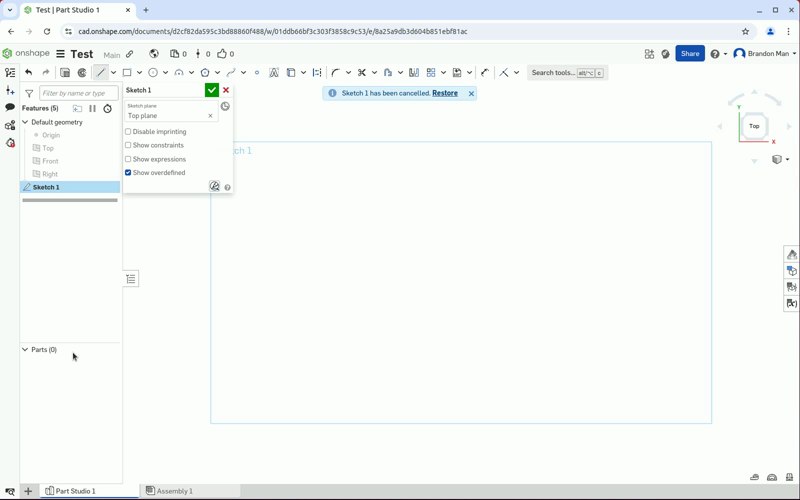
key_down(shift)
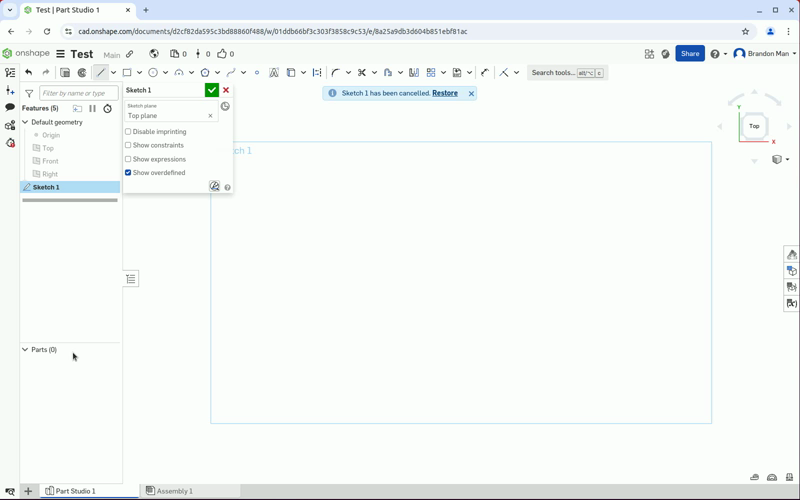
mouse_move(390, 245)
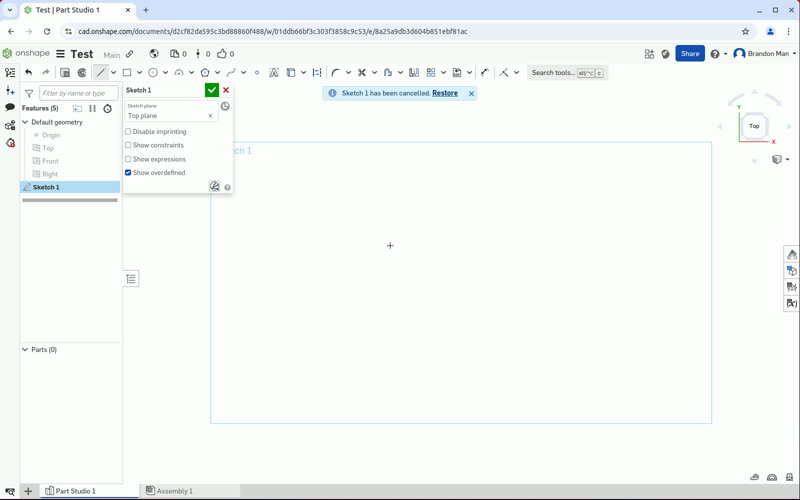
click(390, 245)
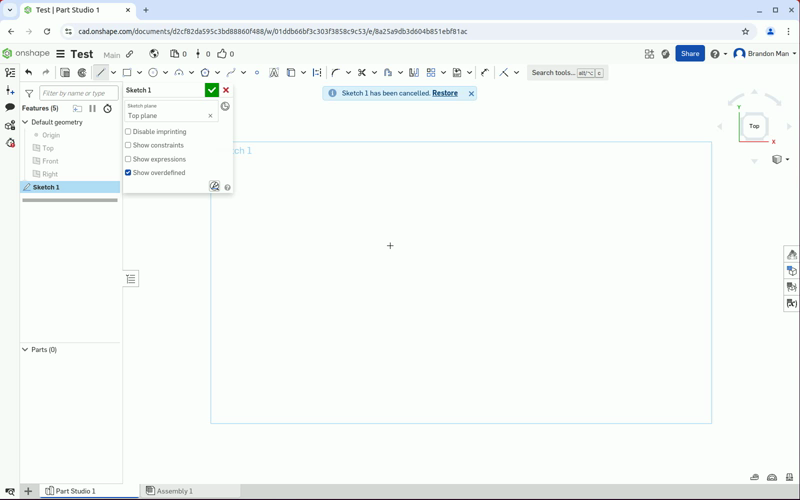
key_up(shift)
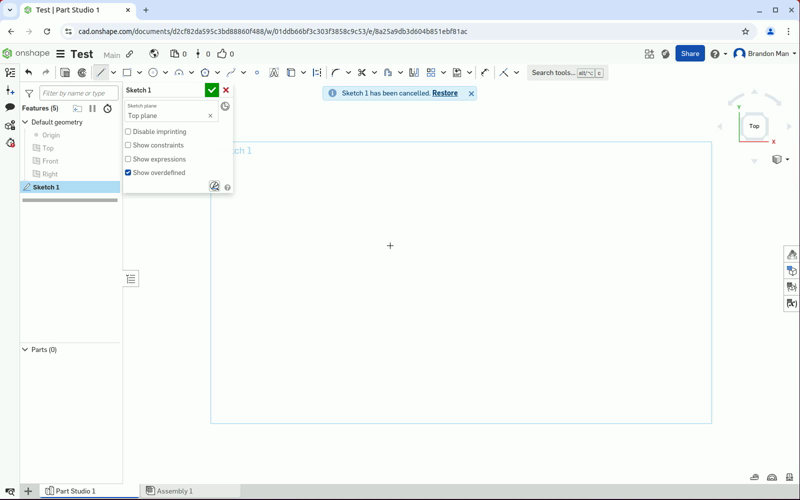
key_down(shift)
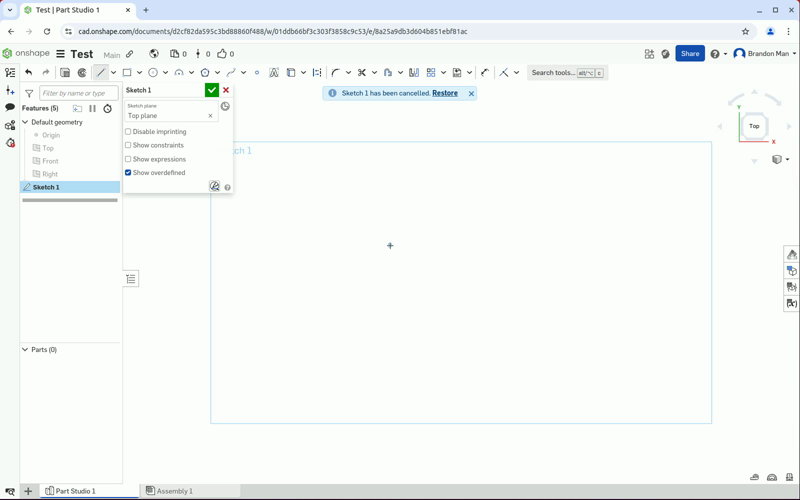
mouse_move(465, 245)
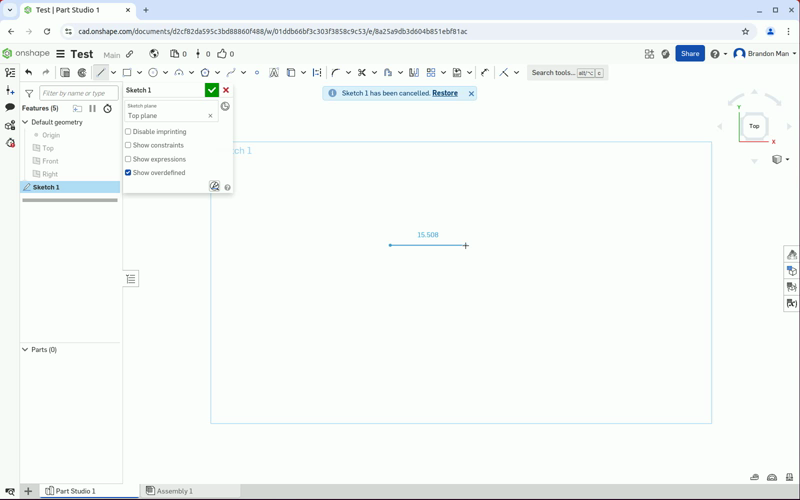
click(465, 245)
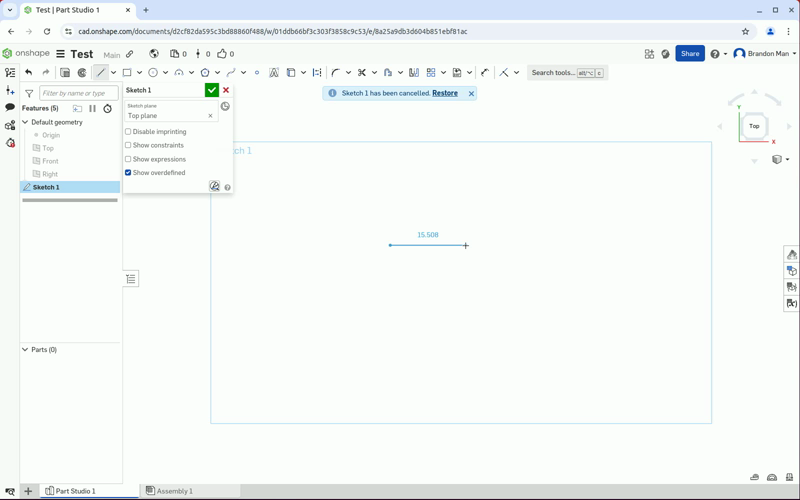
key_up(shift)
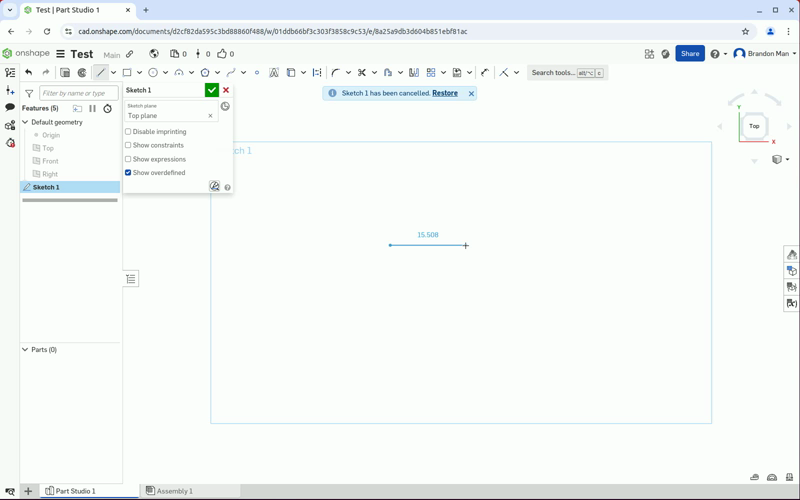
key_down(shift)
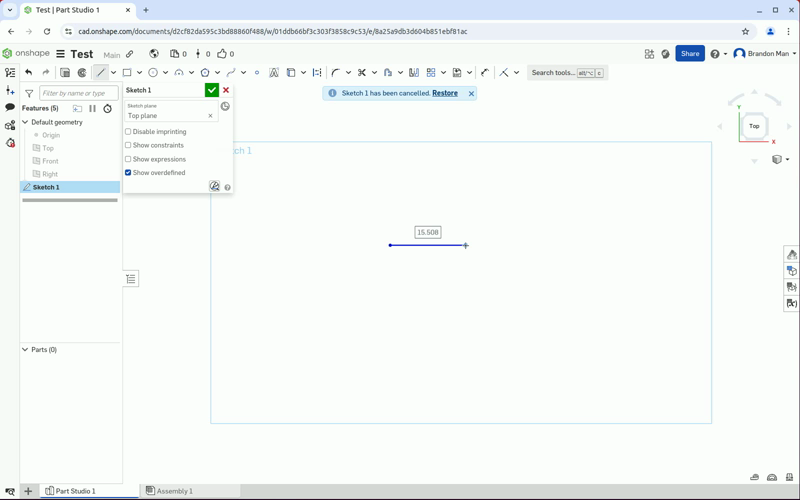
mouse_move(495, 245)
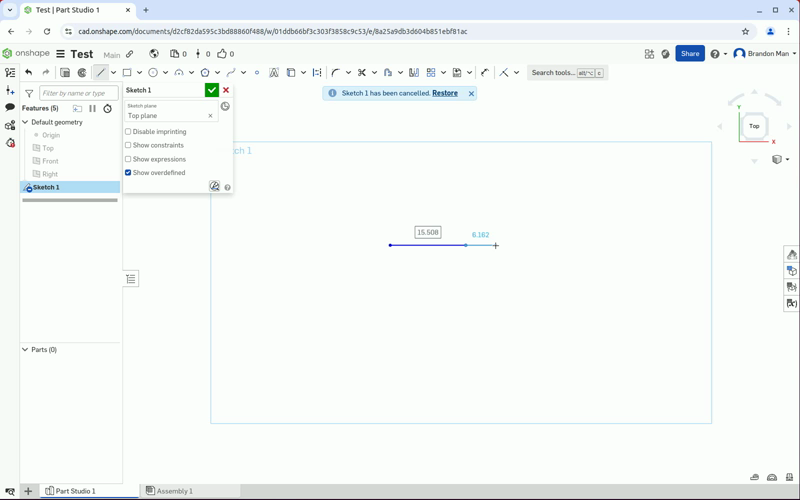
mouse_move(465, 219)
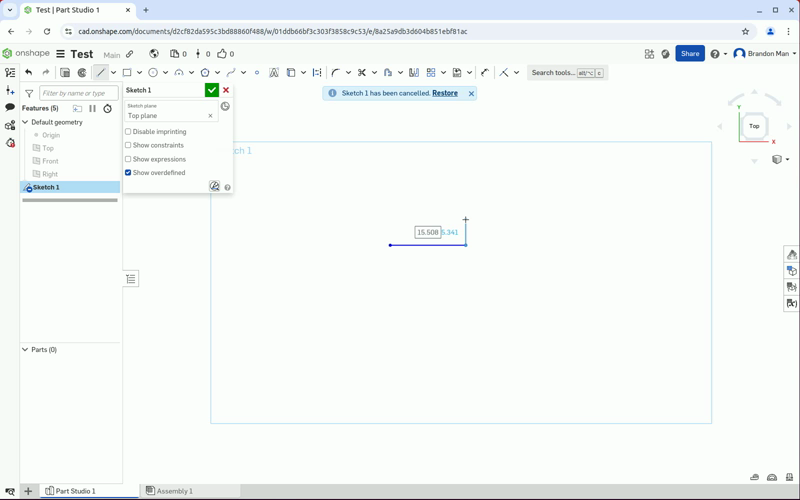
click(465, 219)
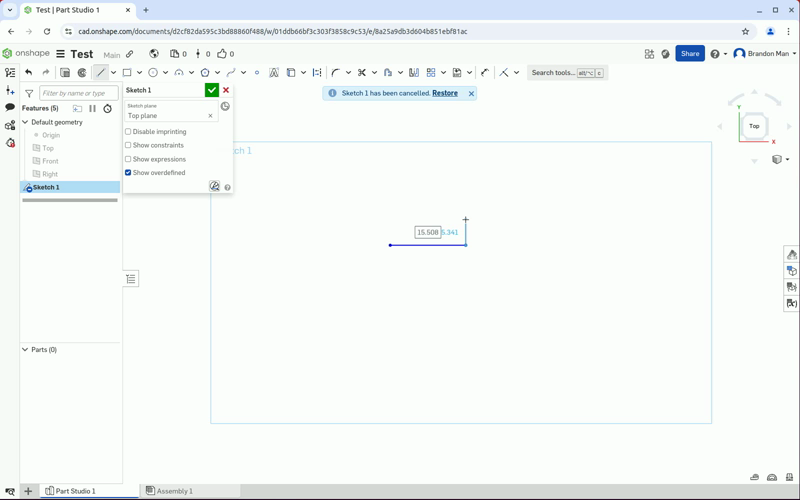
key_up(shift)
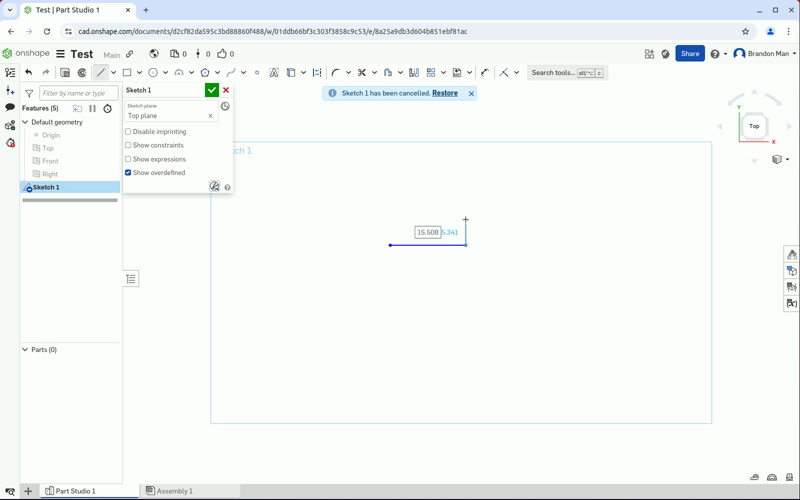
key_down(shift)
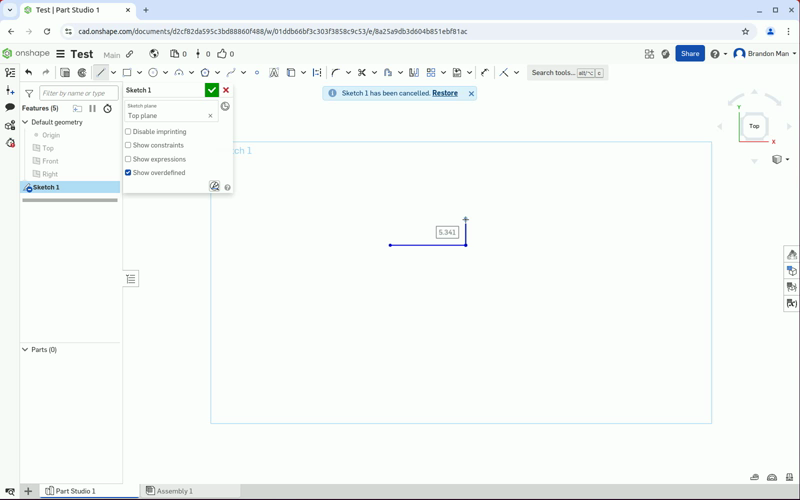
mouse_move(495, 219)
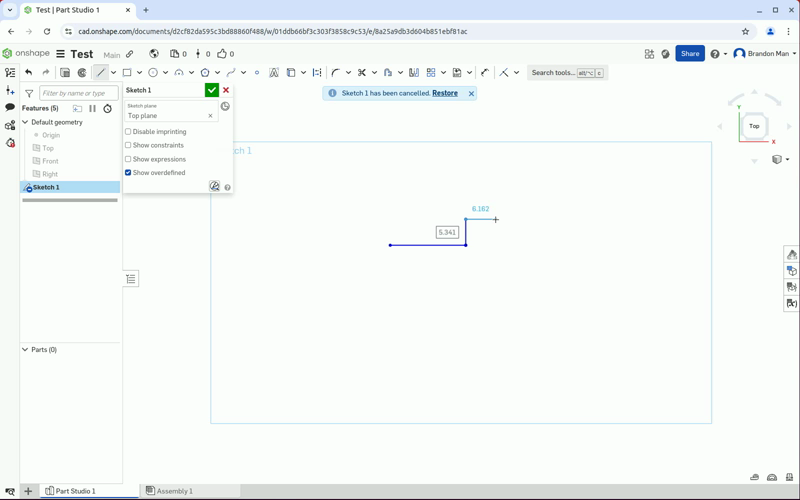
mouse_move(451, 219)
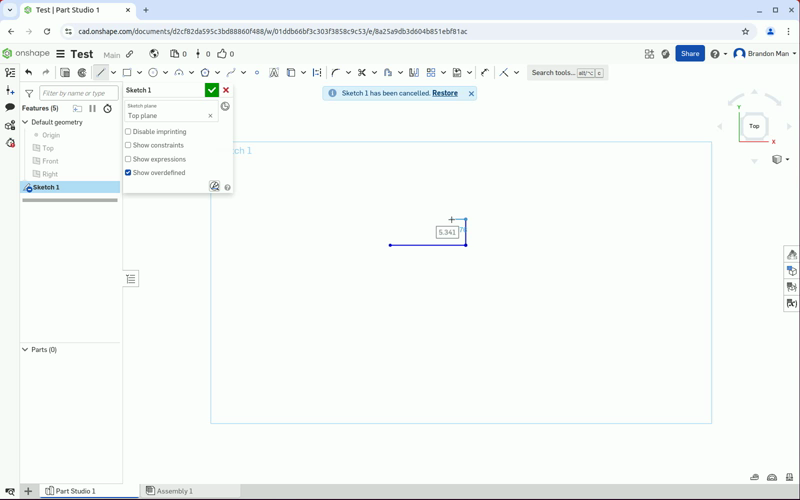
click(451, 219)
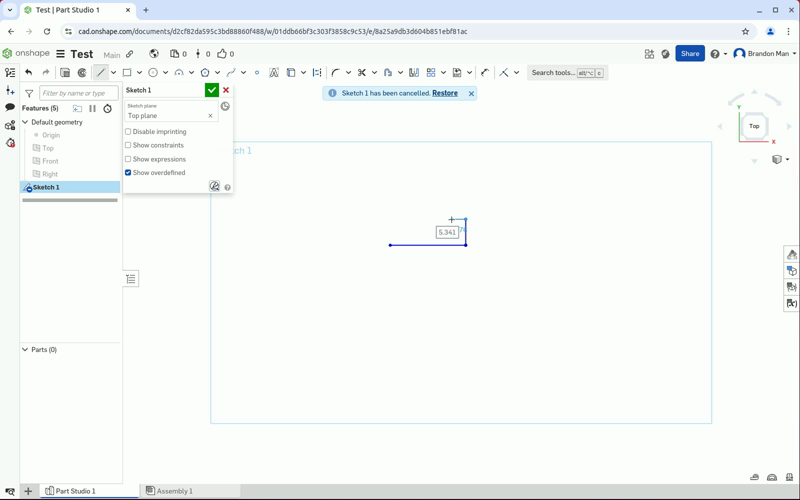
key_up(shift)
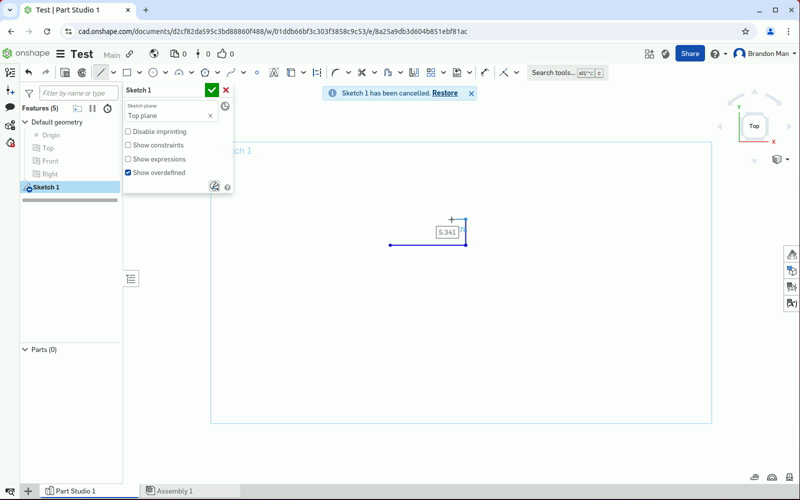
key_down(shift)
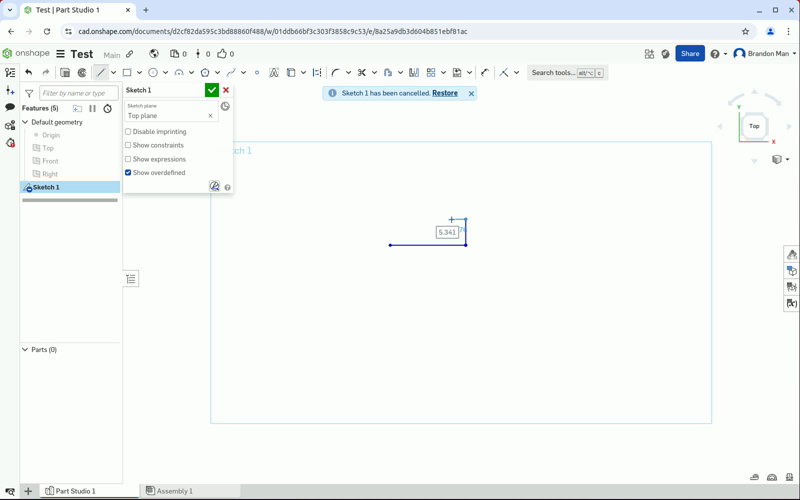
mouse_move(481, 219)
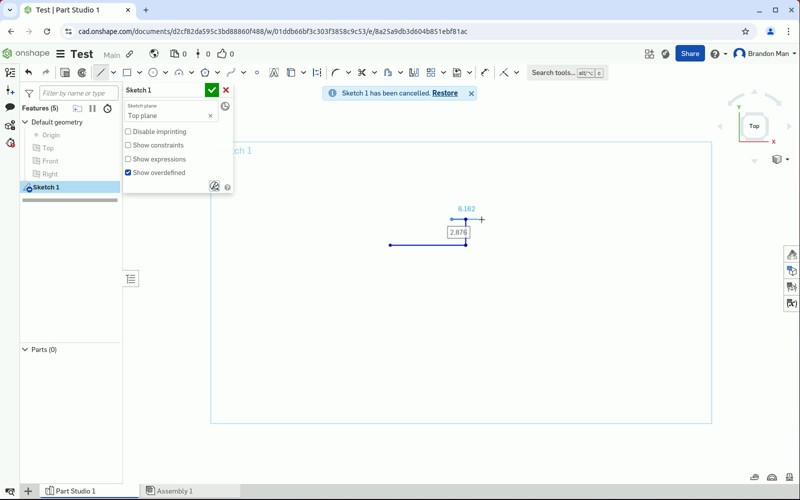
mouse_move(451, 196)
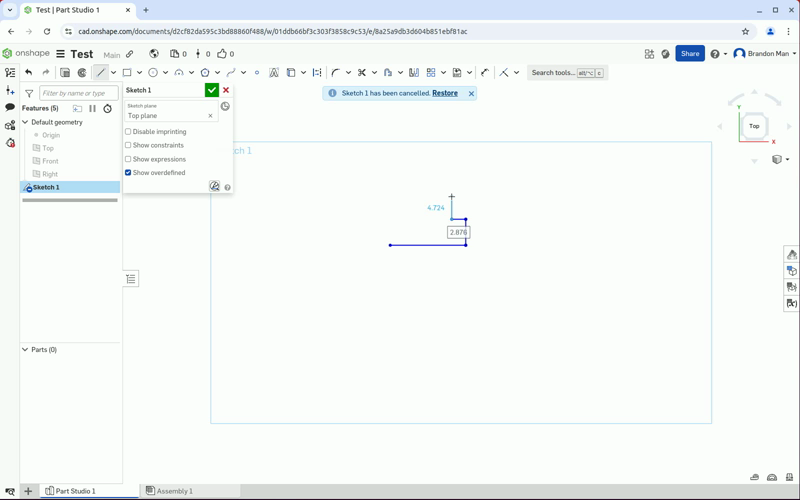
click(451, 196)
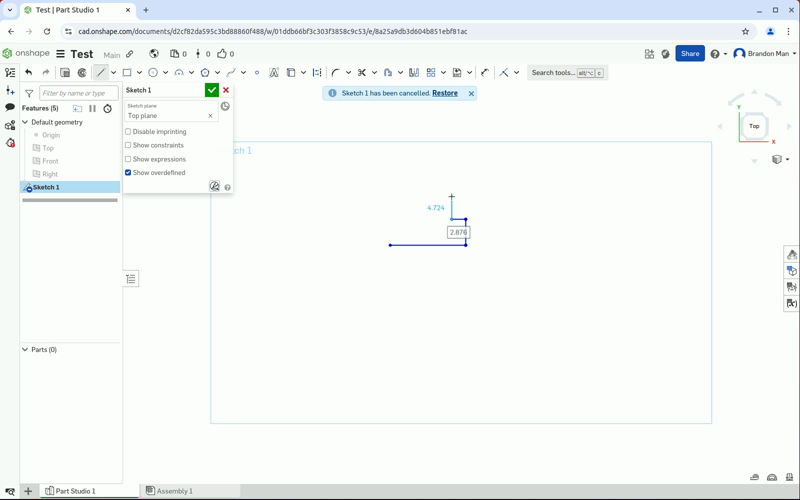
key_up(shift)
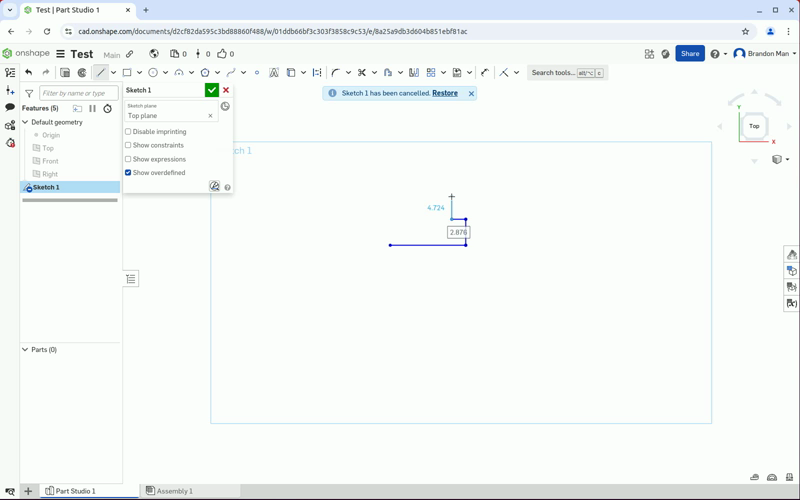
key_down(shift)
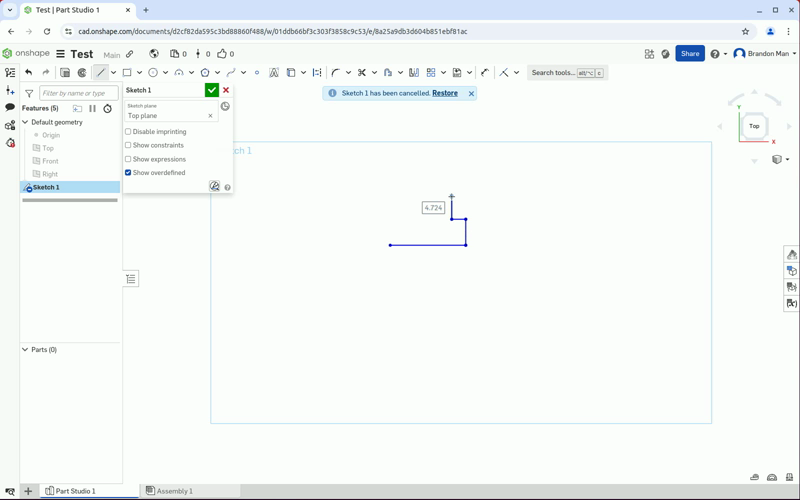
mouse_move(481, 196)
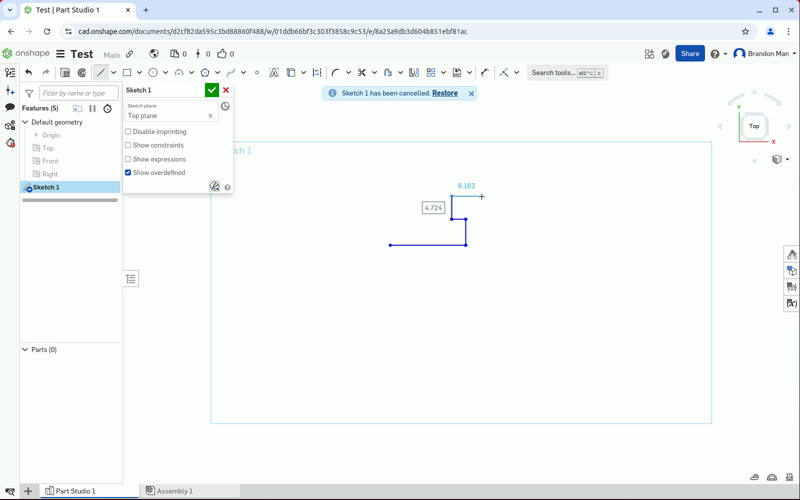
mouse_move(465, 196)
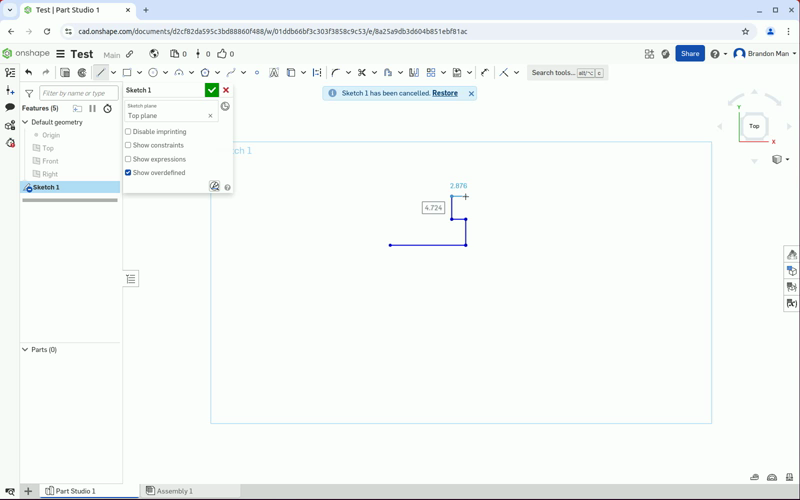
click(465, 196)
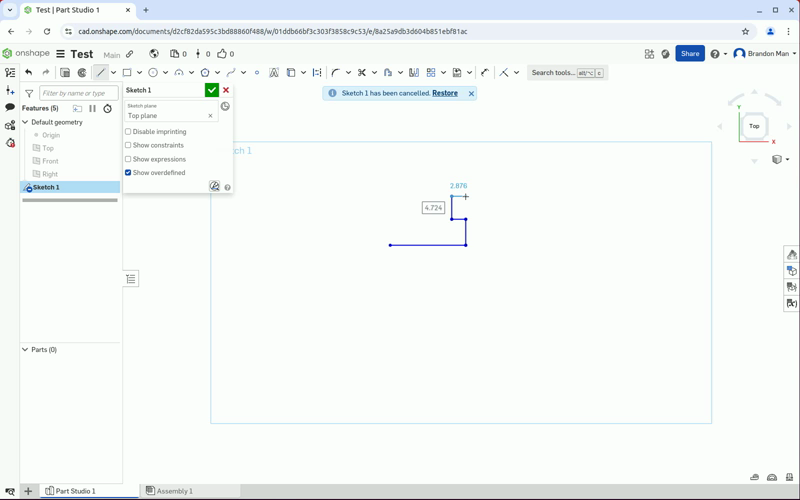
key_up(shift)
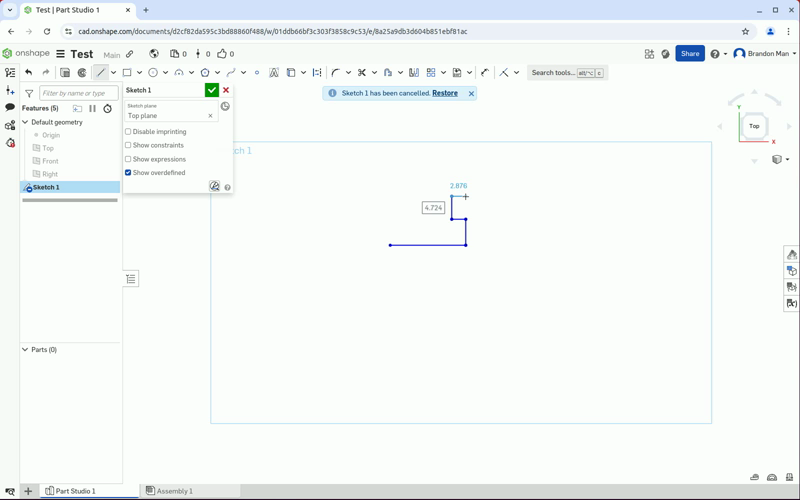
key_down(shift)
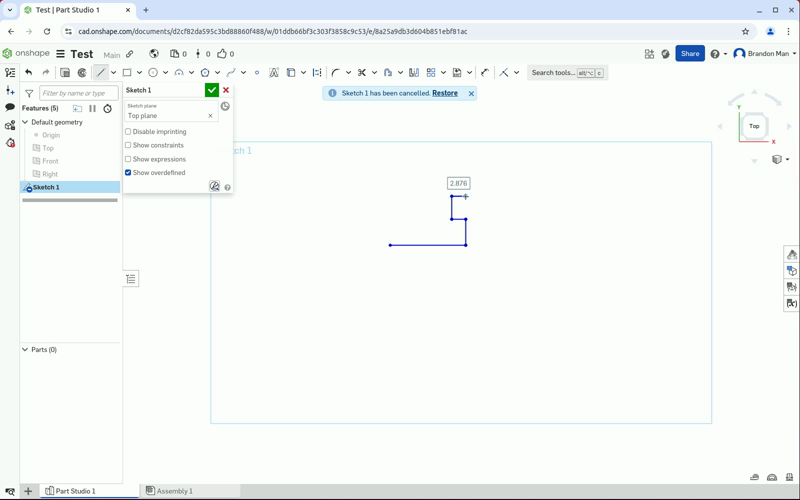
mouse_move(495, 196)
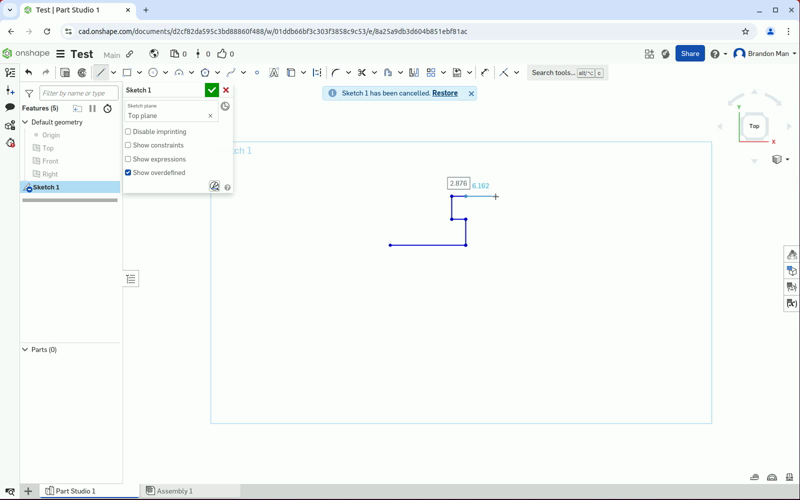
mouse_move(465, 170)
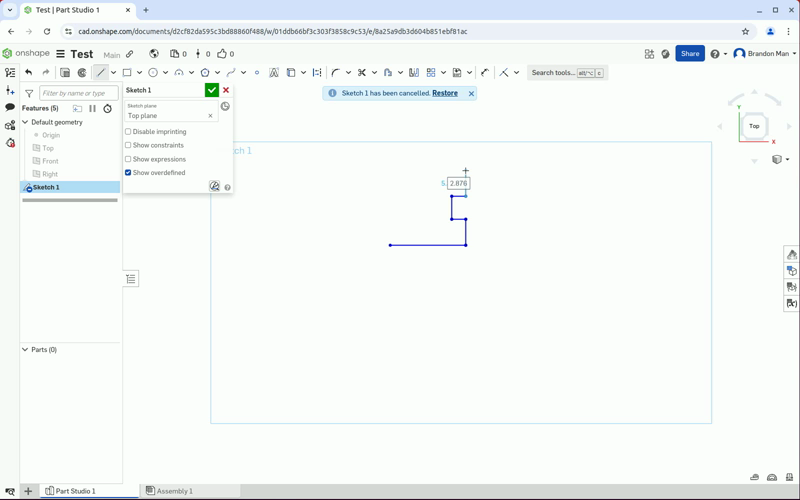
click(465, 170)
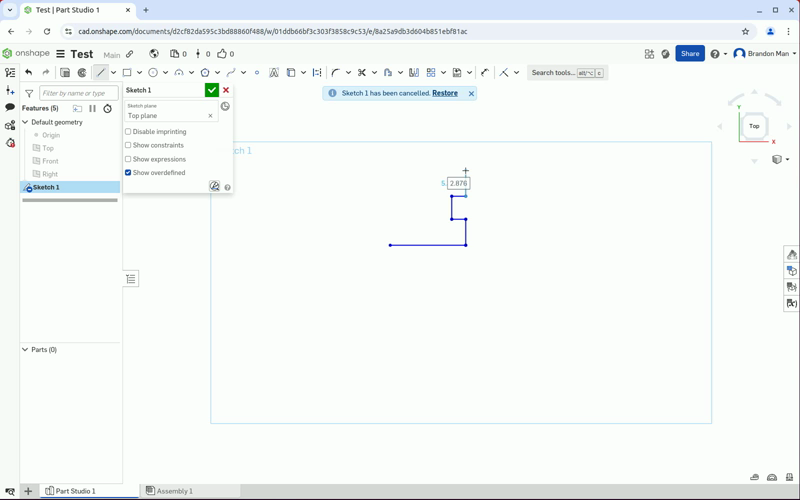
key_up(shift)
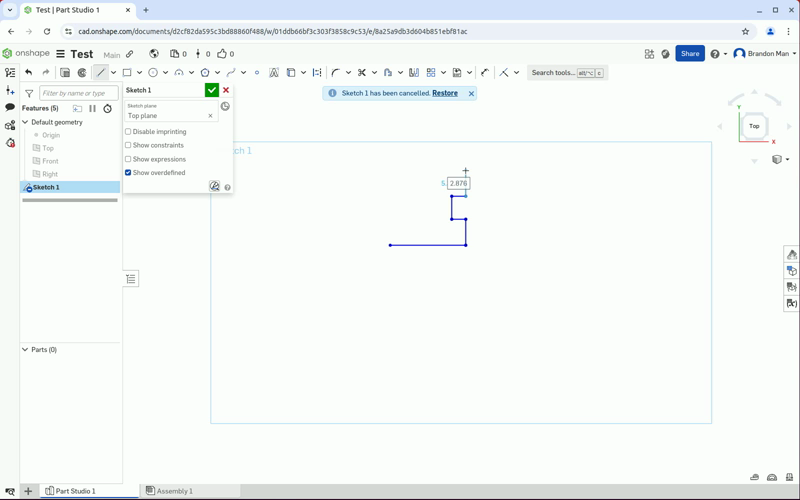
key_down(shift)
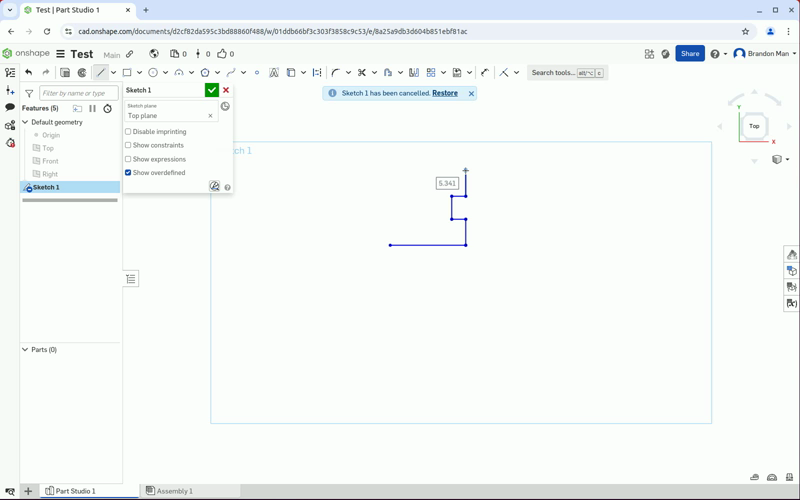
mouse_move(390, 170)
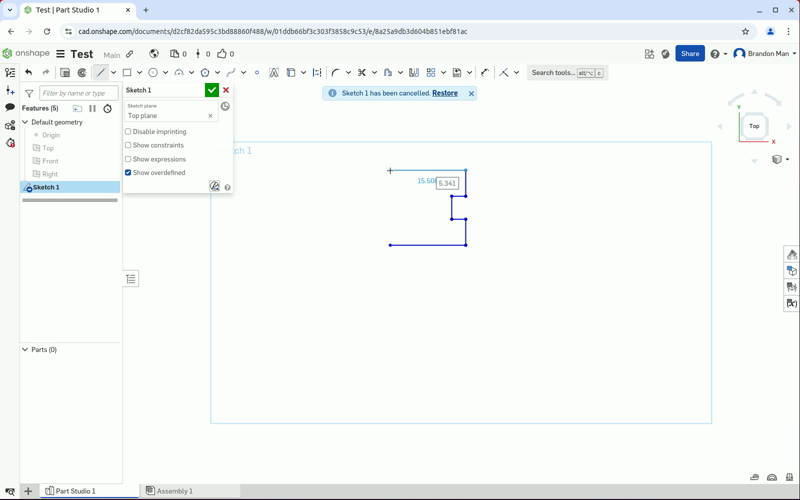
click(390, 170)
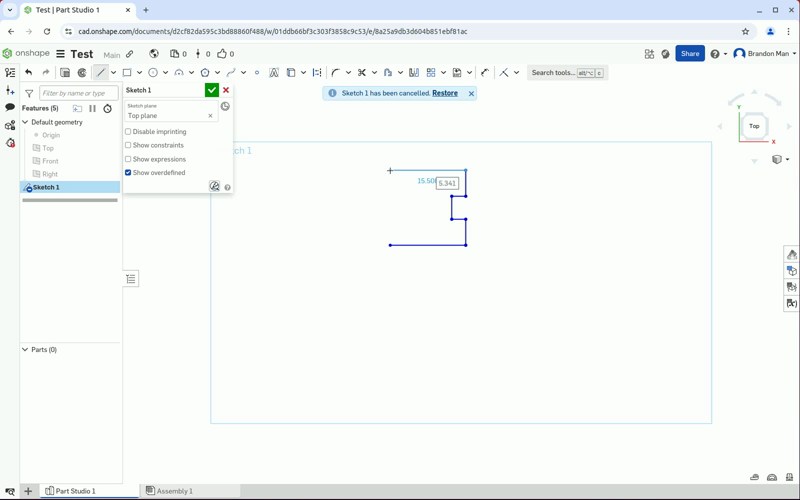
key_up(shift)
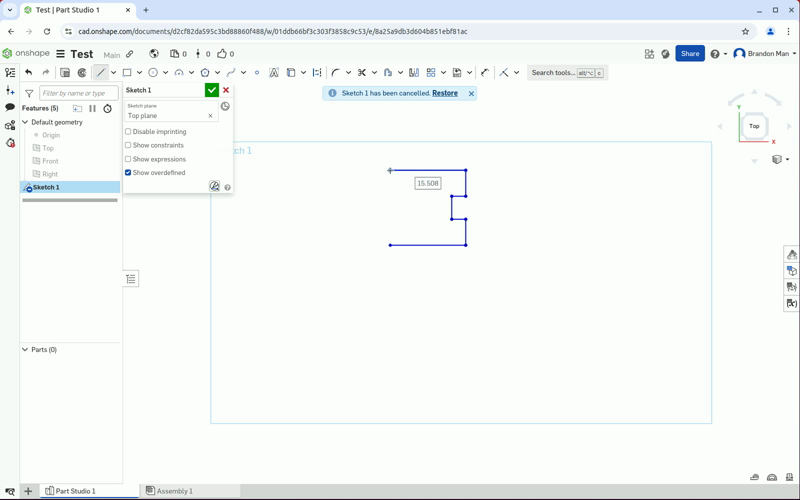
key_down(shift)
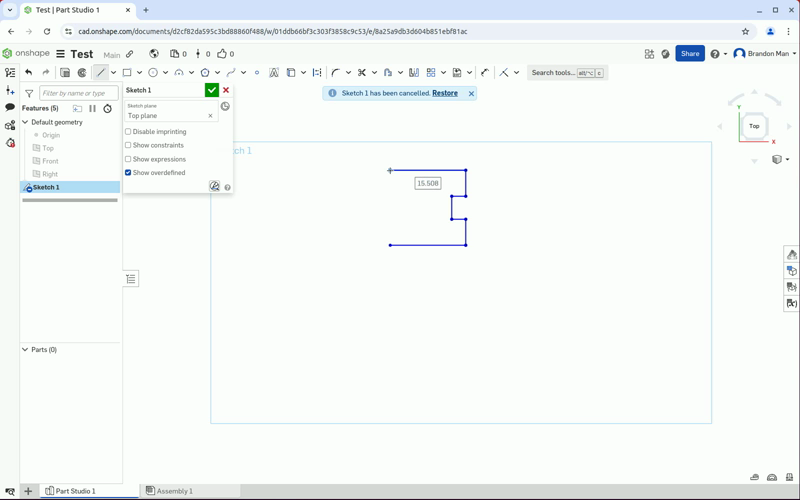
mouse_move(420, 170)
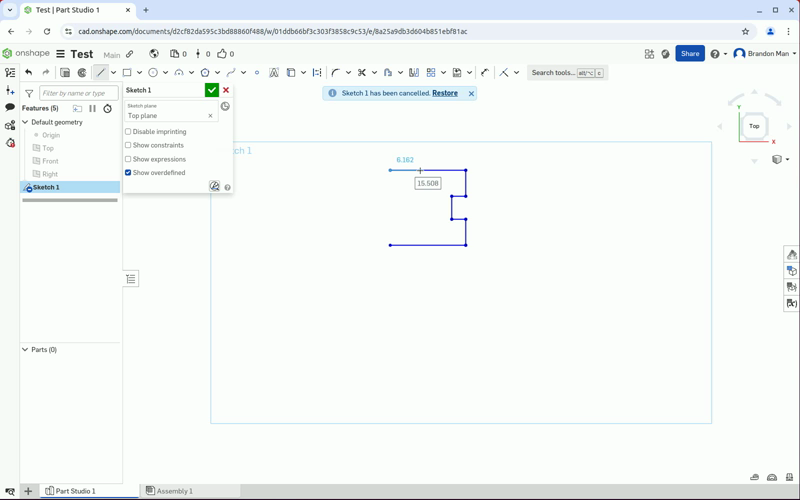
mouse_move(390, 196)
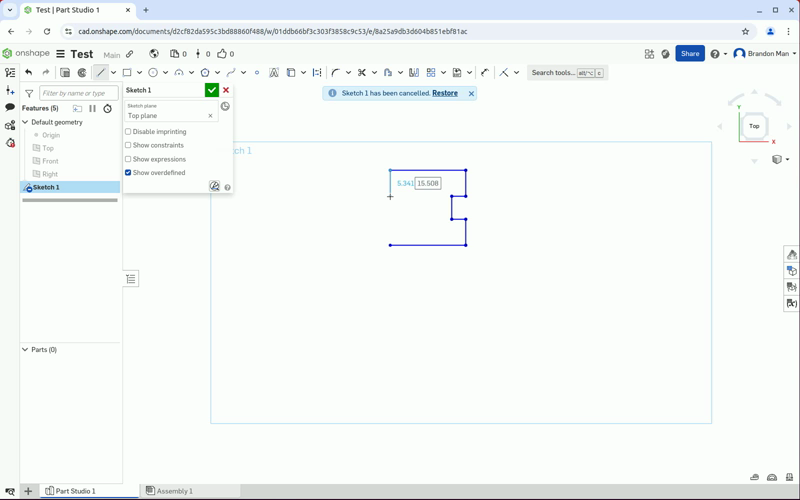
click(390, 196)
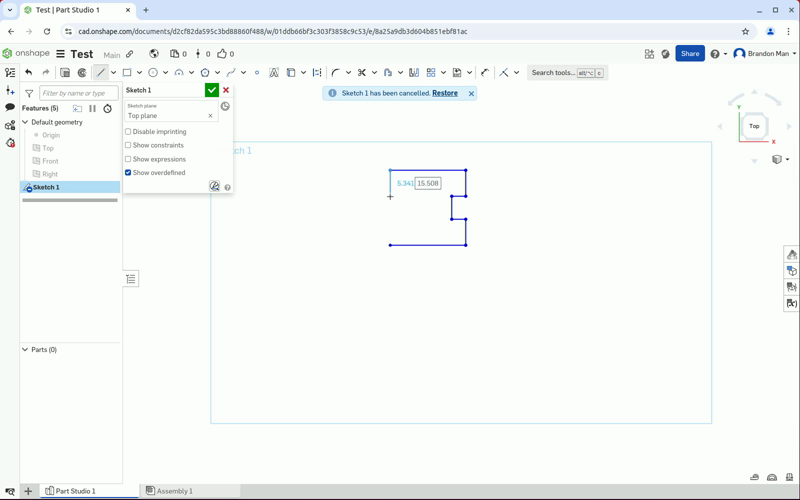
key_up(shift)
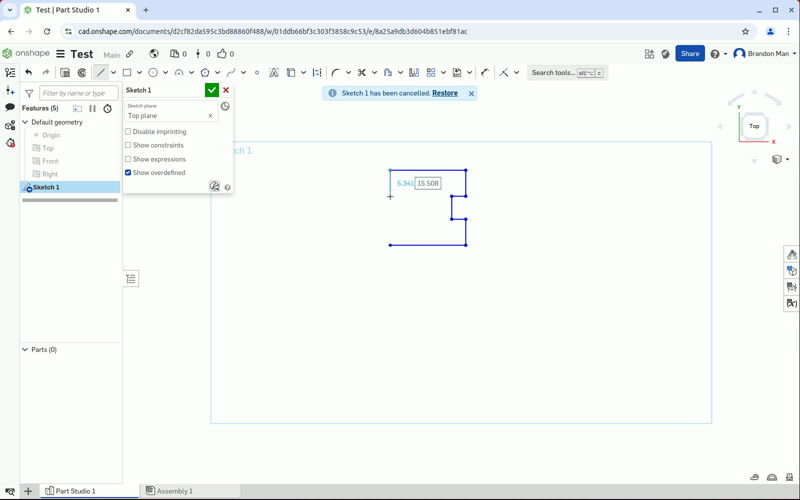
key_down(shift)
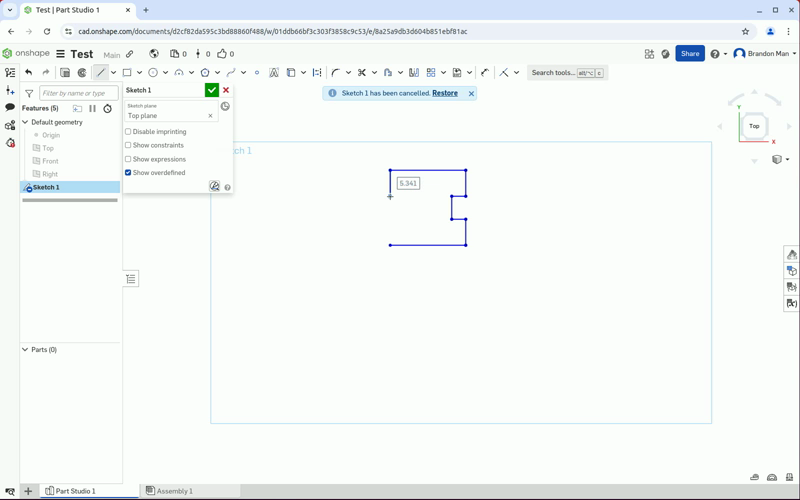
mouse_move(420, 196)
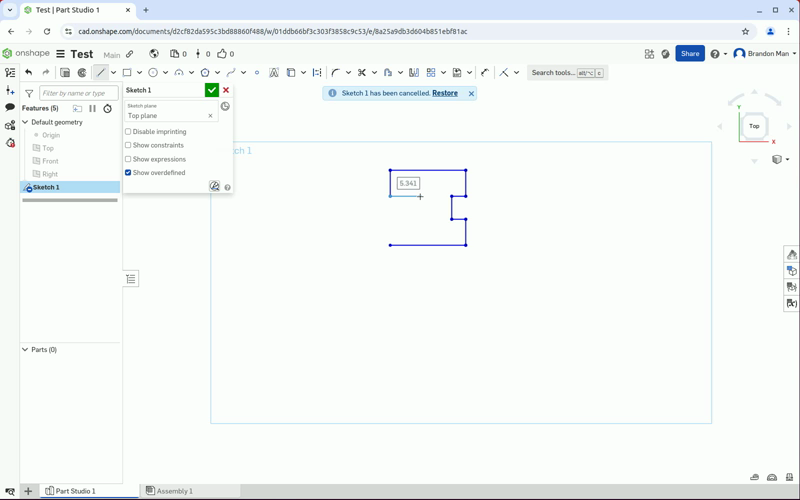
mouse_move(404, 196)
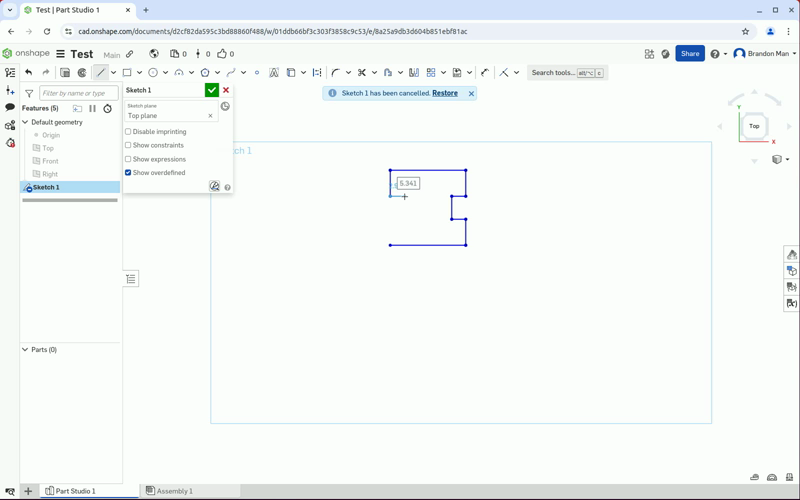
click(404, 196)
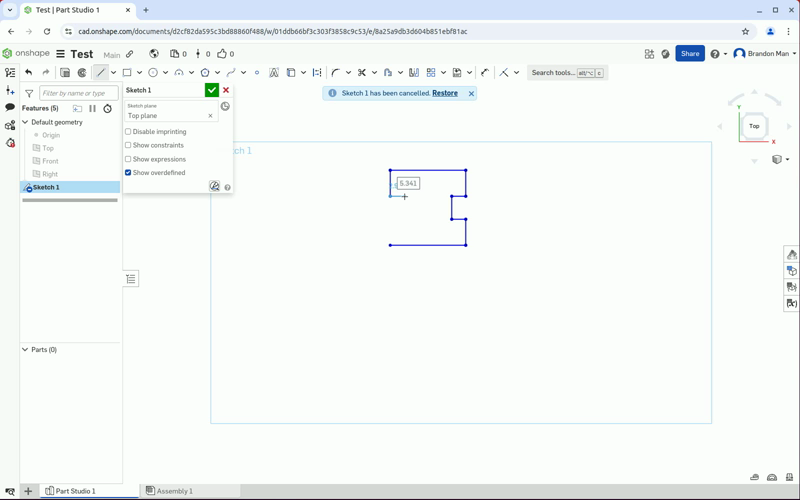
key_up(shift)
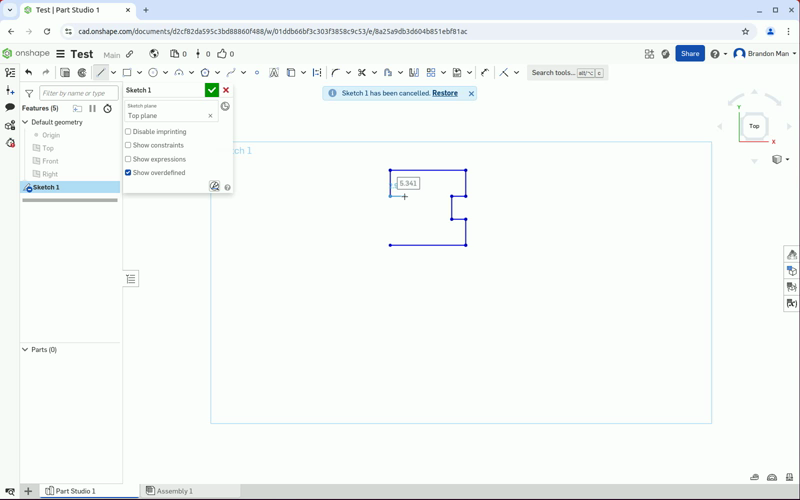
key_down(shift)
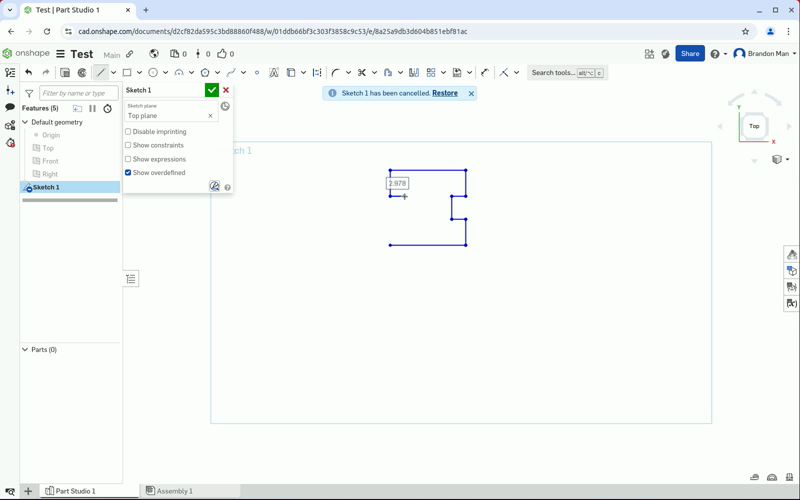
mouse_move(434, 196)
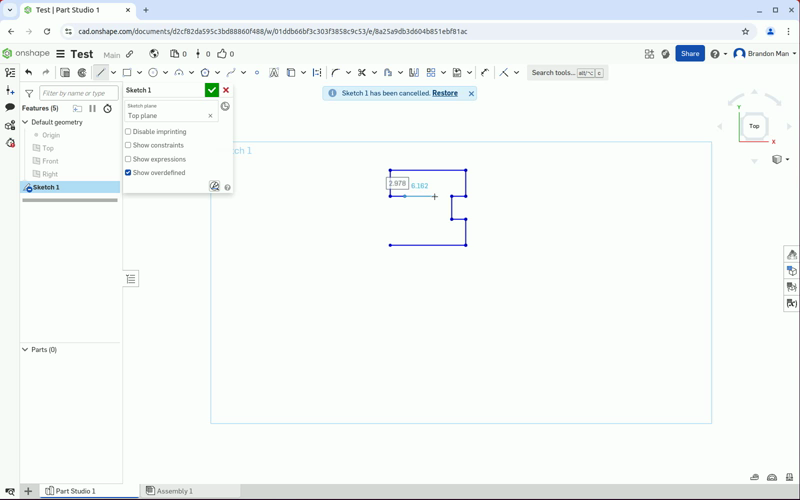
mouse_move(404, 219)
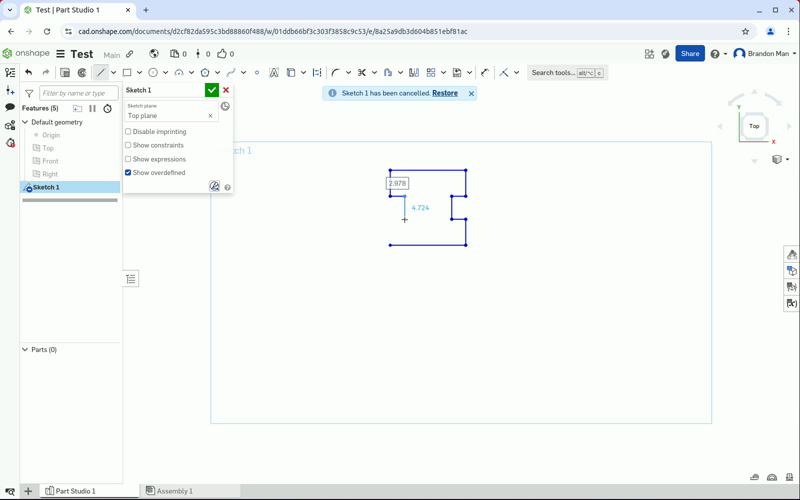
click(404, 219)
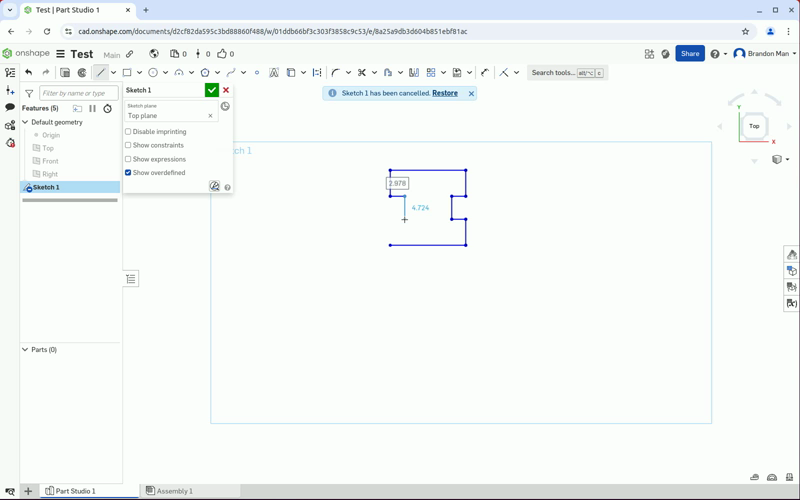
key_up(shift)
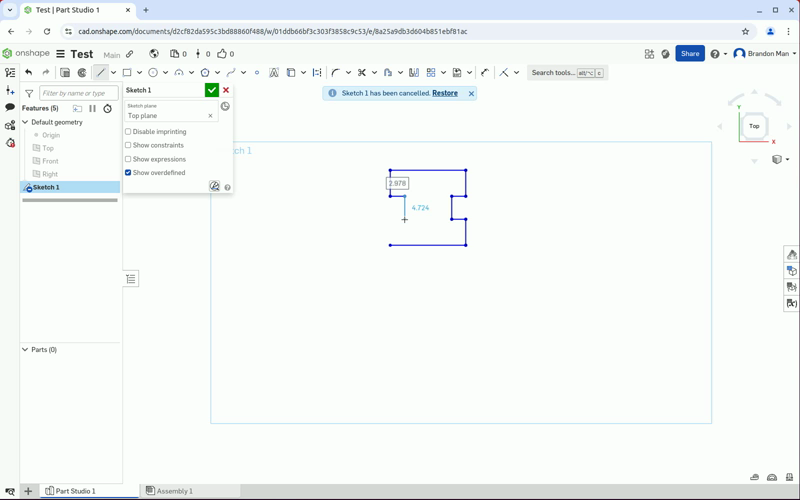
key_down(shift)
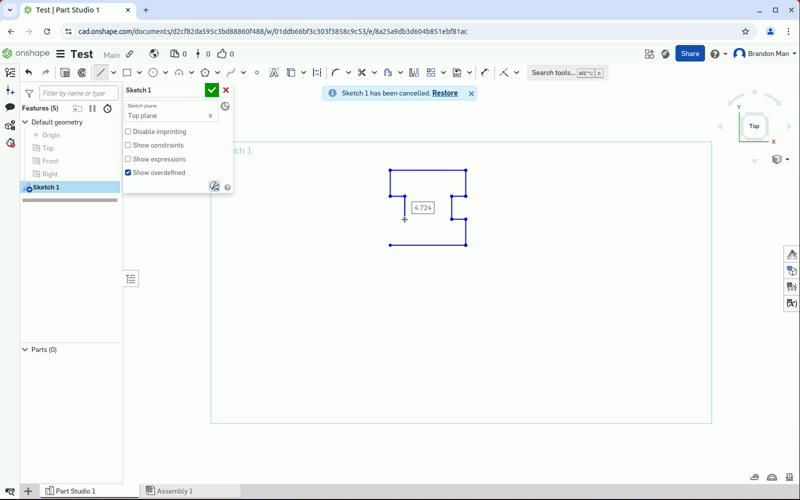
mouse_move(434, 219)
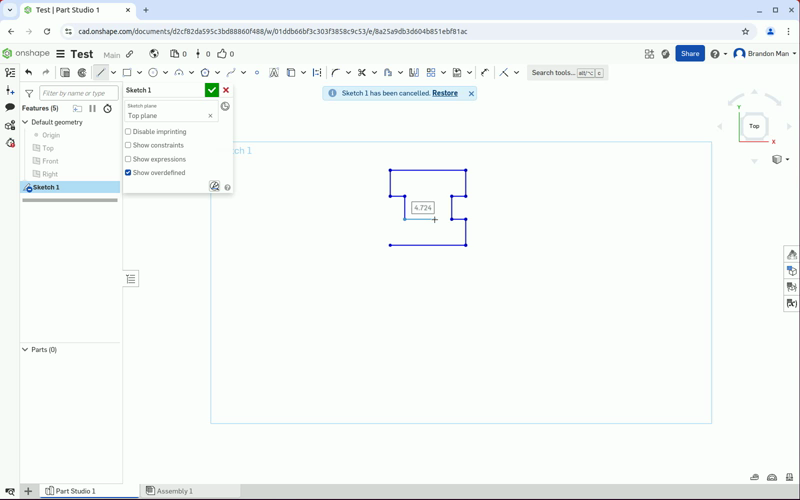
mouse_move(390, 219)
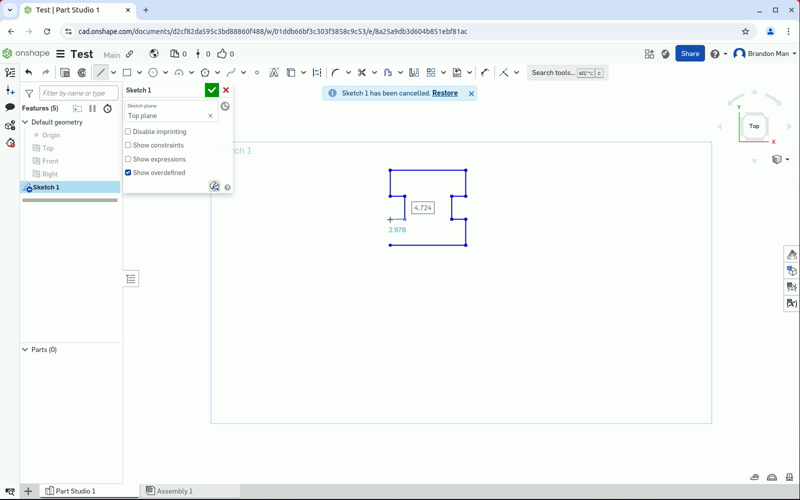
click(390, 219)
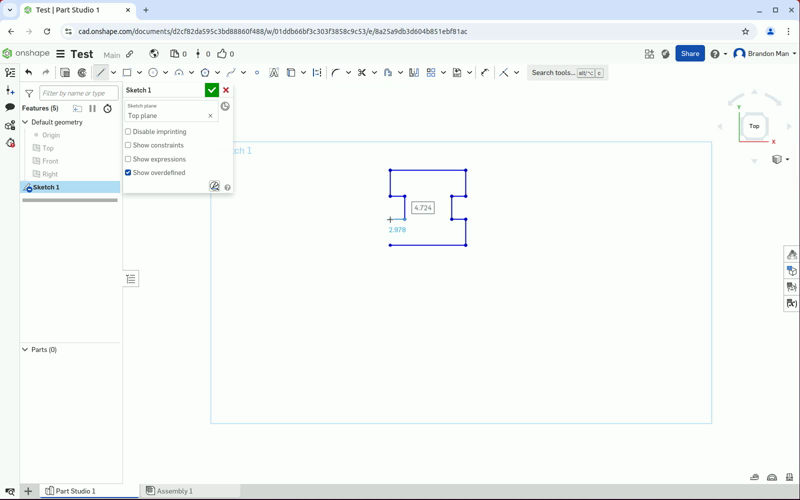
key_up(shift)
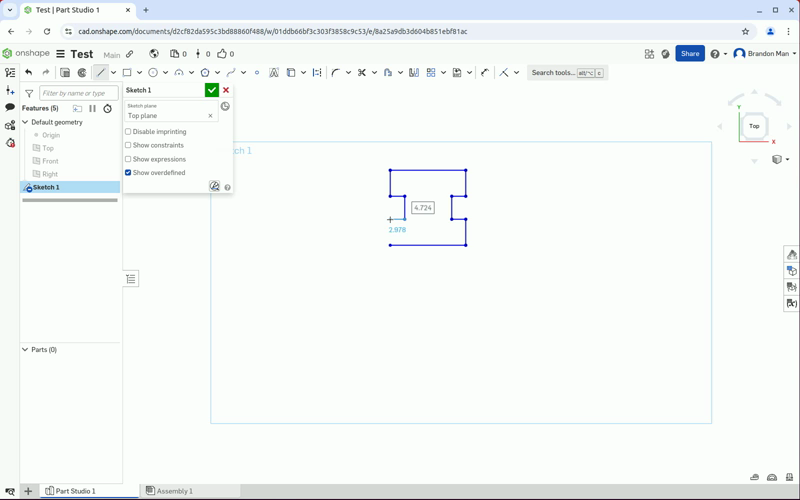
mouse_move(420, 219)
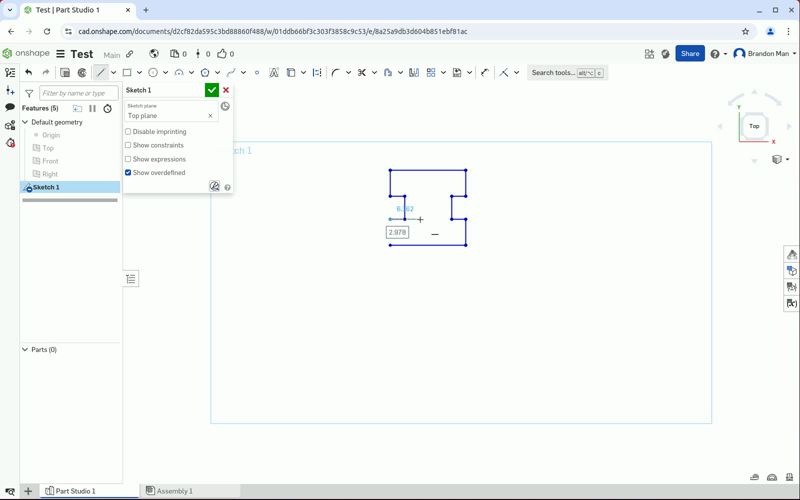
key_down(shift)
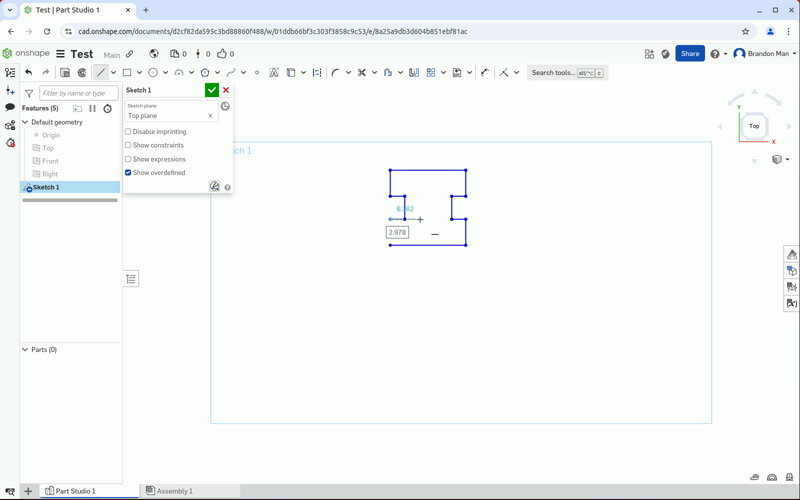
mouse_move(390, 245)
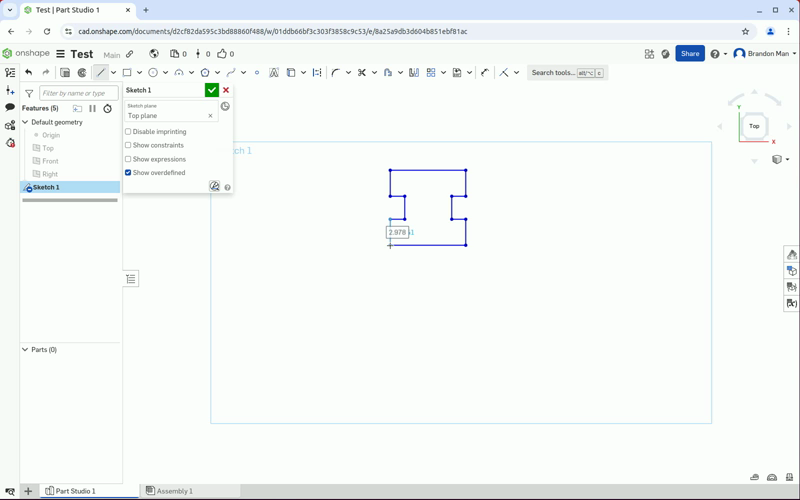
key_up(shift)
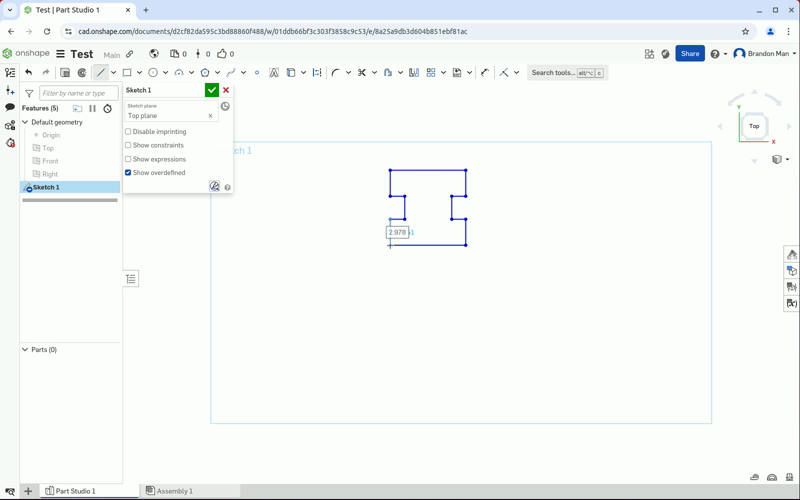
click(390, 245)
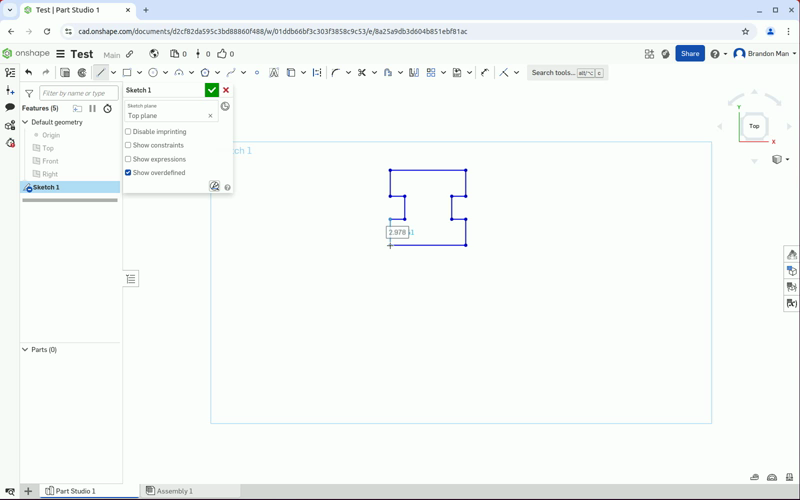
key(esc)
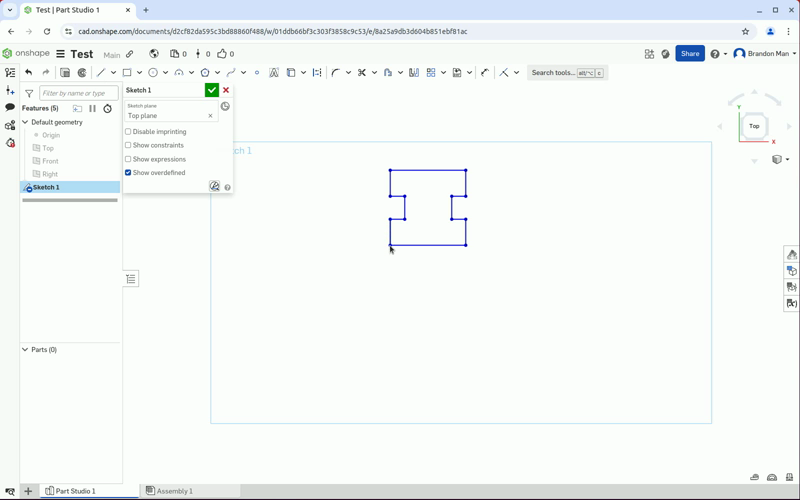
key(c)
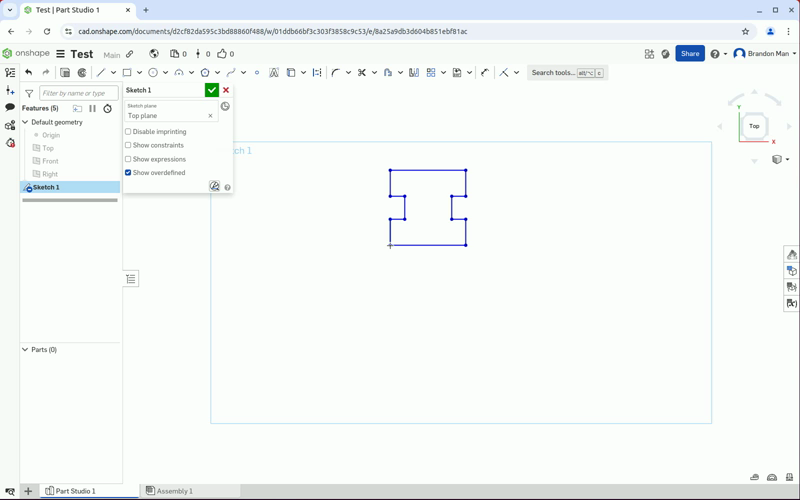
key_down(shift)
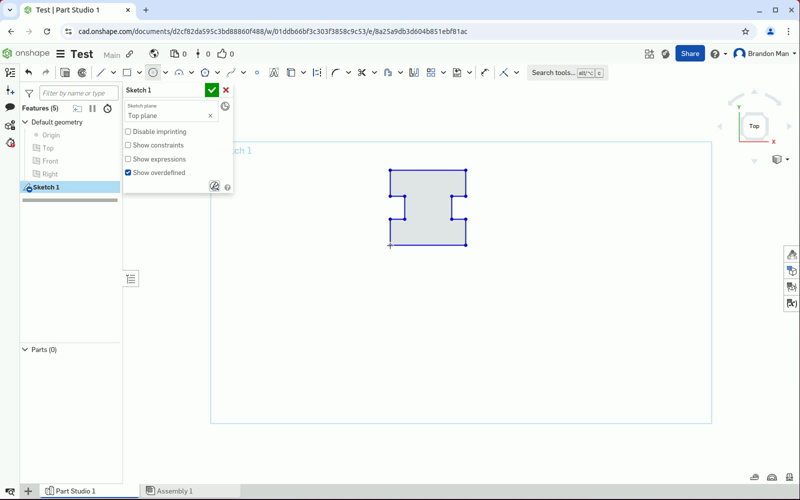
mouse_move(428, 207)
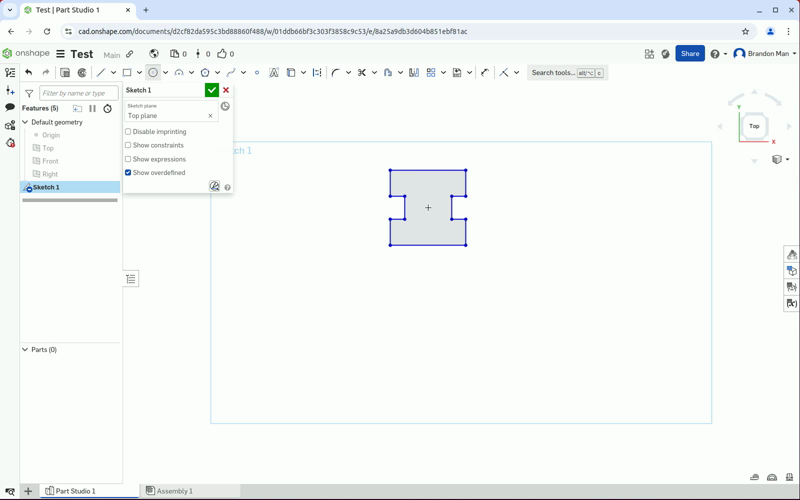
click(428, 207)
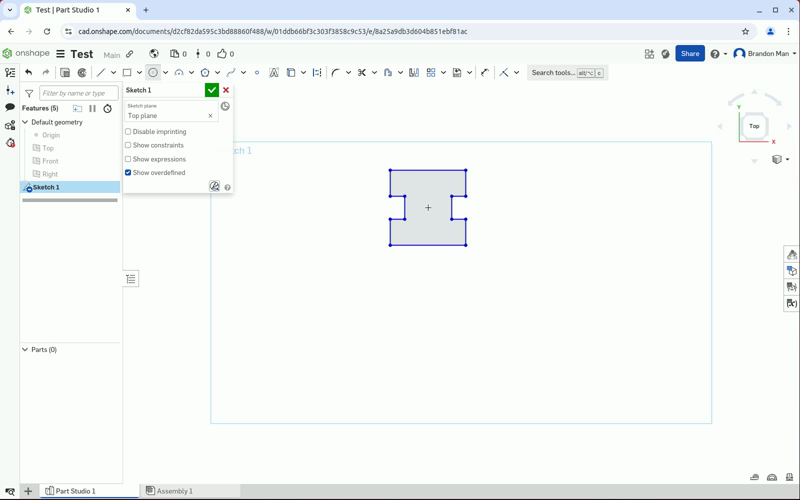
key_up(shift)
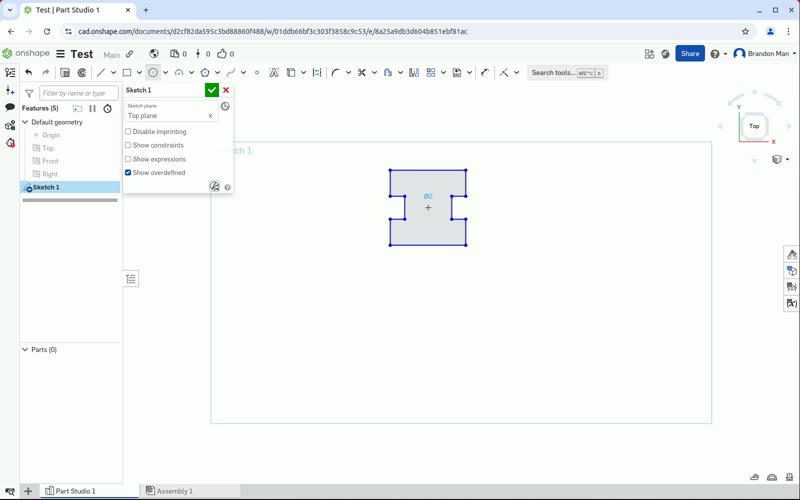
mouse_move(437, 207)
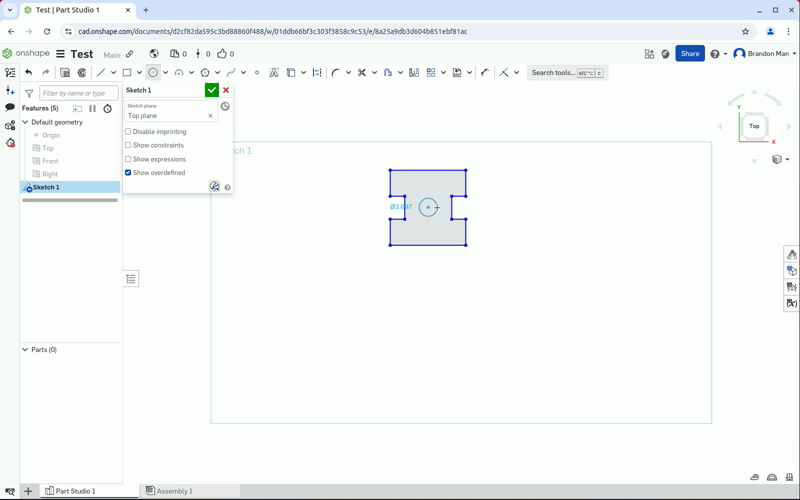
click(437, 207)
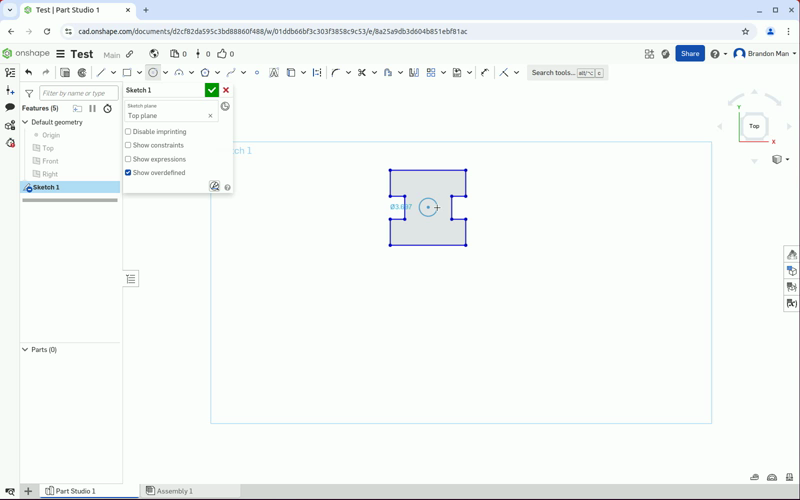
key(esc)
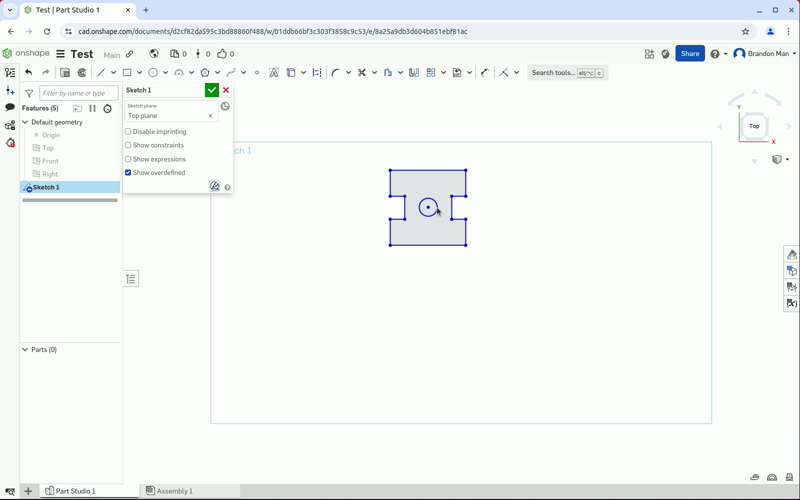
mouse_move(411, 217)
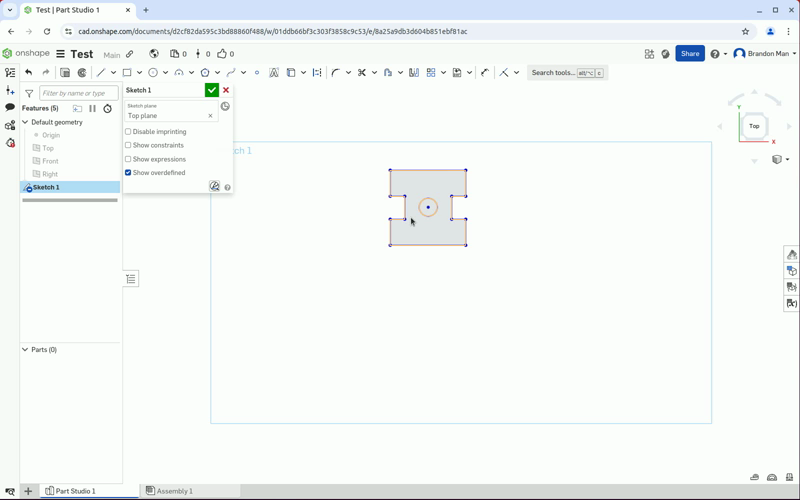
click(411, 217)
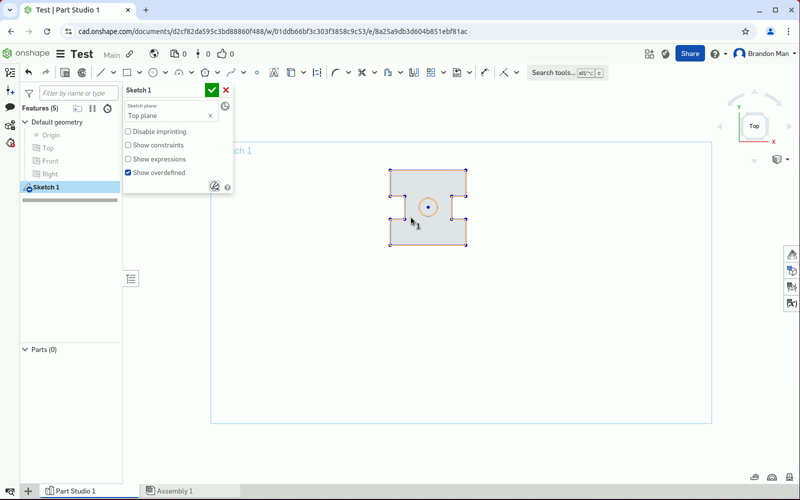
mouse_move(73, 352)
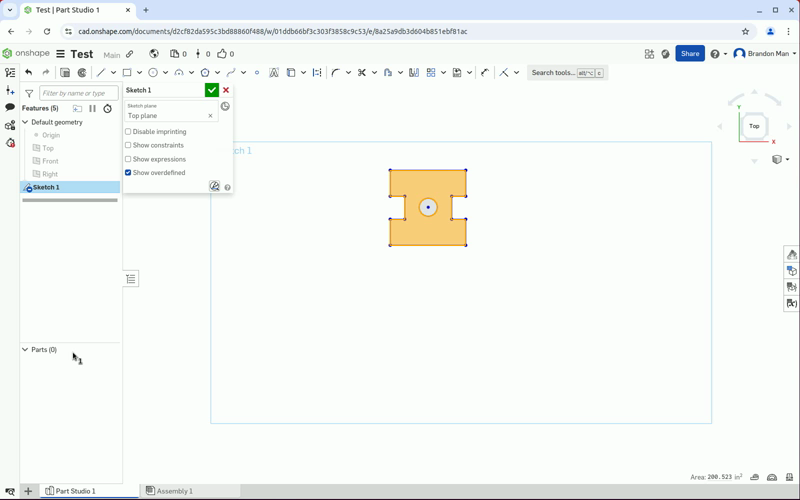
key(shift+y)
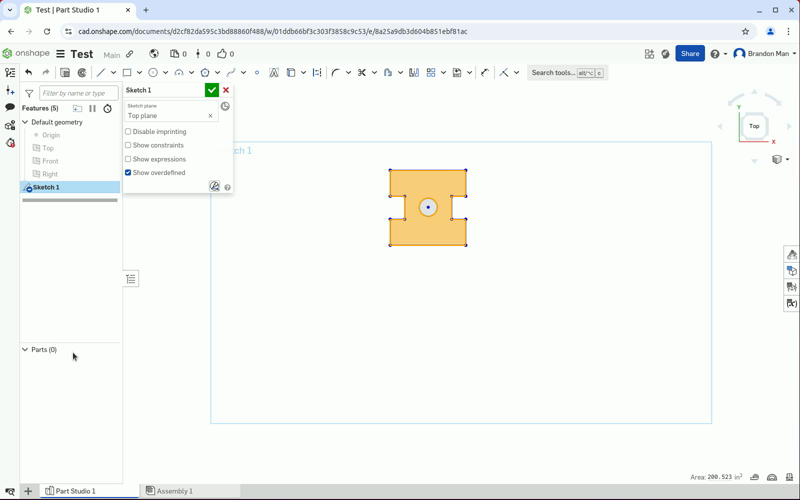
key(shift+e)
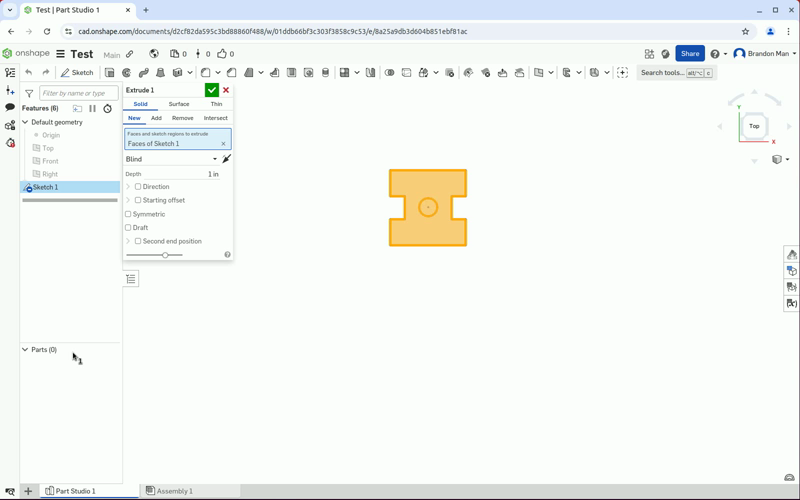
mouse_move(143, 106)
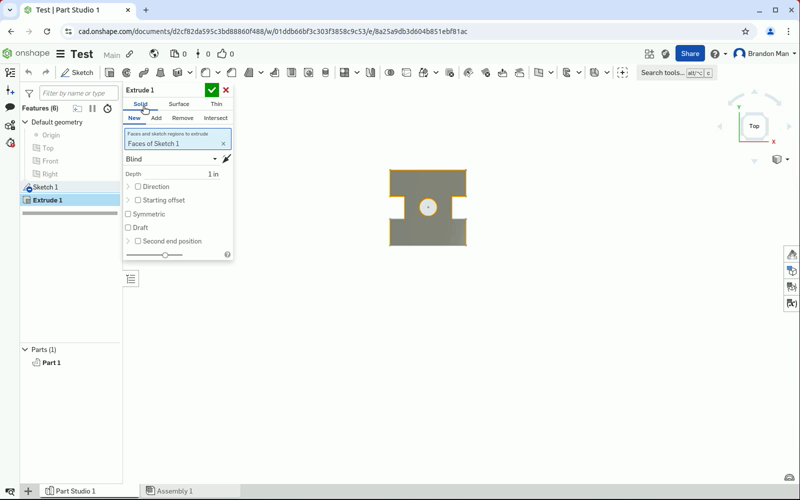
click(143, 106)
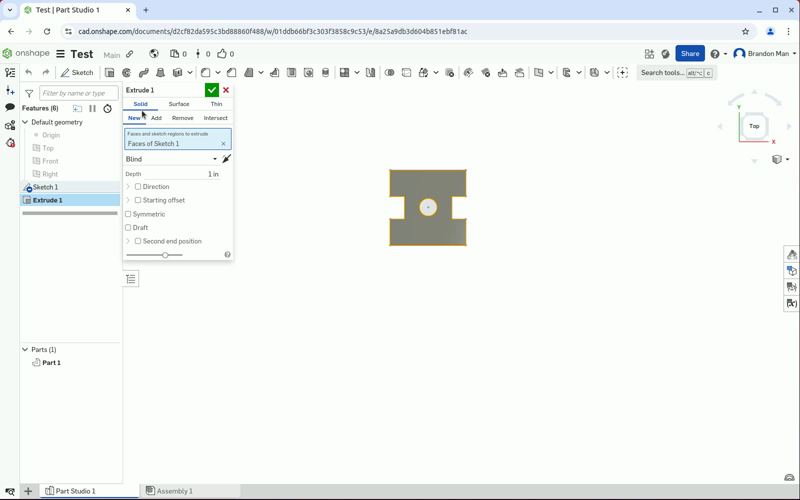
mouse_move(137, 120)
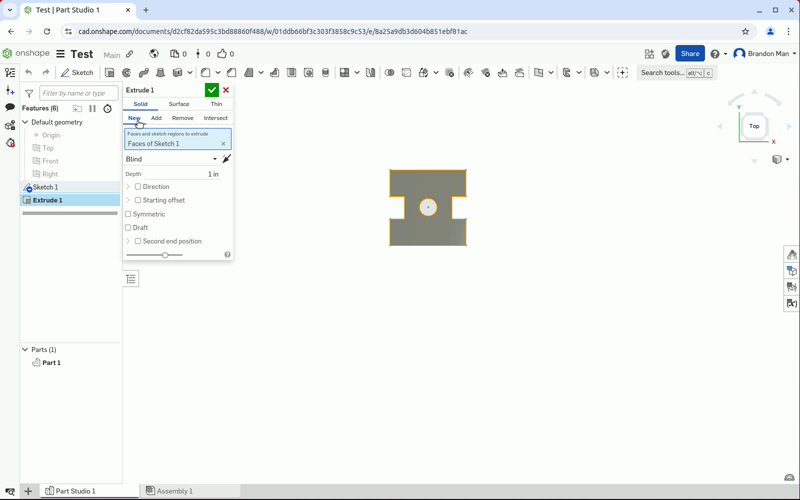
click(137, 120)
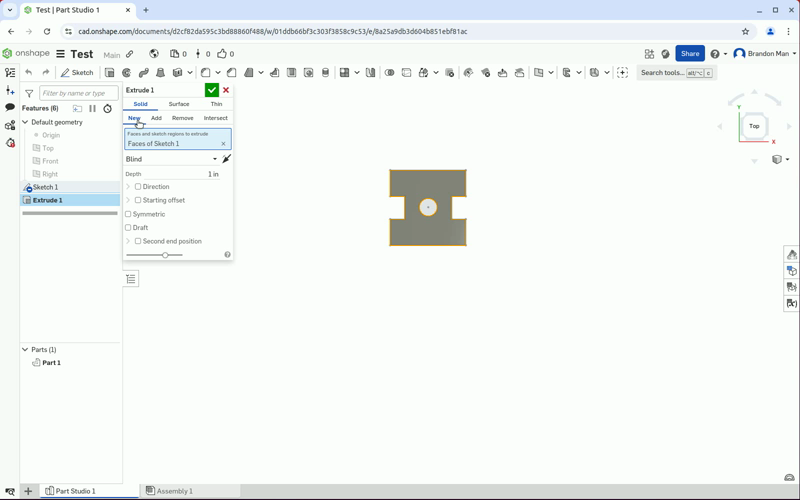
key(tab, 4)
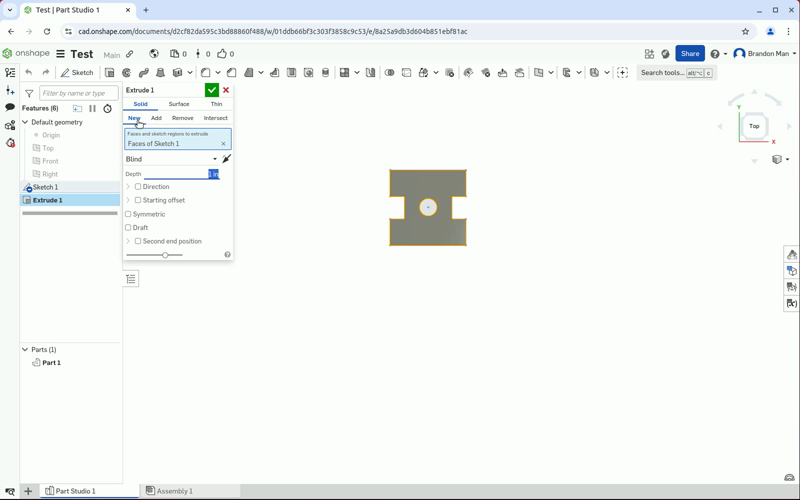
text(3.851)
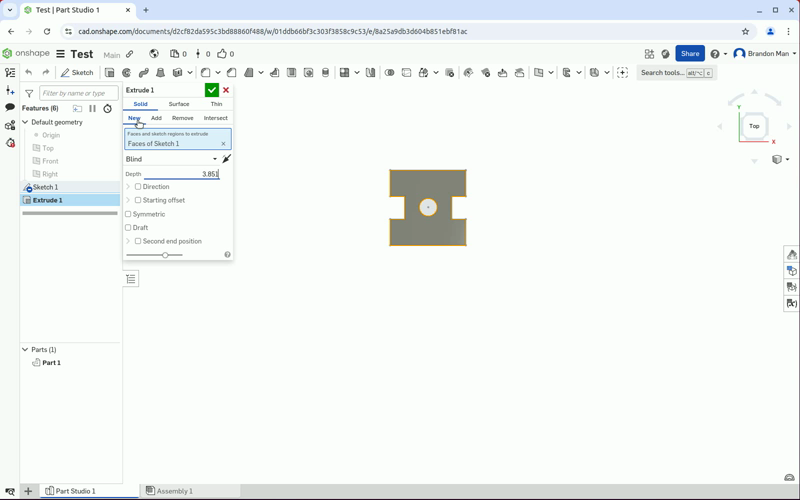
key(enter)
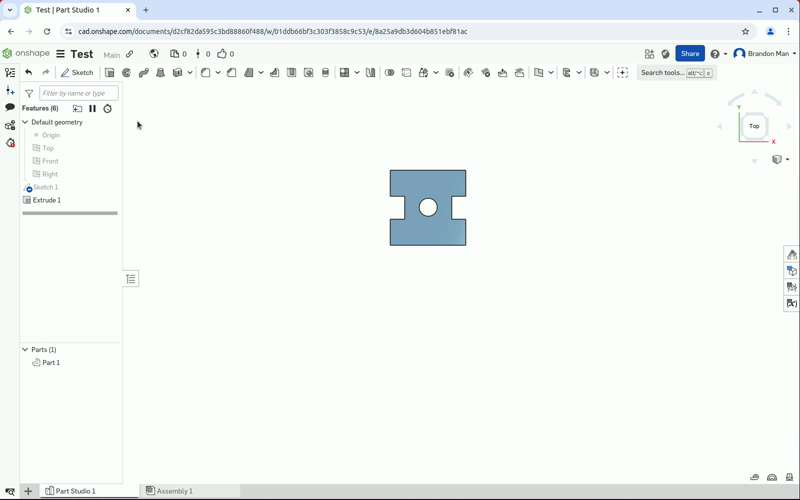
key(shift+h)
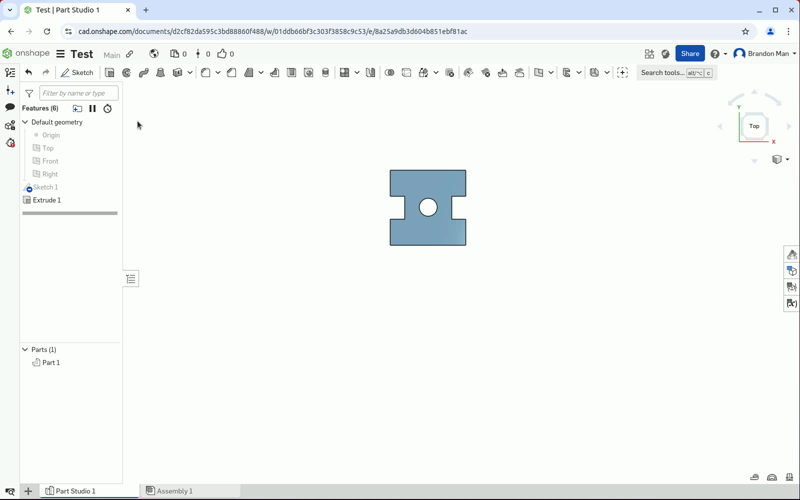
key(shift+h)
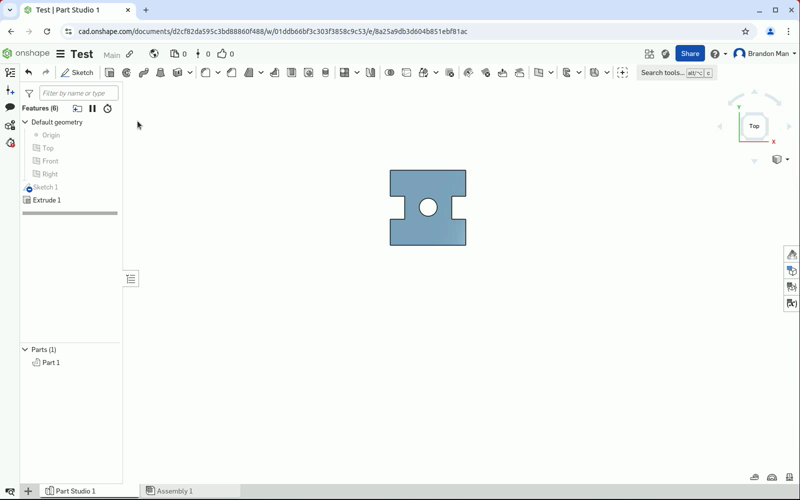
mouse_move(73, 189)
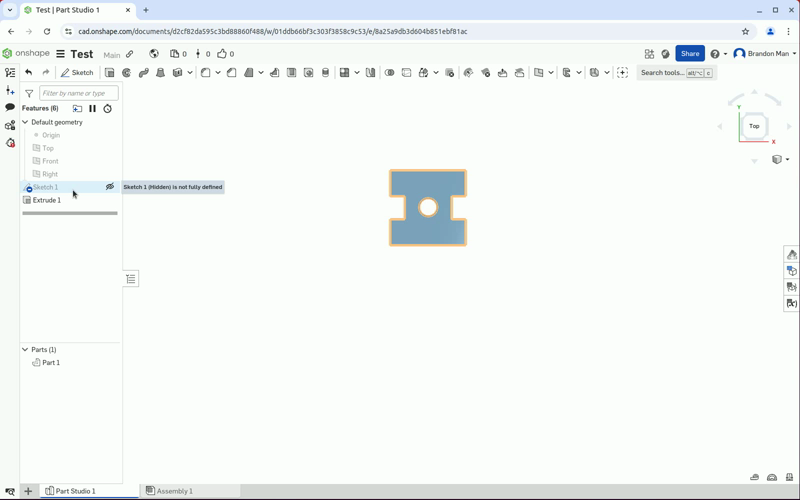
click(73, 189)
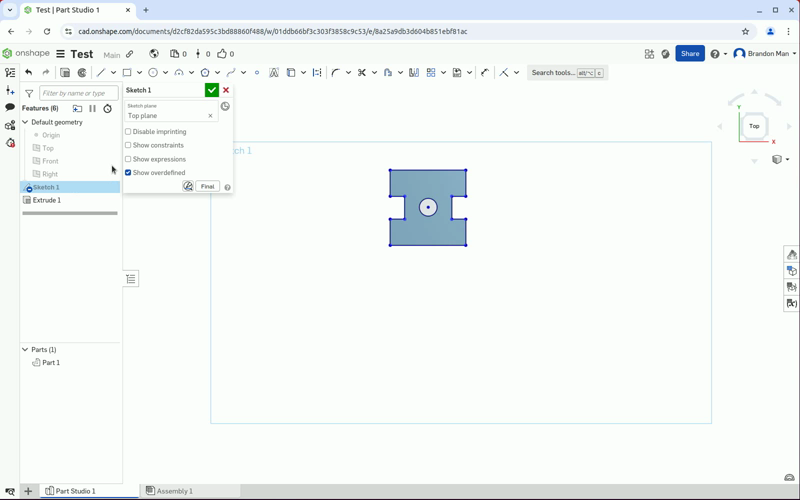
mouse_move(229, 92)
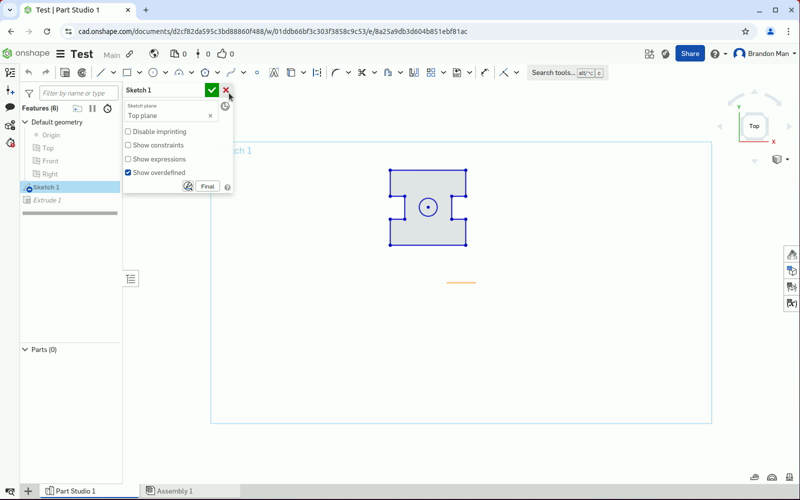
click(229, 92)
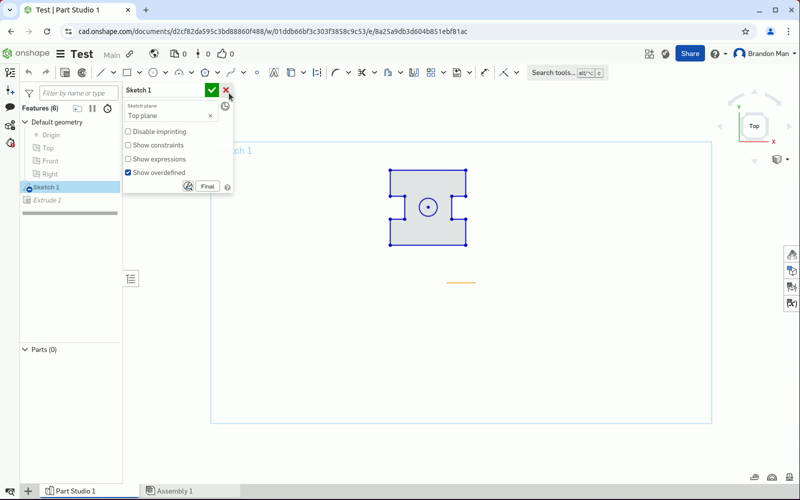
key(shift+s)
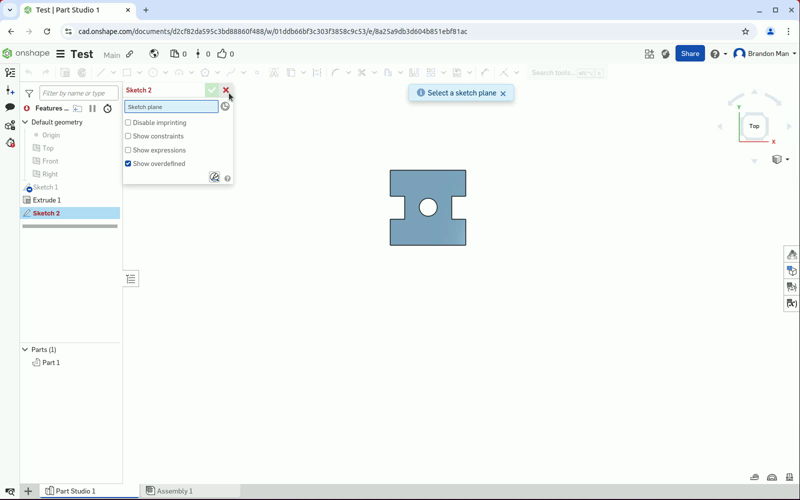
mouse_move(73, 150)
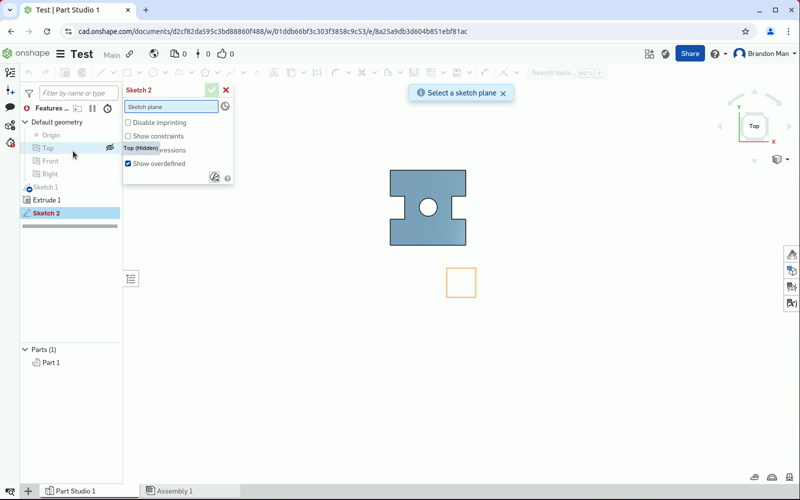
click(73, 150)
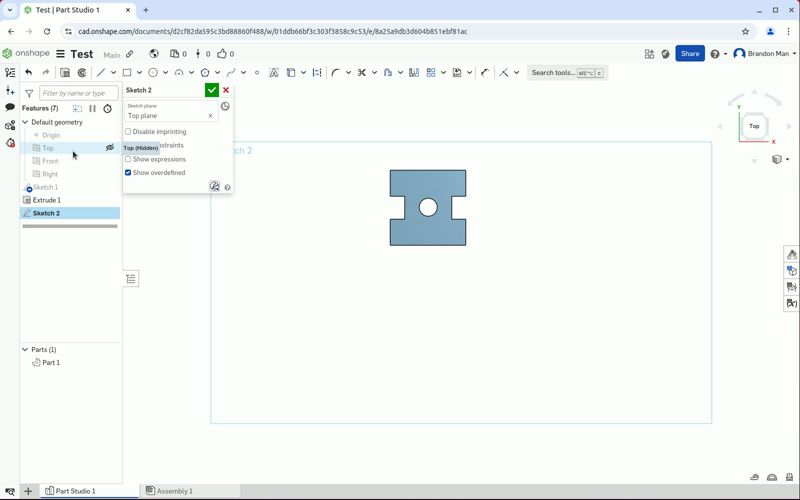
mouse_move(73, 352)
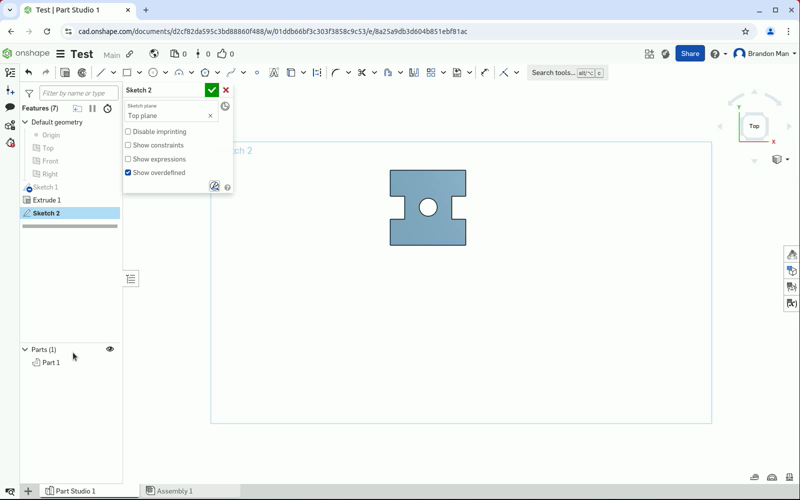
key(y)
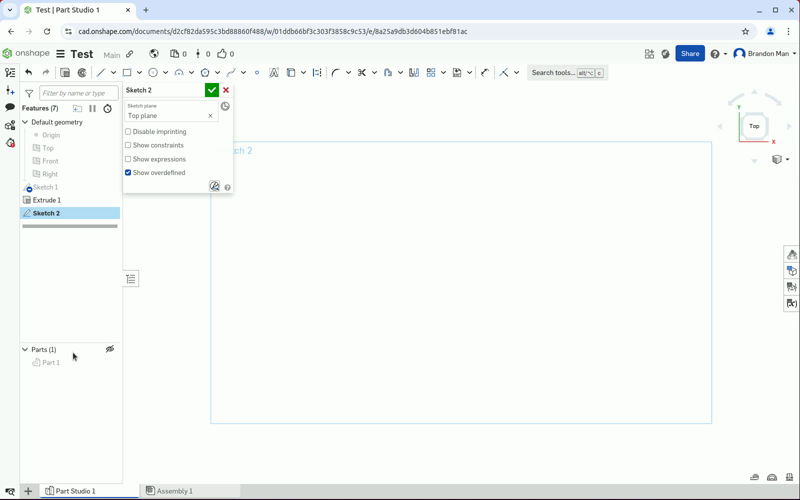
key(l)
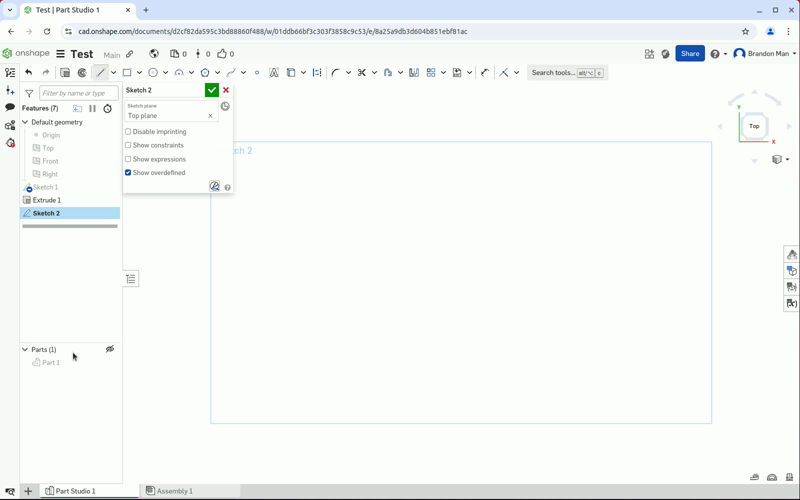
key_down(shift)
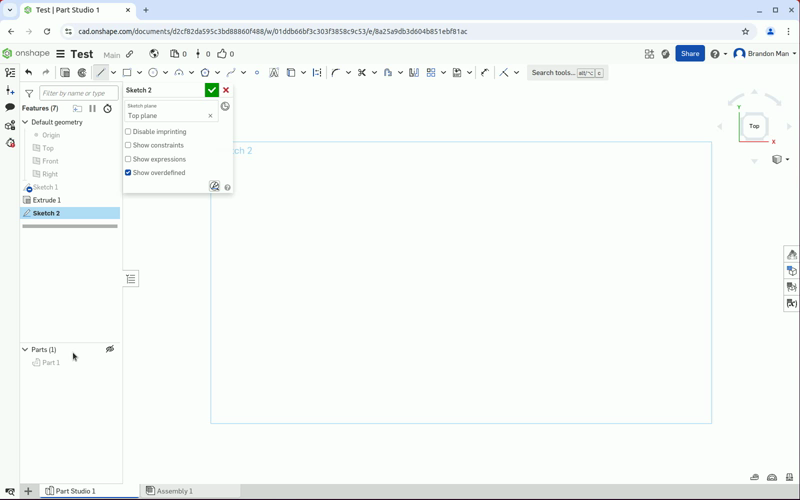
mouse_move(390, 282)
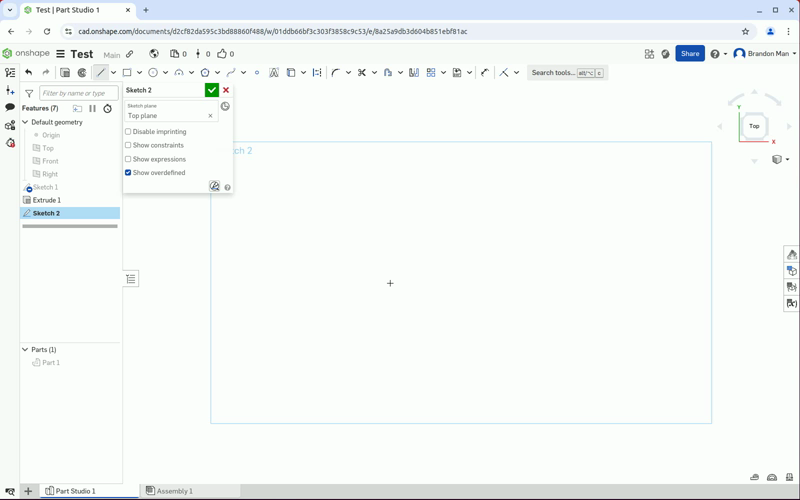
click(390, 282)
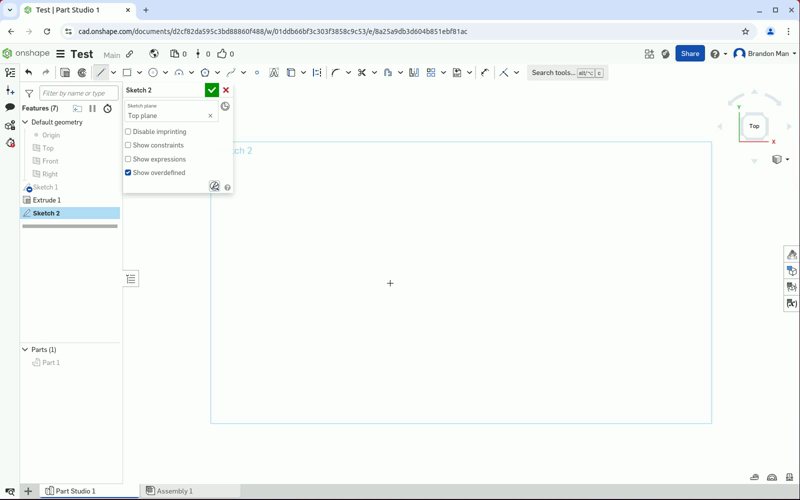
key_up(shift)
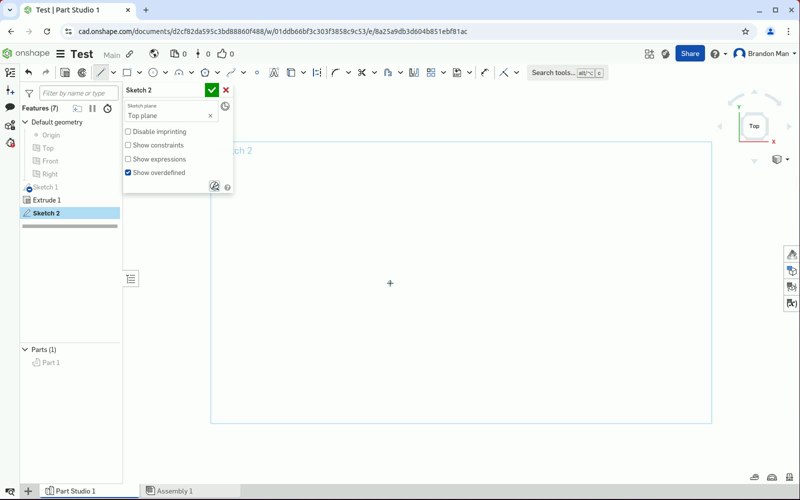
key_down(shift)
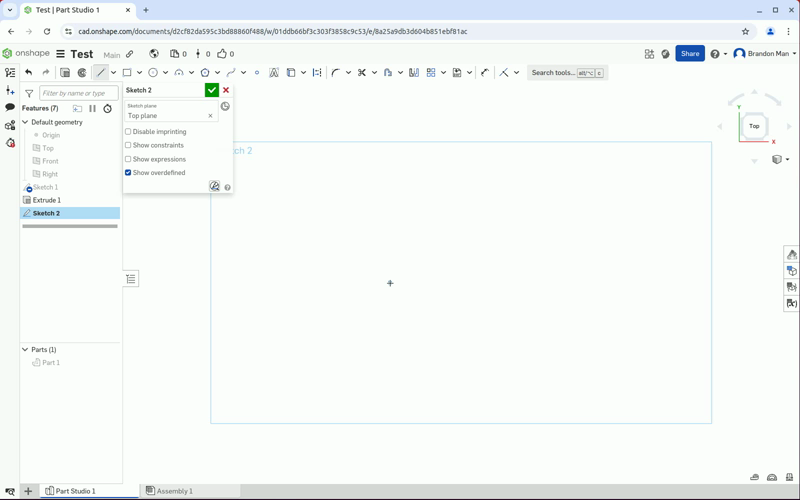
mouse_move(465, 282)
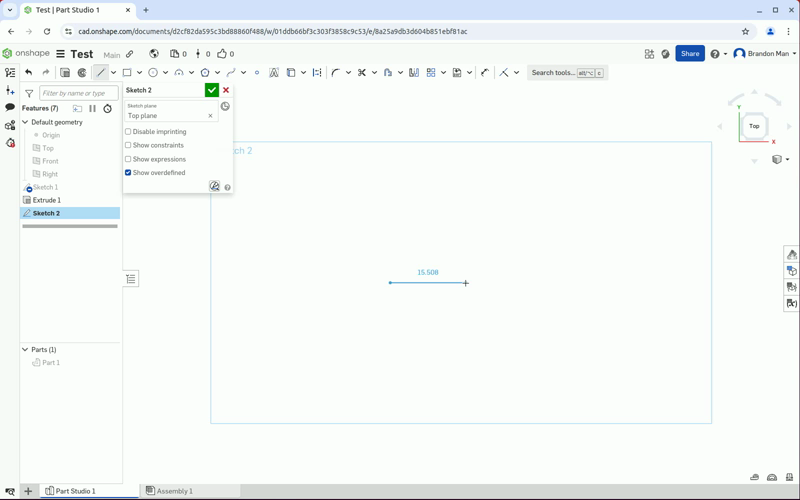
click(465, 282)
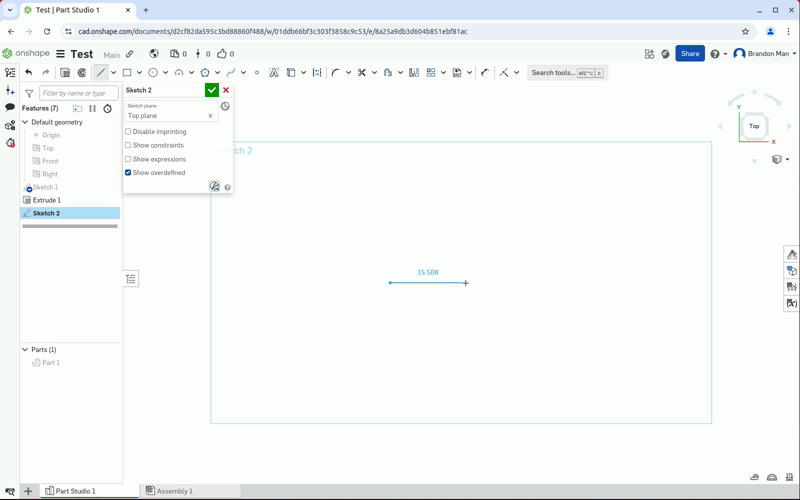
key_up(shift)
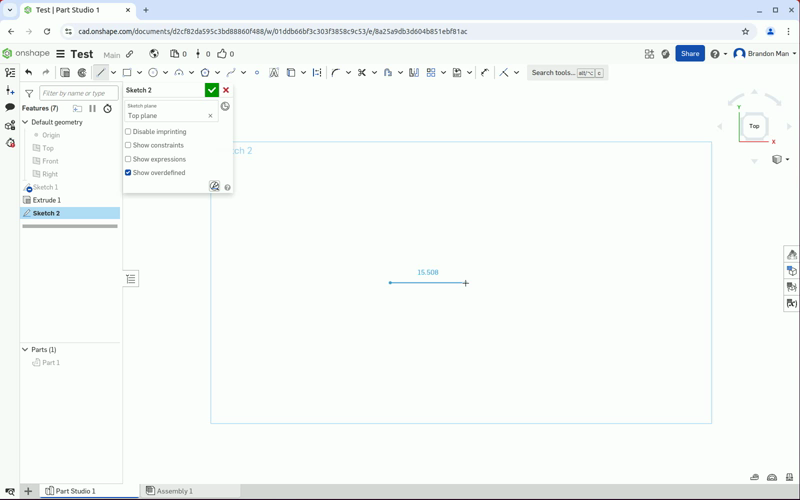
key_down(shift)
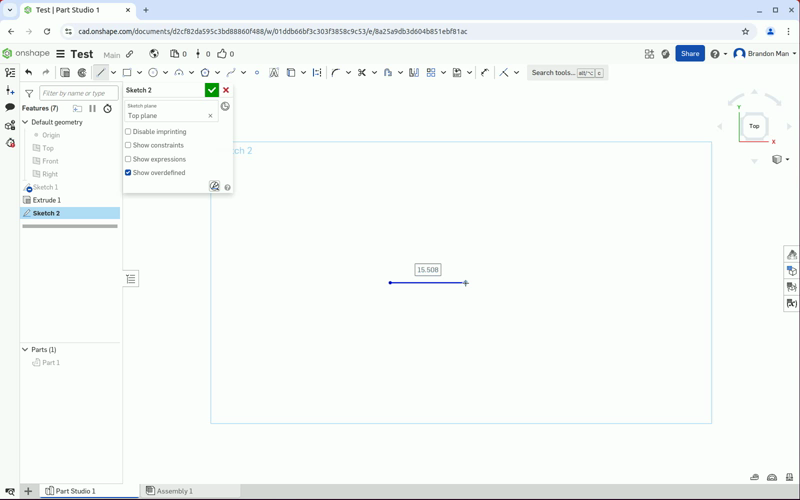
mouse_move(495, 282)
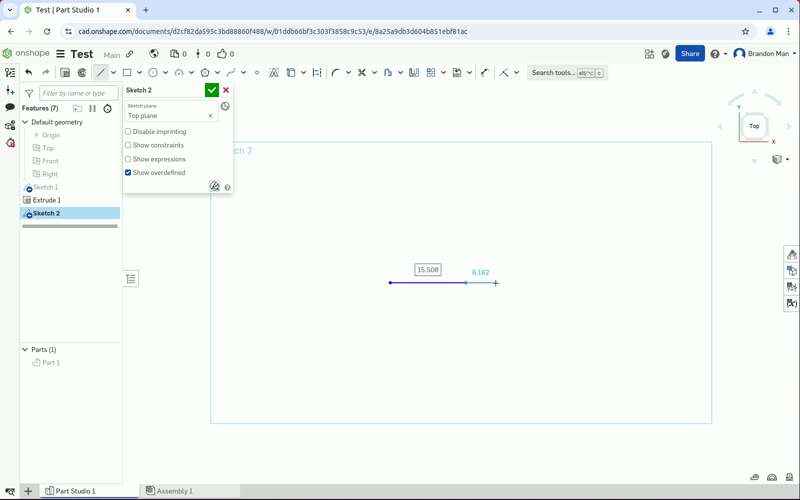
mouse_move(465, 244)
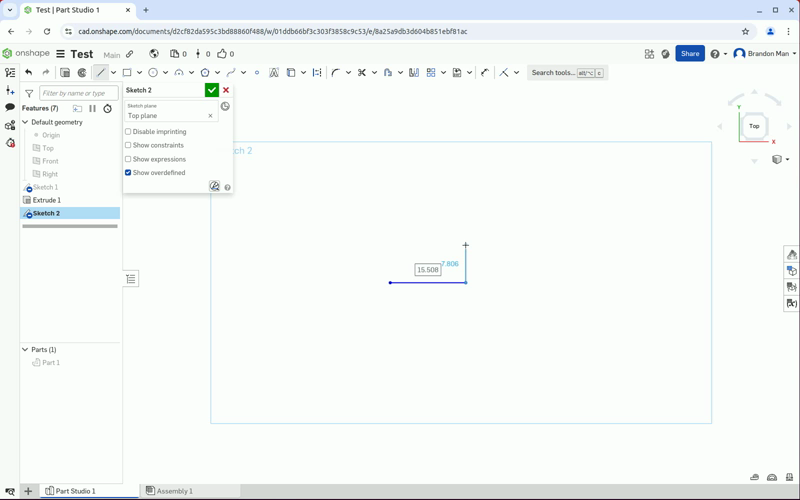
click(465, 244)
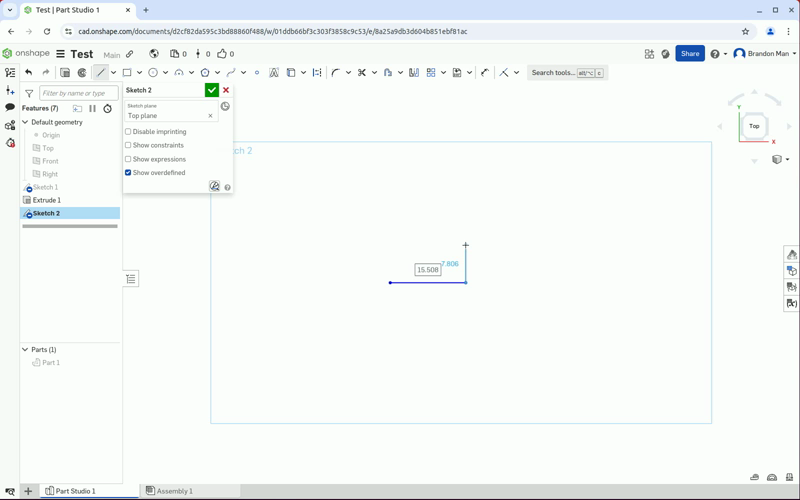
key_up(shift)
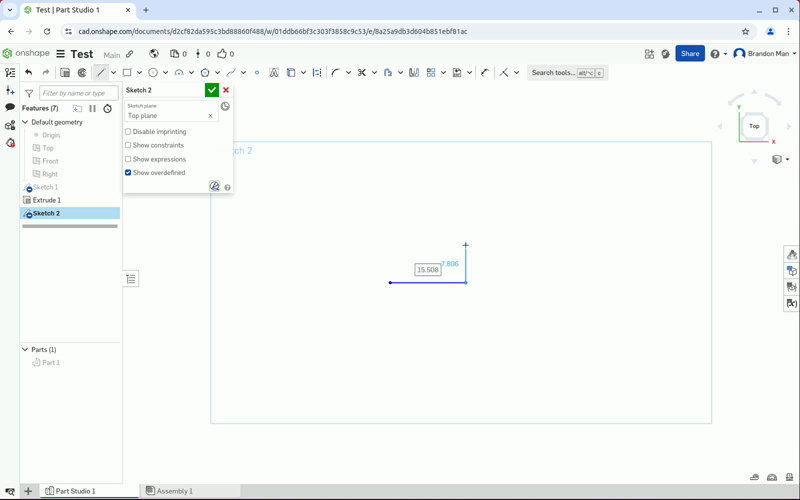
key_down(shift)
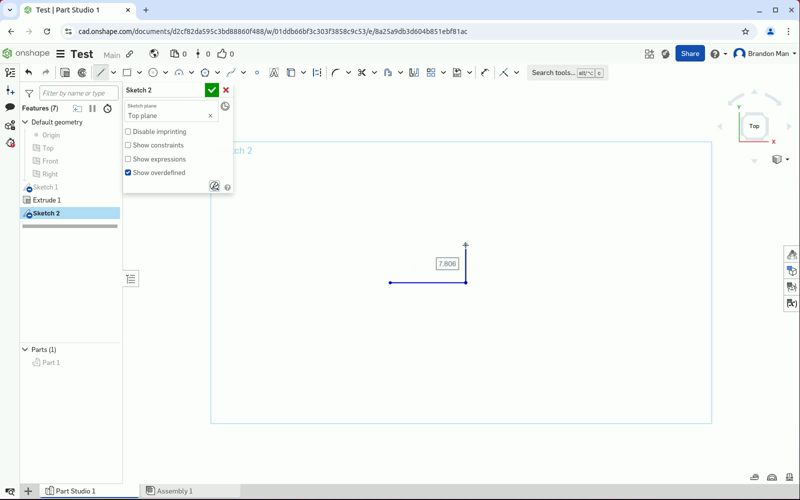
mouse_move(390, 244)
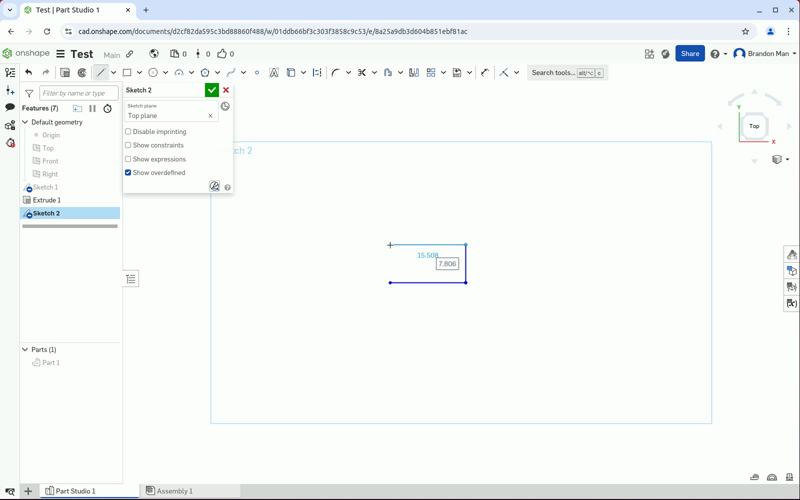
click(390, 244)
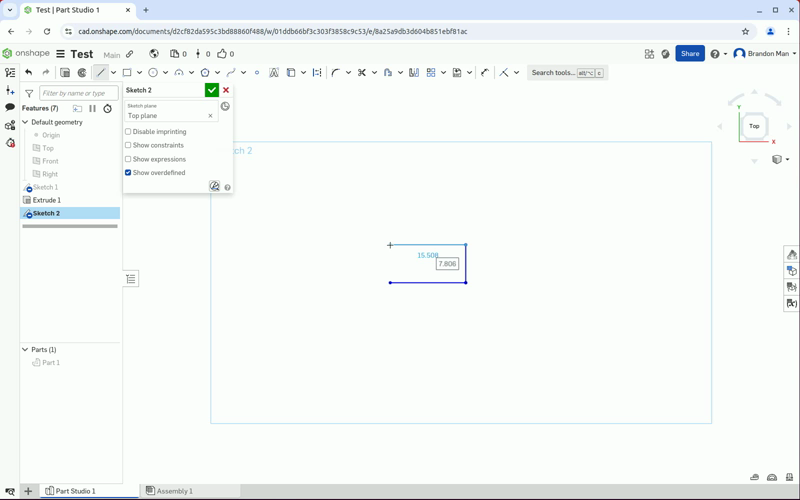
key_up(shift)
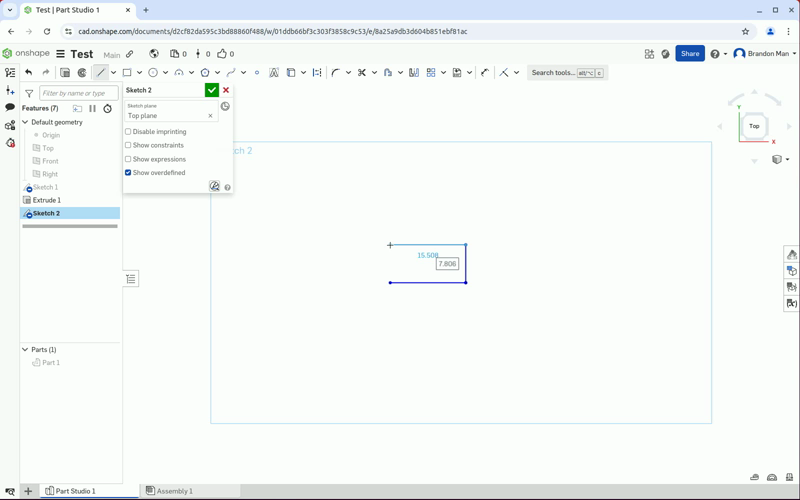
mouse_move(420, 244)
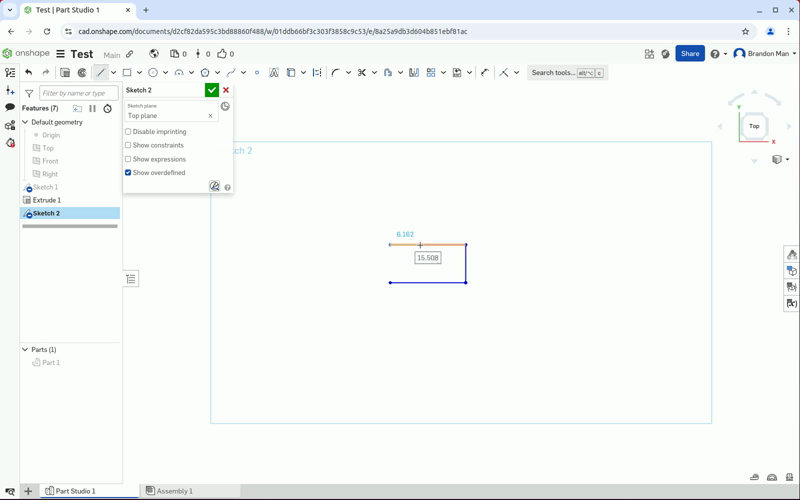
key_down(shift)
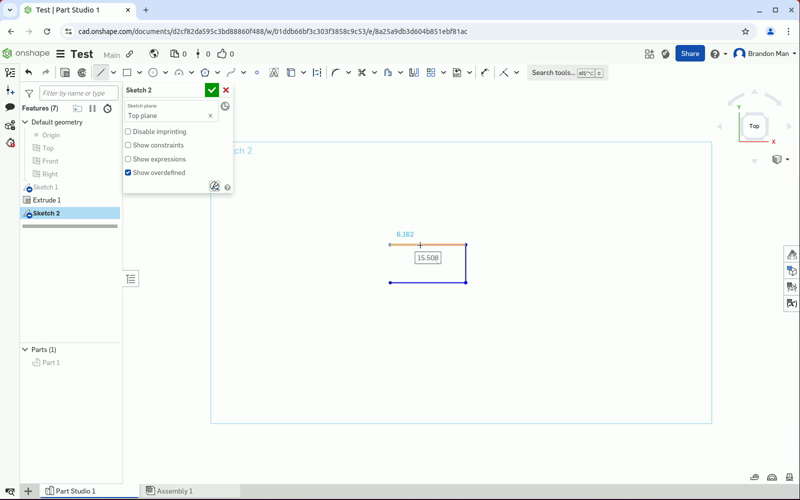
mouse_move(390, 282)
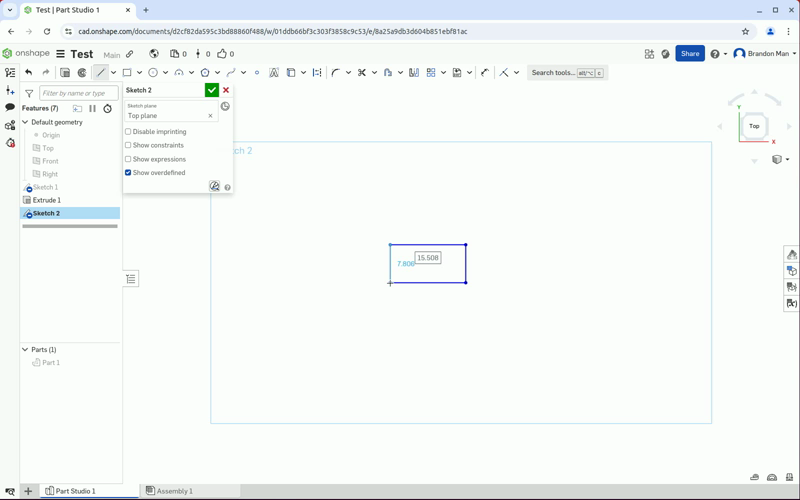
key_up(shift)
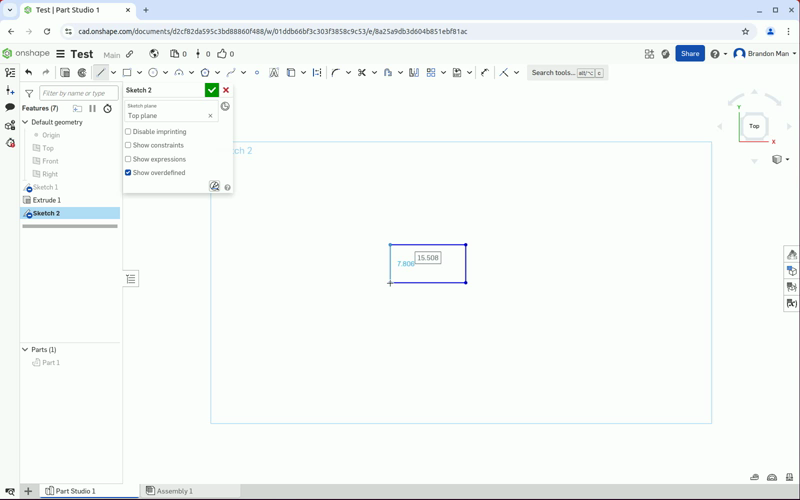
click(390, 282)
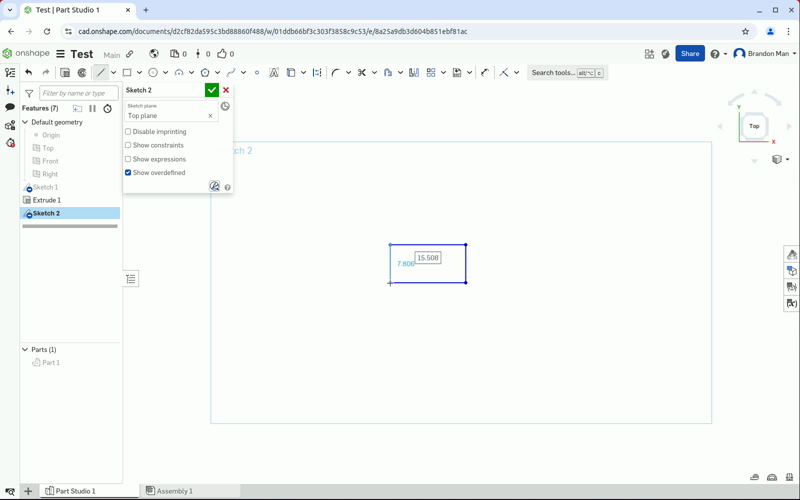
key(esc)
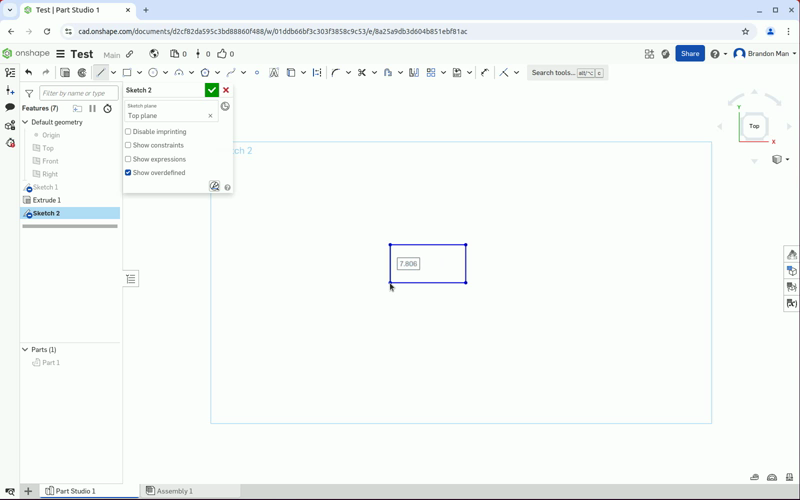
key(c)
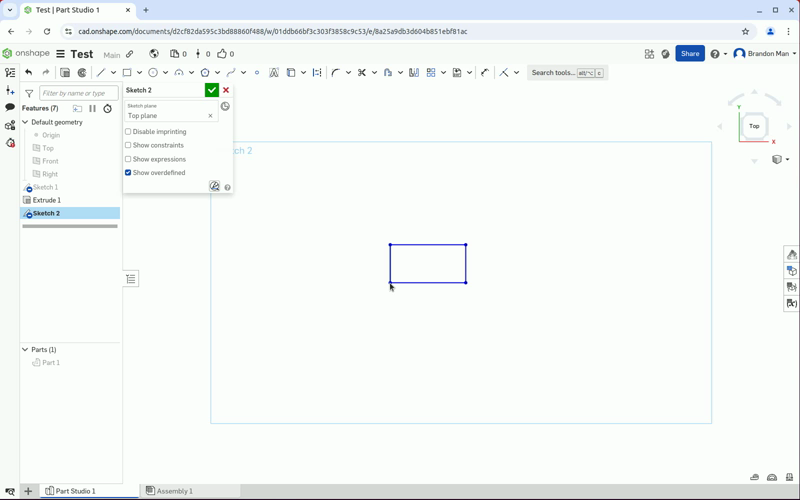
key_down(shift)
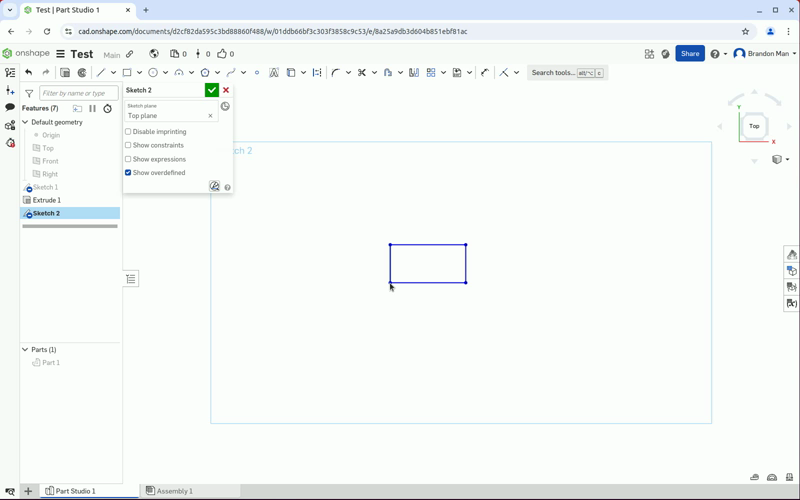
mouse_move(428, 264)
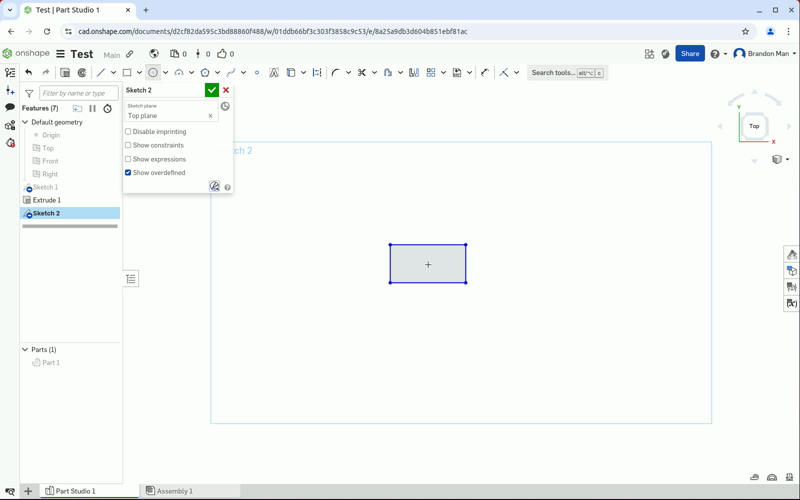
click(428, 264)
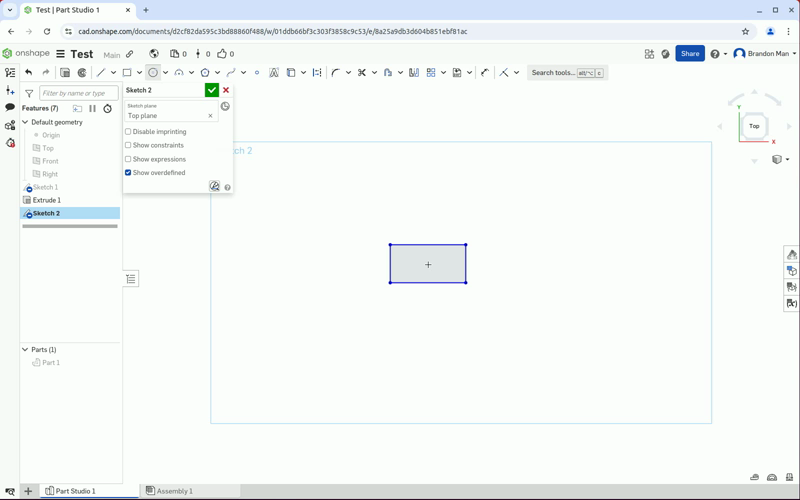
key_up(shift)
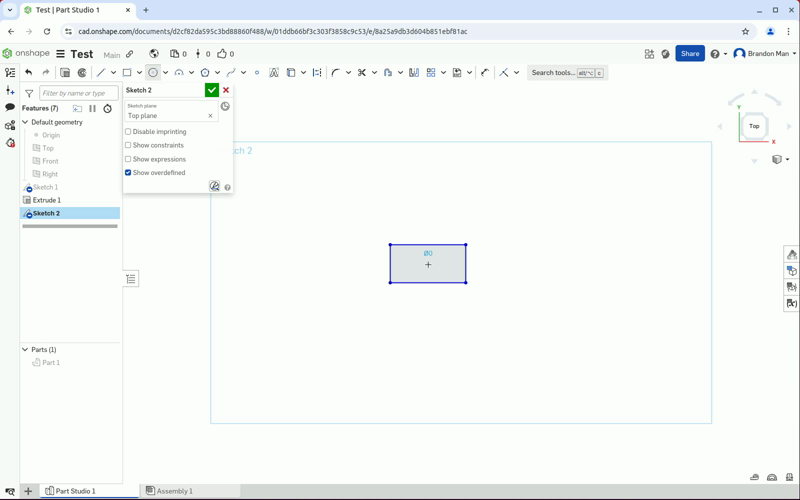
mouse_move(437, 264)
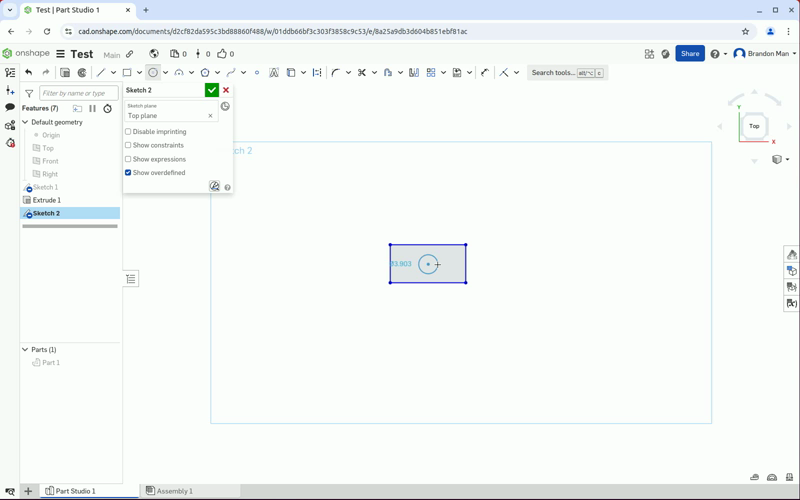
click(437, 264)
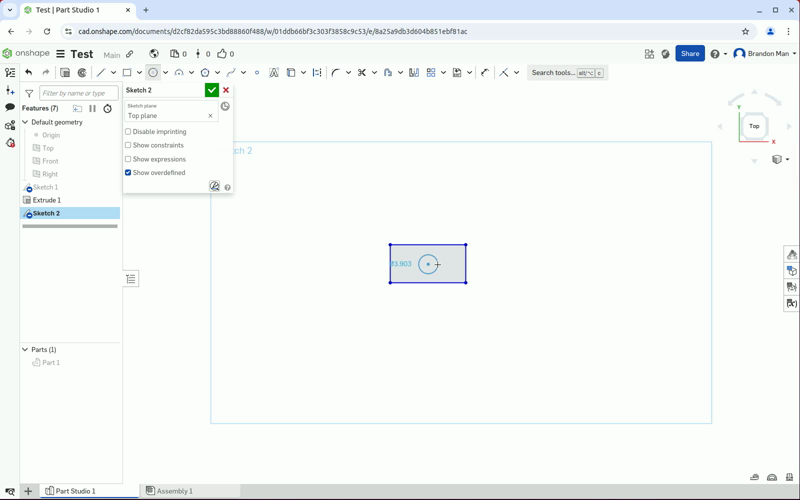
key(esc)
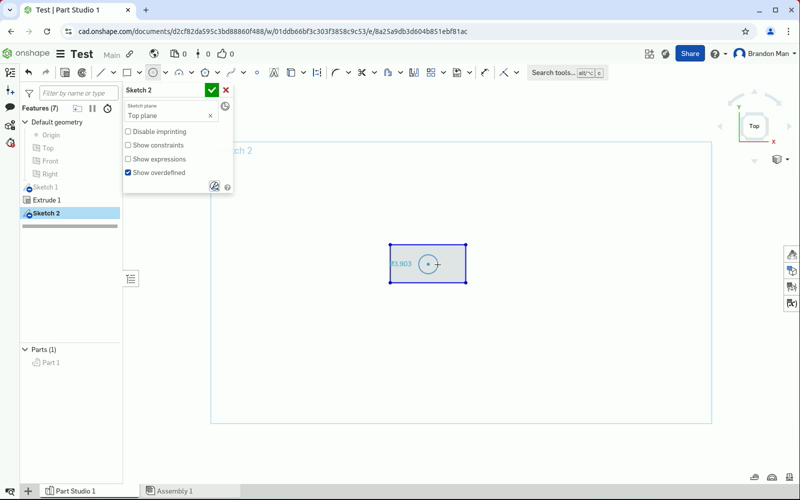
mouse_move(448, 247)
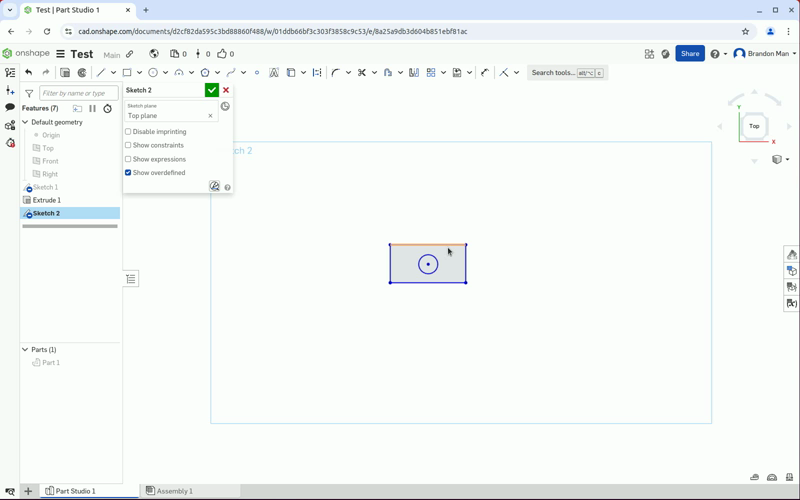
click(448, 247)
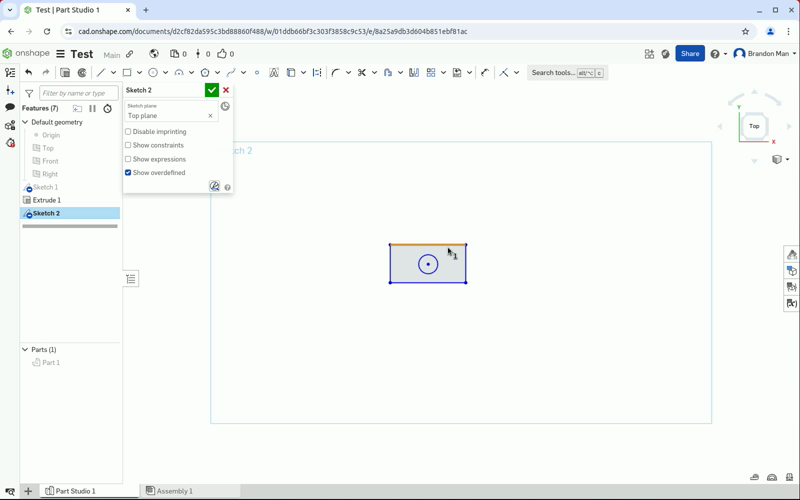
mouse_move(73, 352)
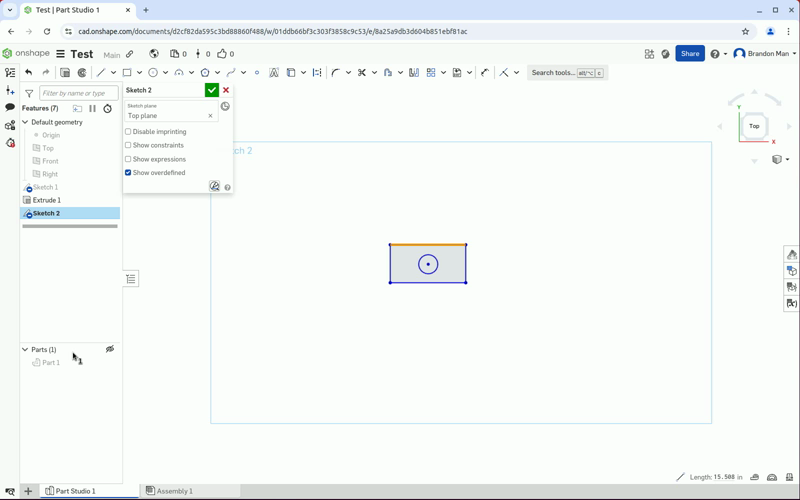
key(shift+y)
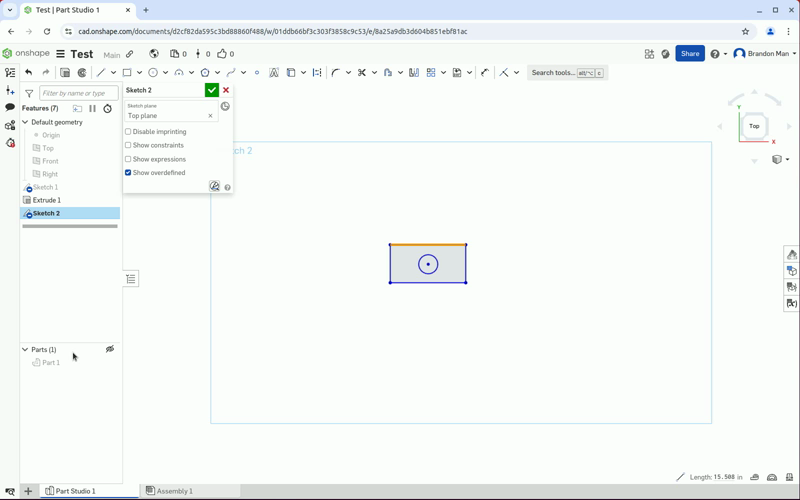
key(shift+e)
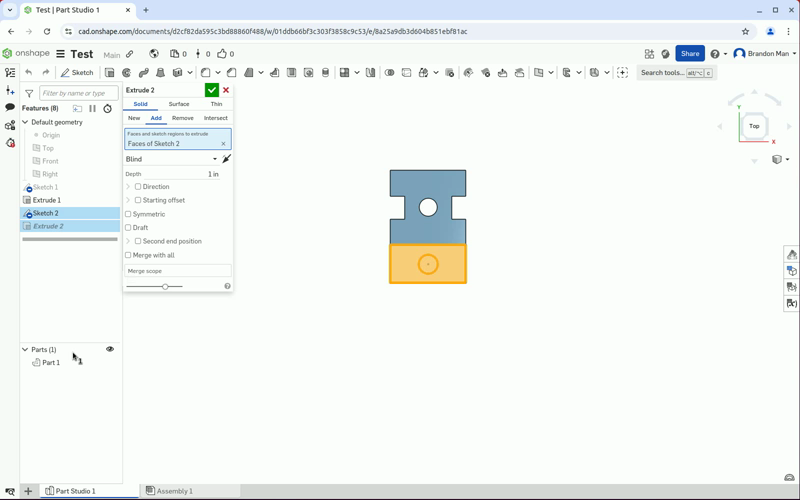
mouse_move(143, 106)
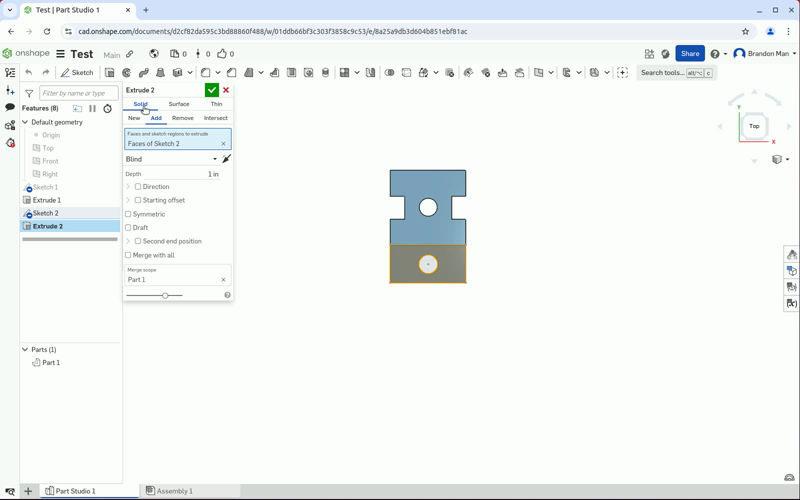
click(143, 106)
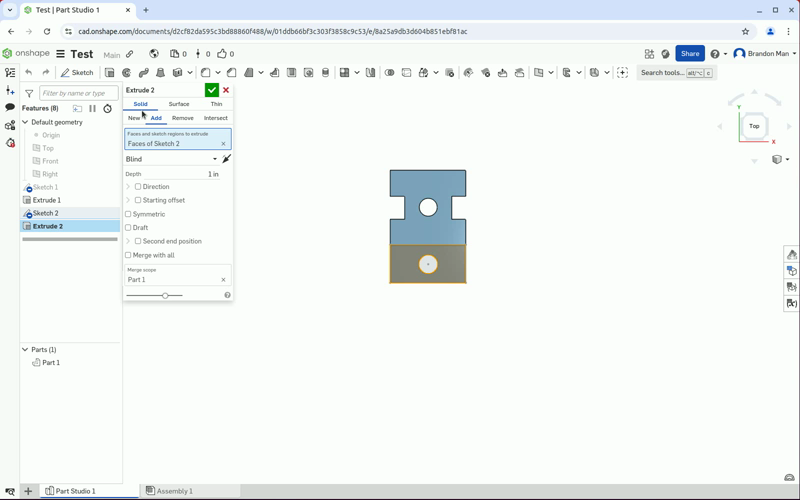
mouse_move(137, 120)
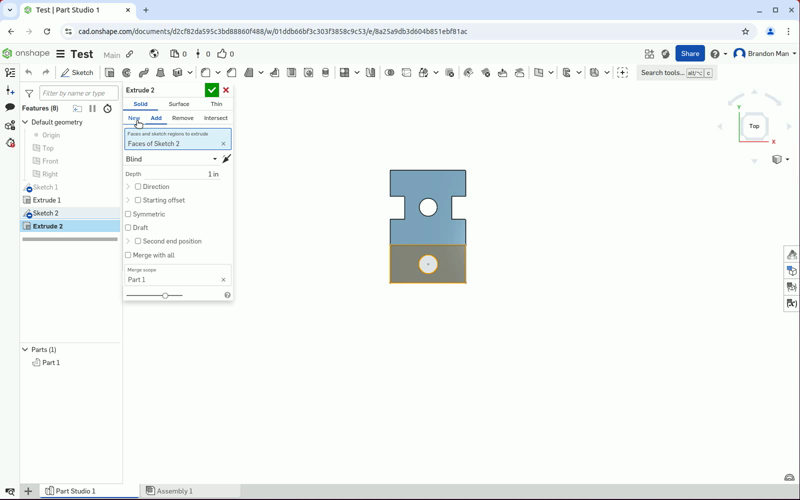
click(137, 120)
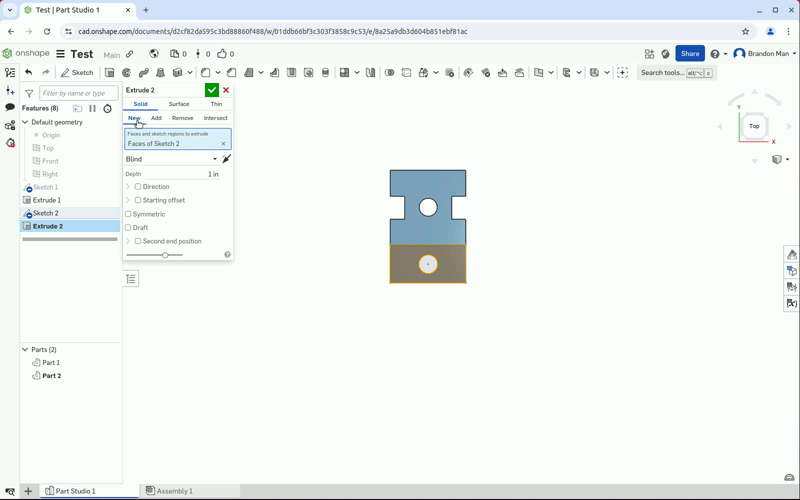
key(tab, 4)
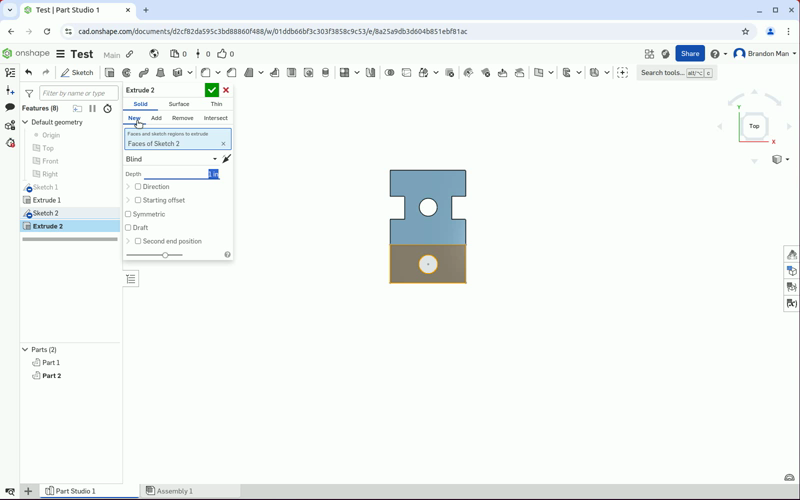
text(3.851)
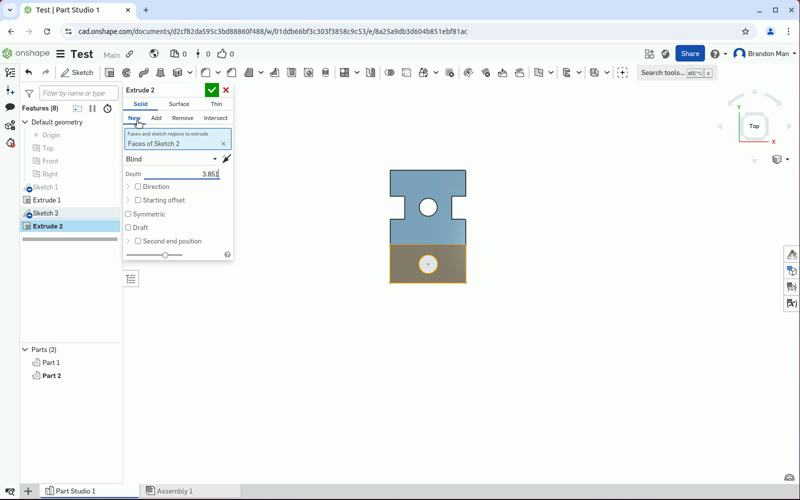
key(enter)
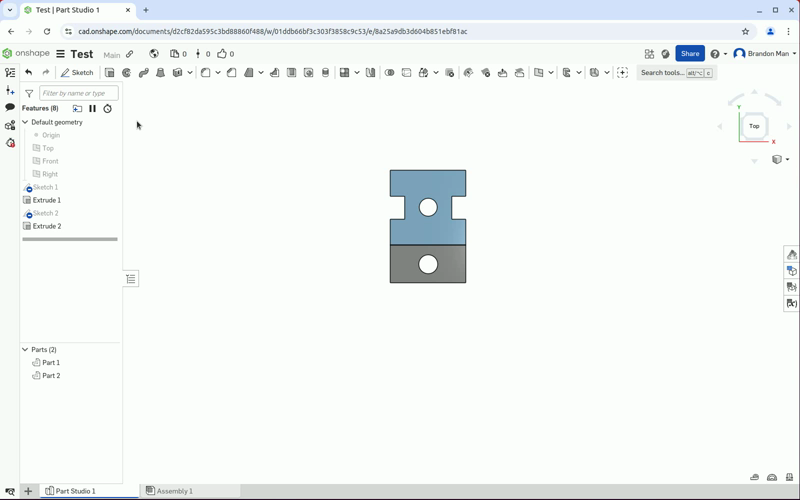
key(shift+h)
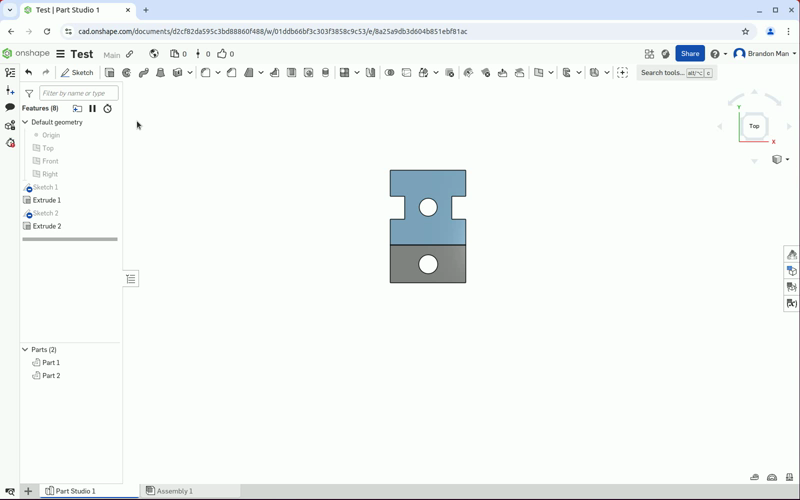
key(shift+h)
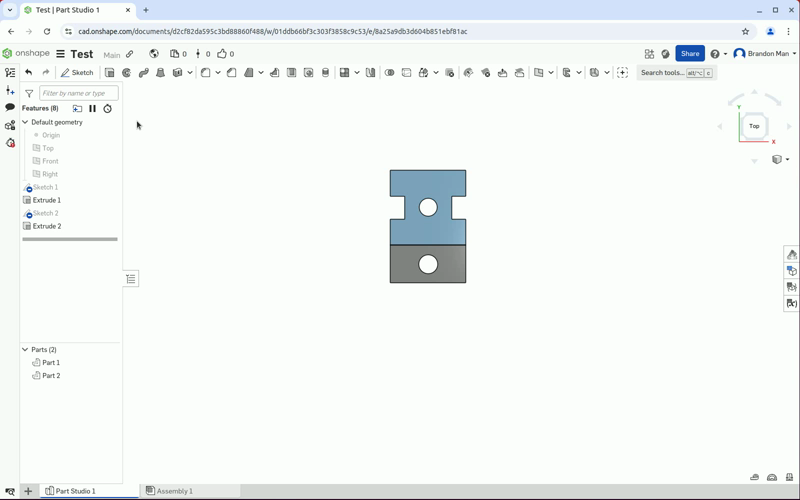
mouse_move(73, 189)
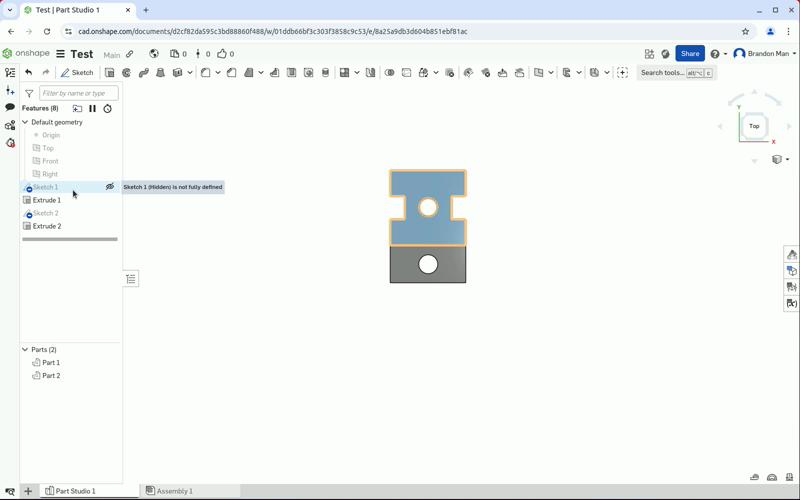
click(73, 189)
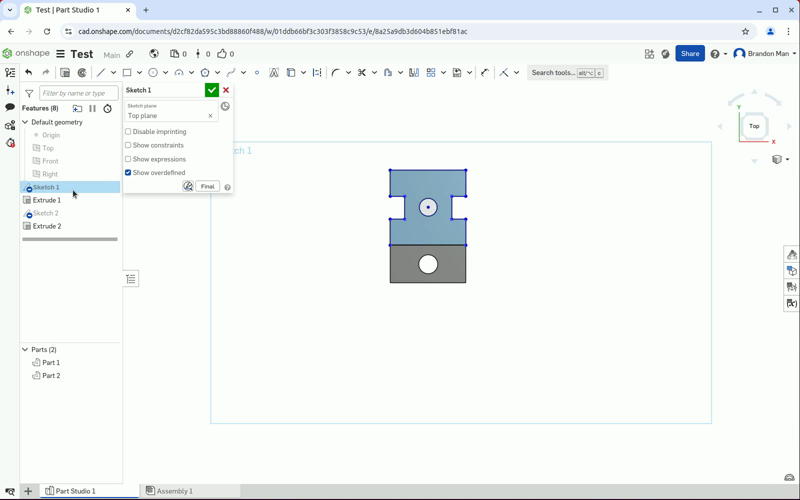
mouse_move(229, 92)
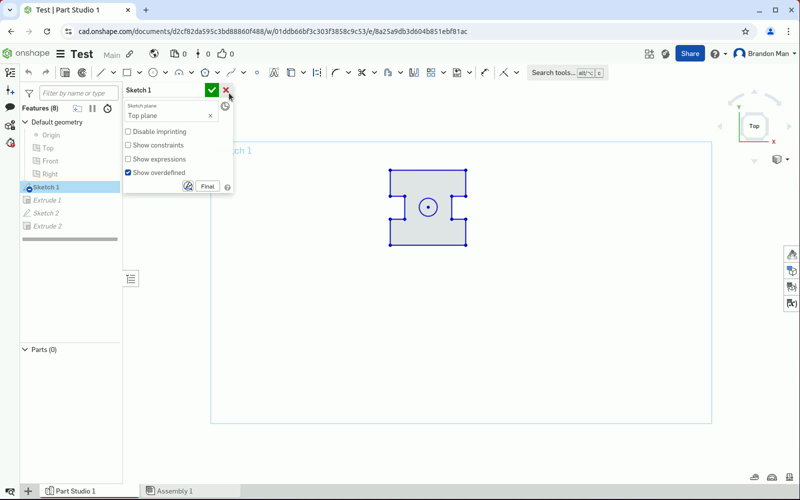
click(229, 92)
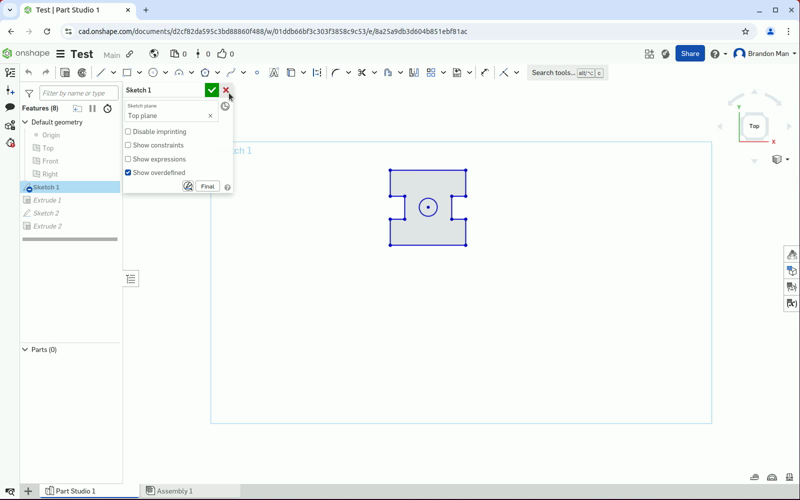
key(shift+s)
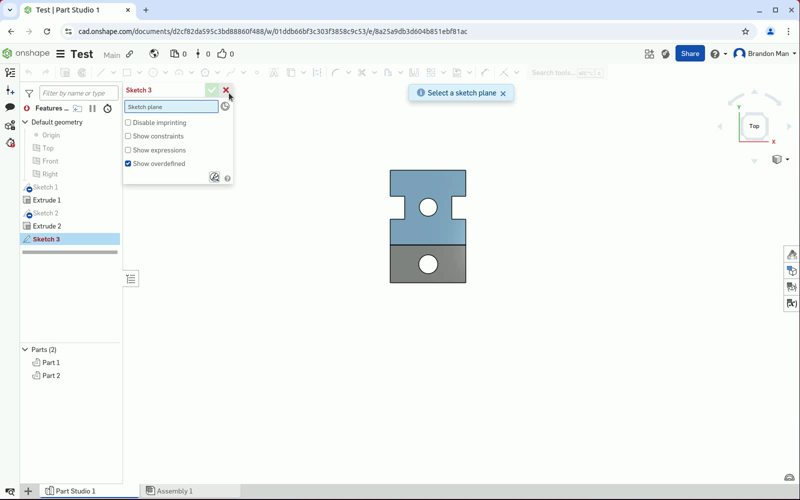
mouse_move(73, 150)
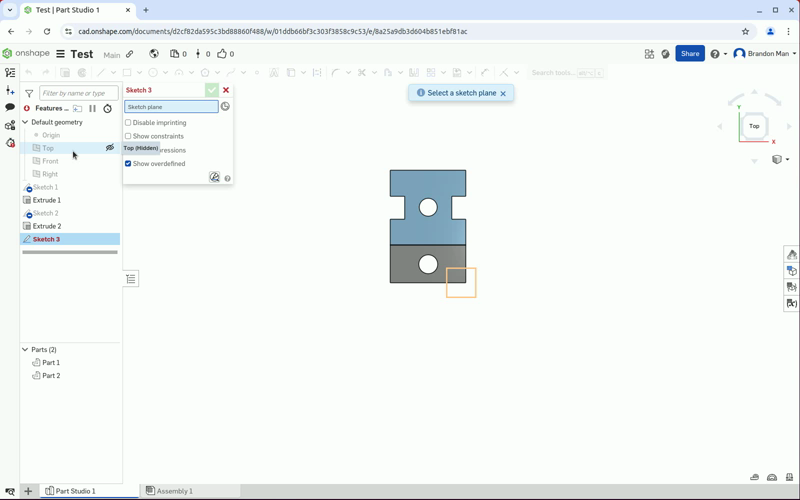
click(73, 150)
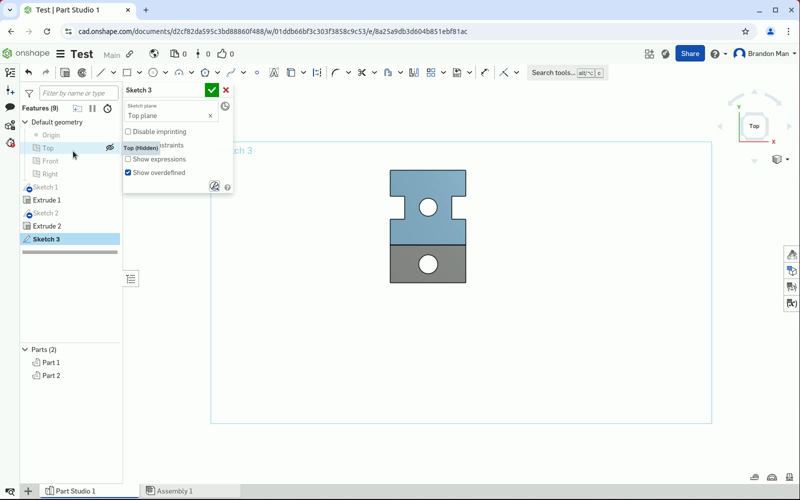
mouse_move(73, 352)
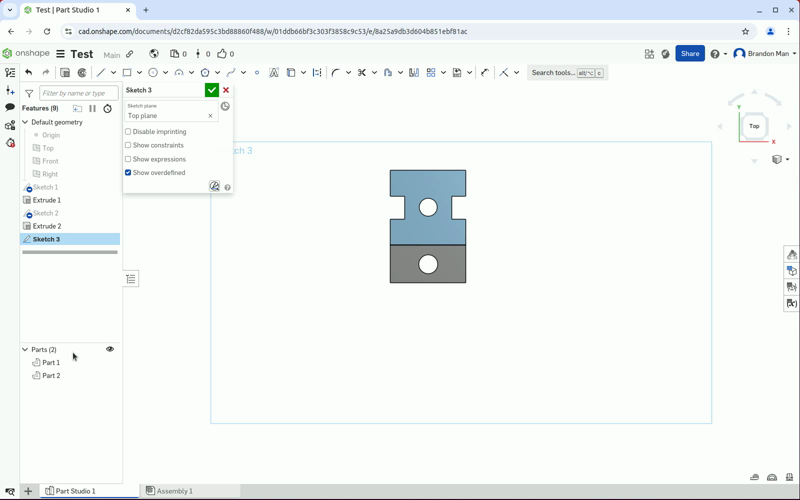
key(y)
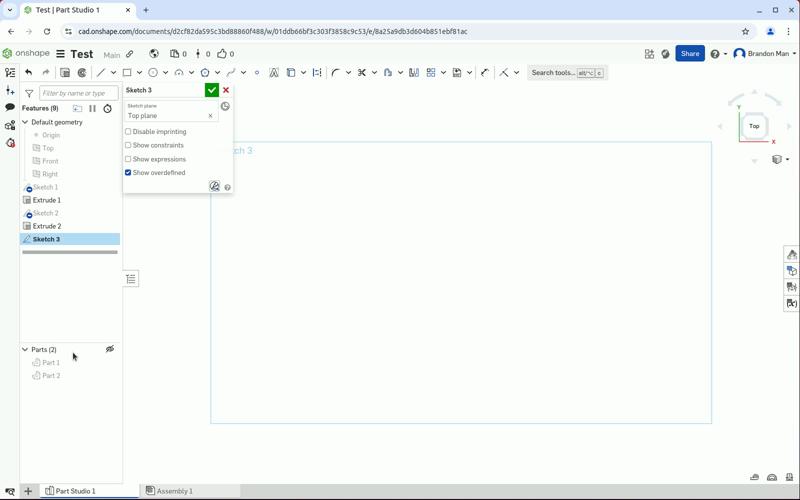
key(l)
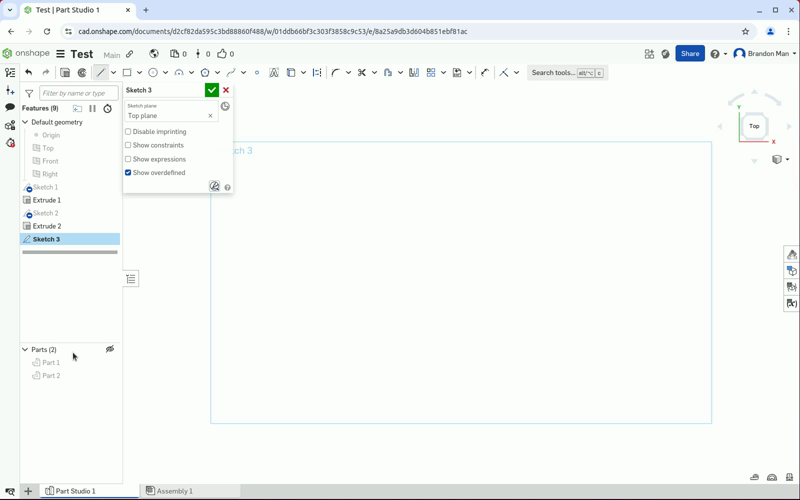
key_down(shift)
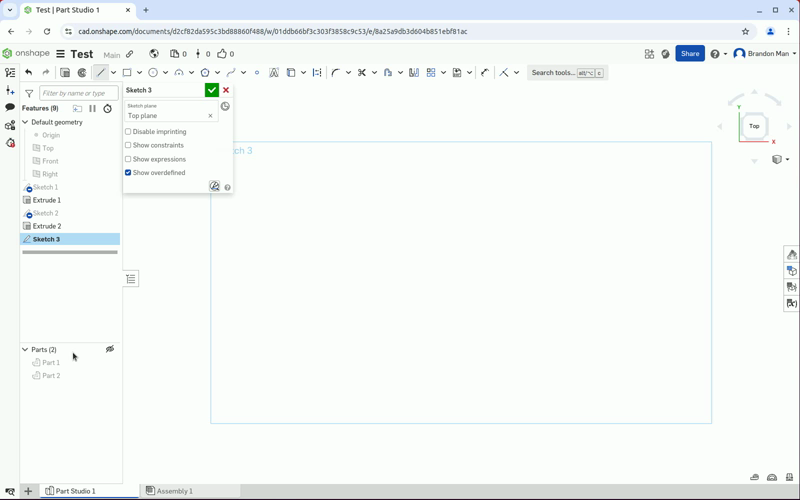
mouse_move(390, 218)
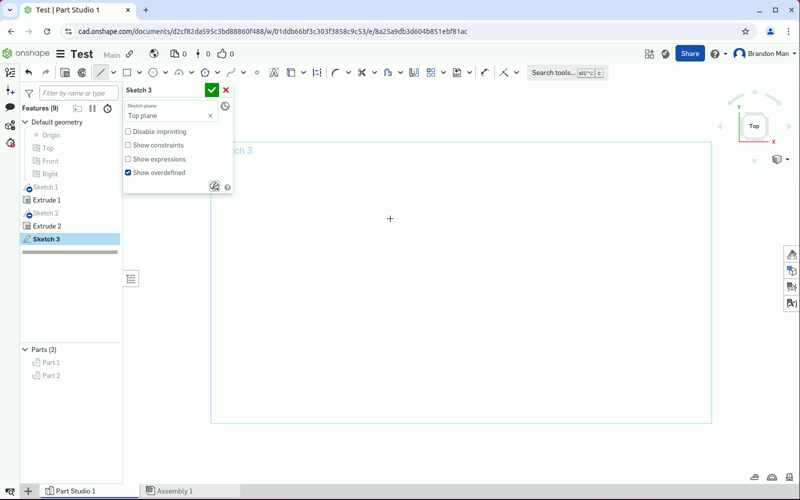
click(390, 218)
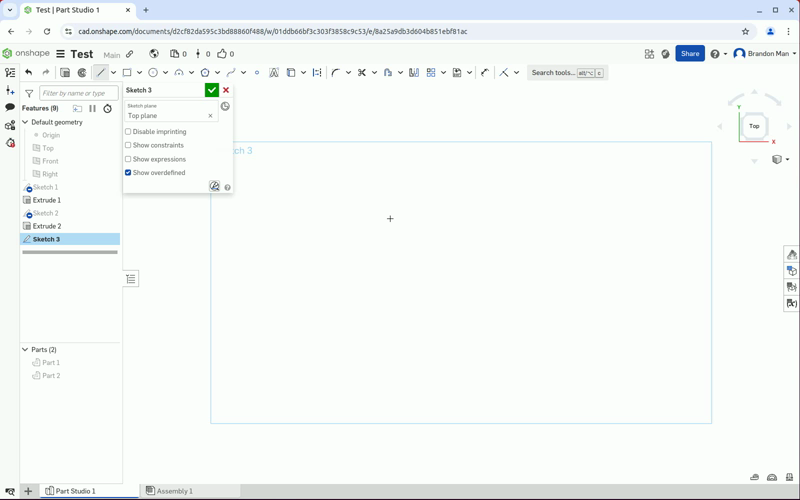
key_up(shift)
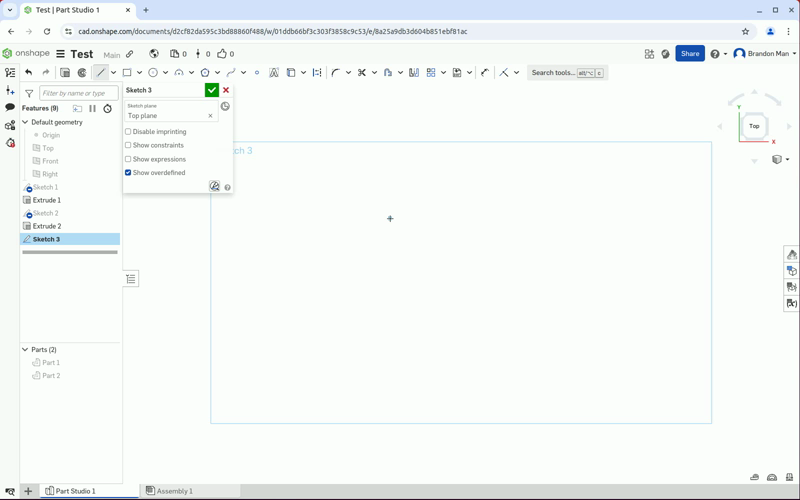
key_down(shift)
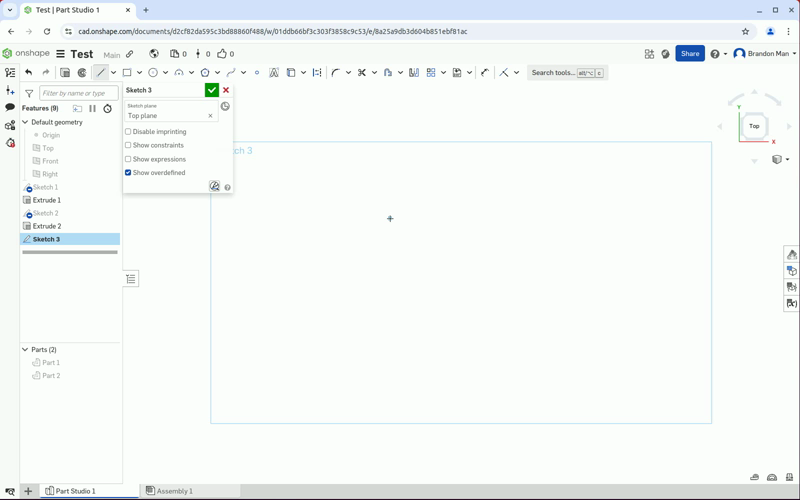
mouse_move(420, 218)
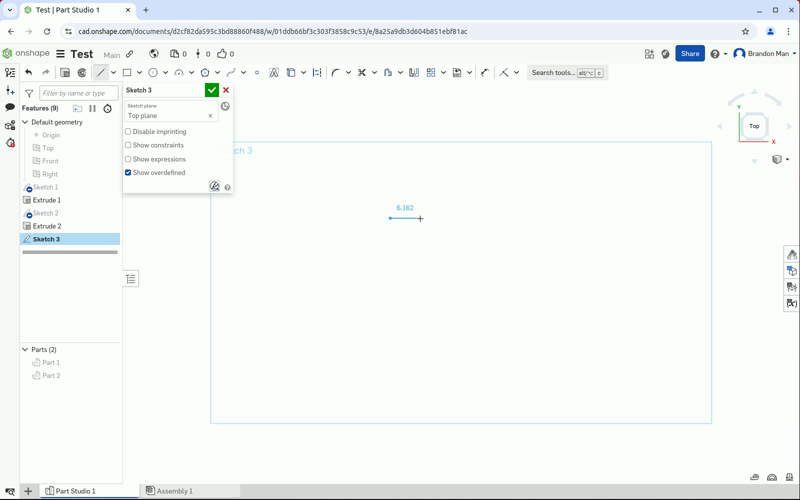
mouse_move(404, 218)
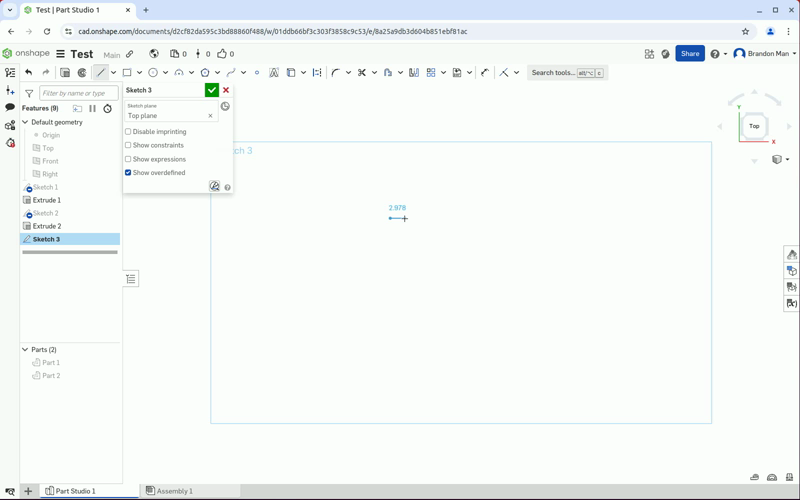
click(404, 218)
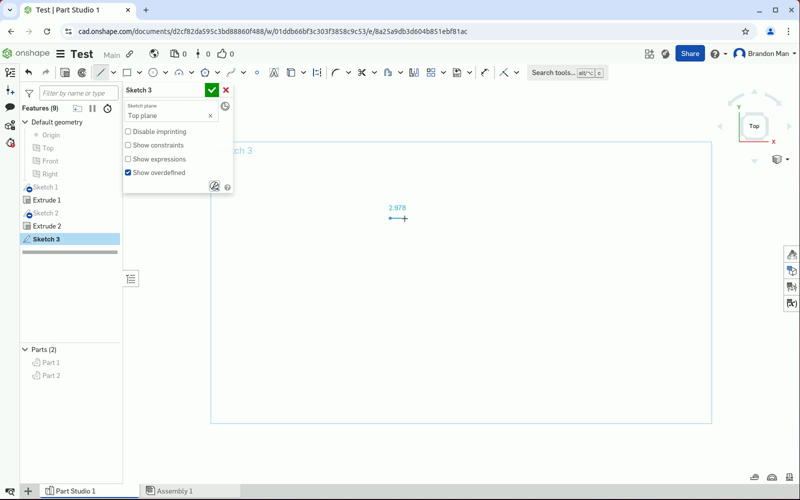
key_up(shift)
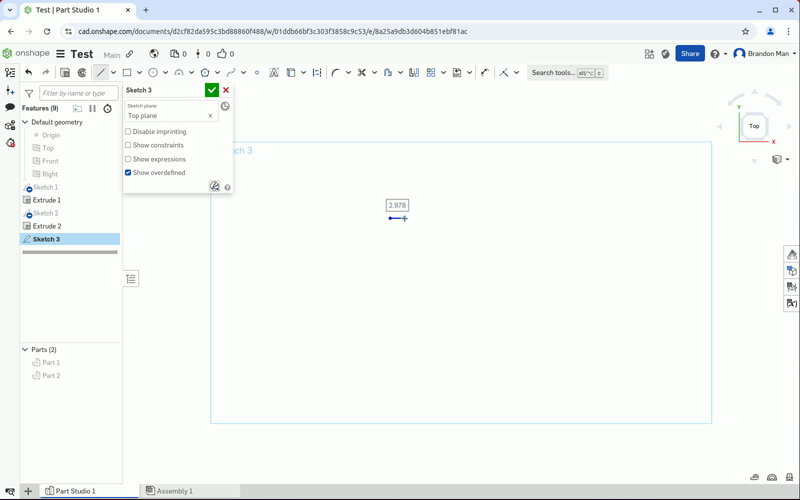
key_down(shift)
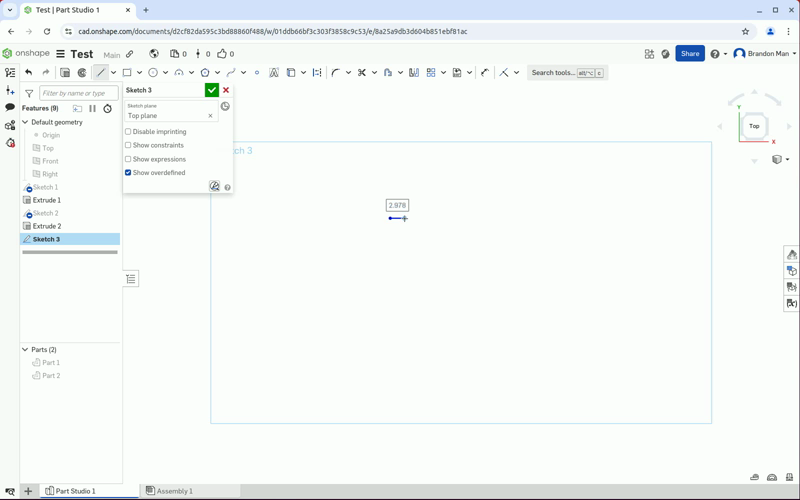
mouse_move(434, 218)
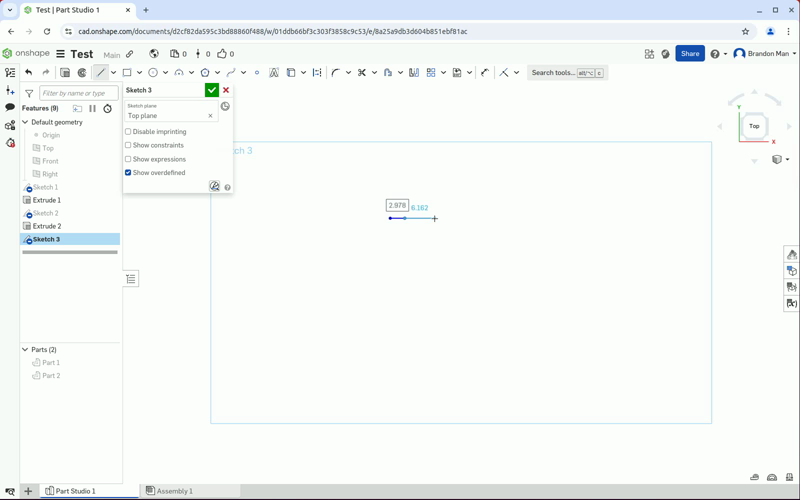
mouse_move(404, 195)
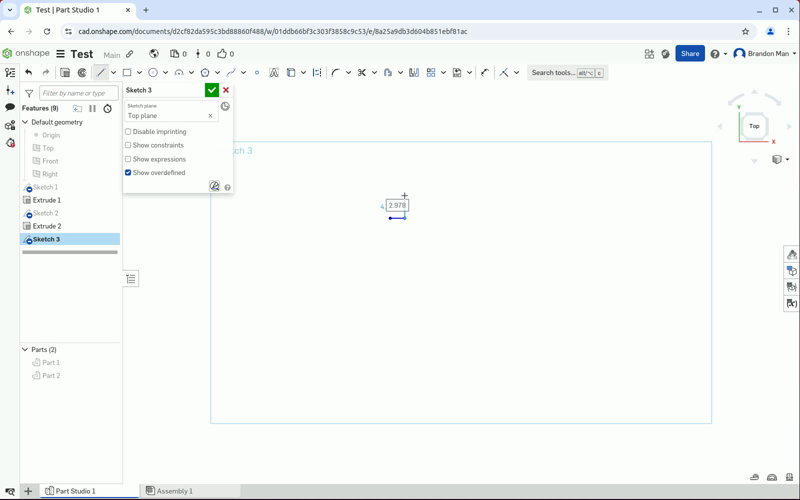
click(404, 195)
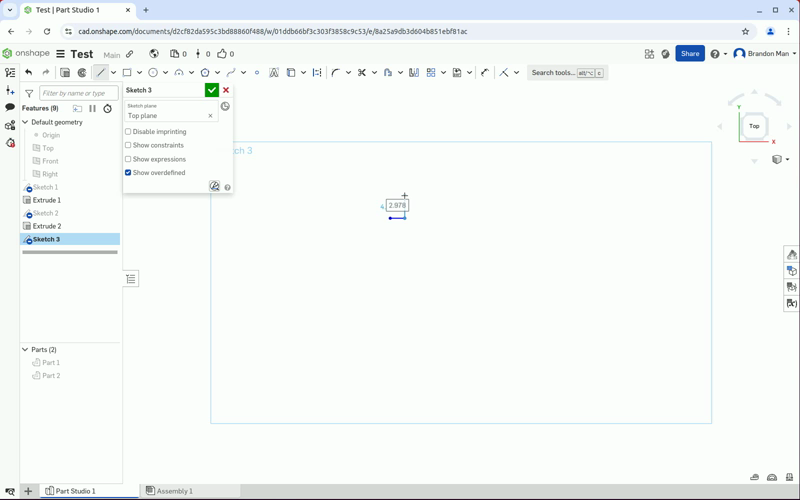
key_up(shift)
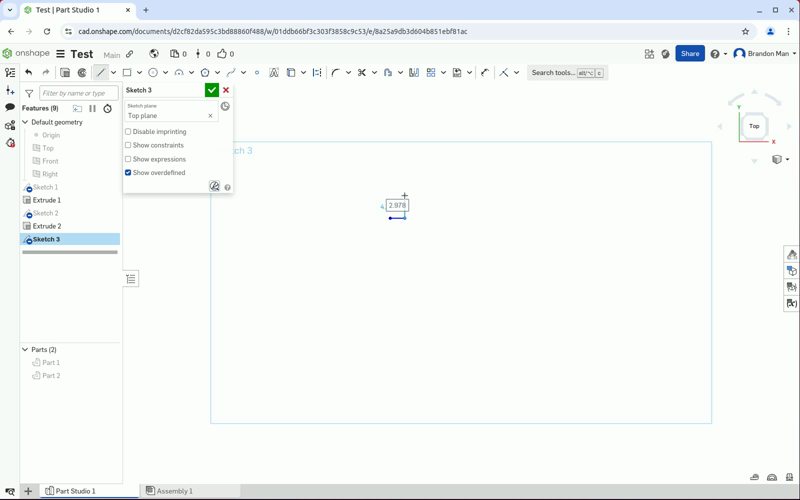
key_down(shift)
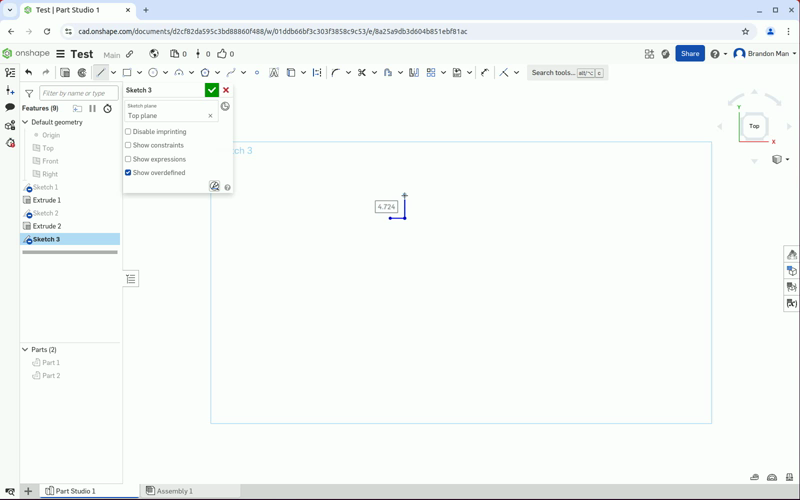
mouse_move(434, 195)
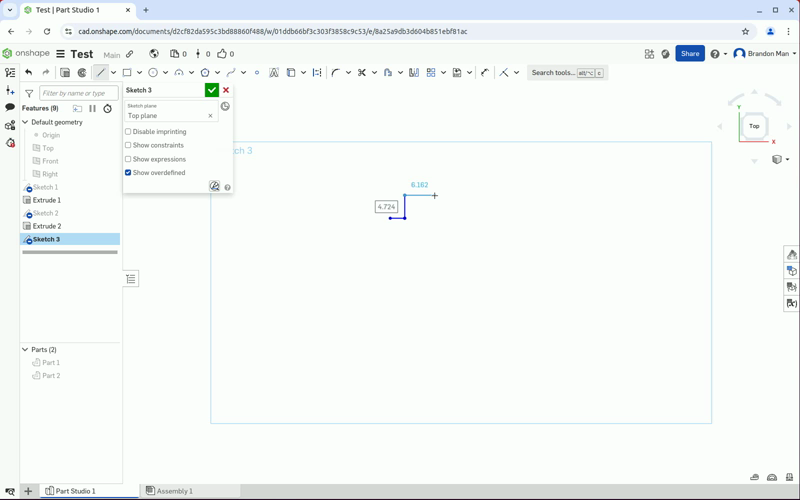
mouse_move(390, 195)
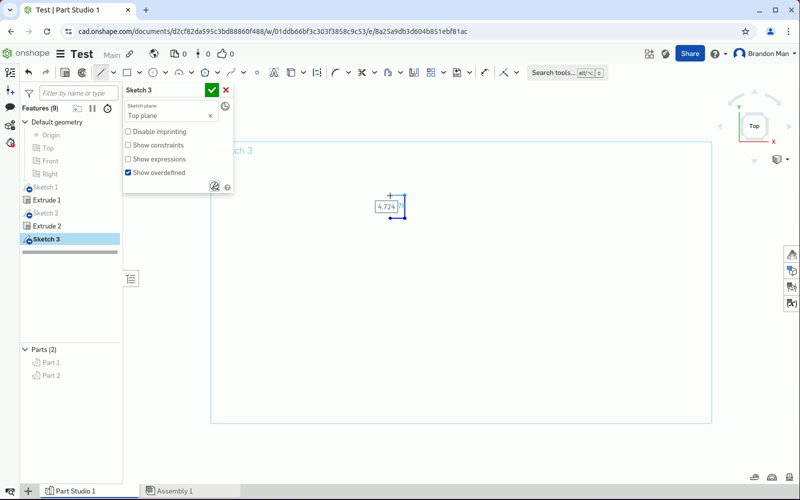
click(390, 195)
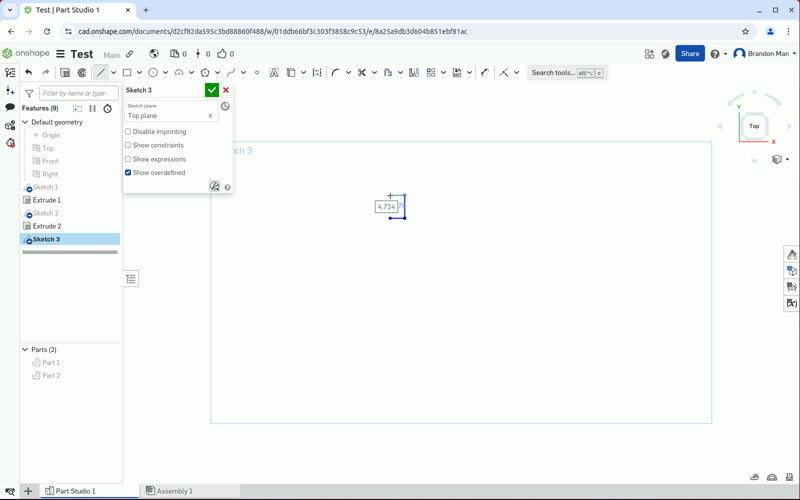
key_up(shift)
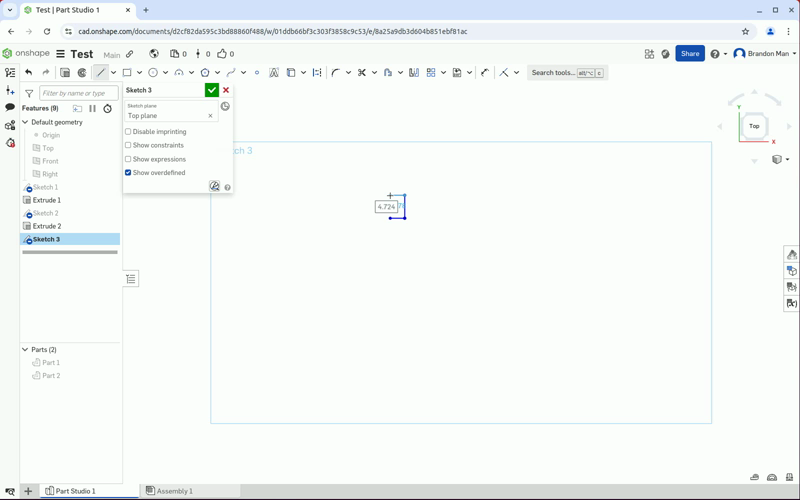
mouse_move(420, 195)
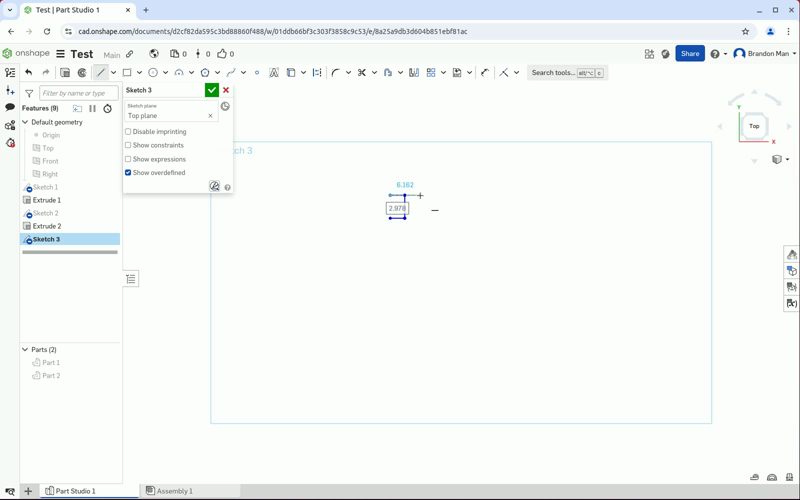
key_down(shift)
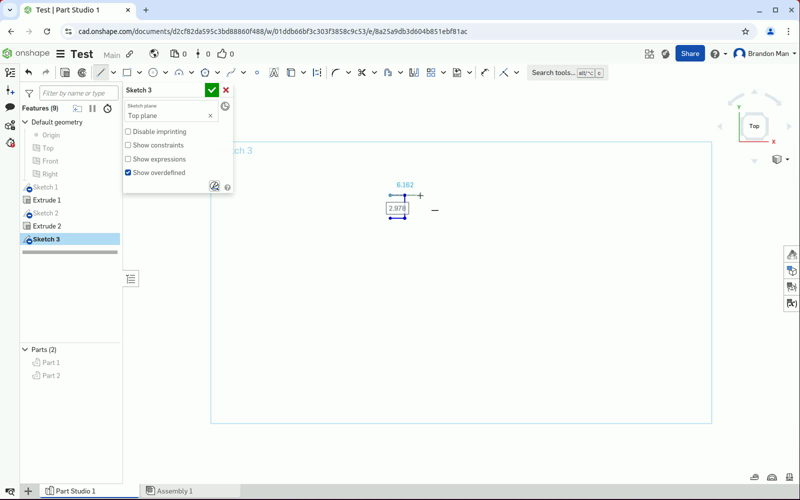
mouse_move(390, 218)
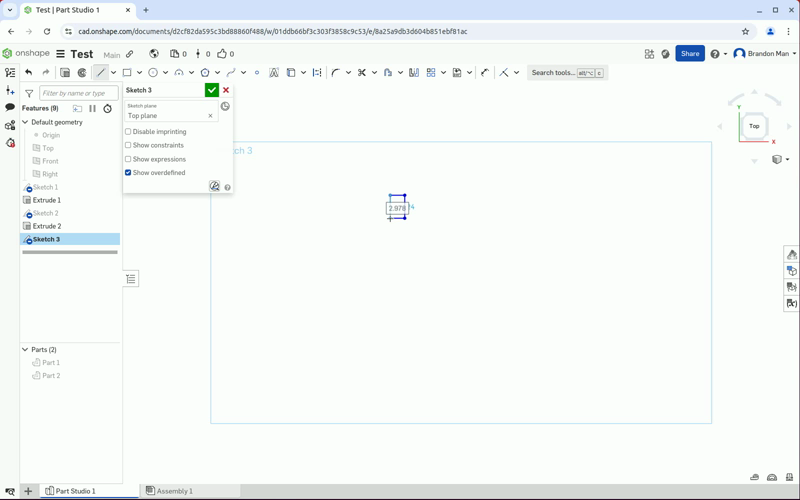
key_up(shift)
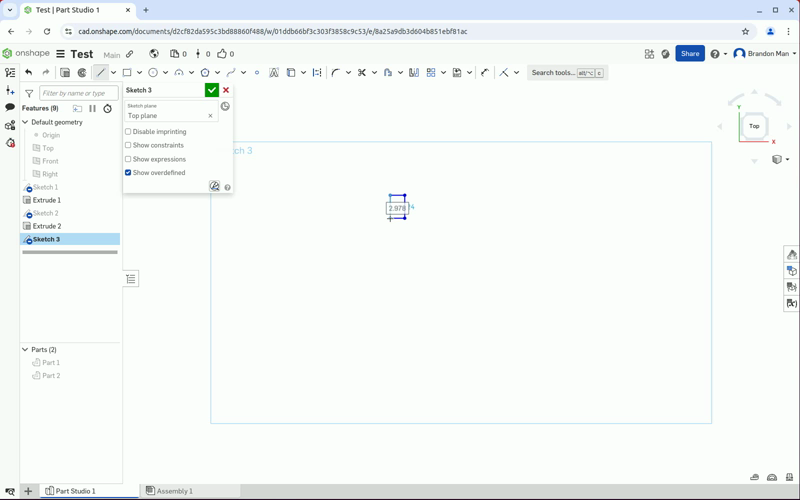
click(390, 218)
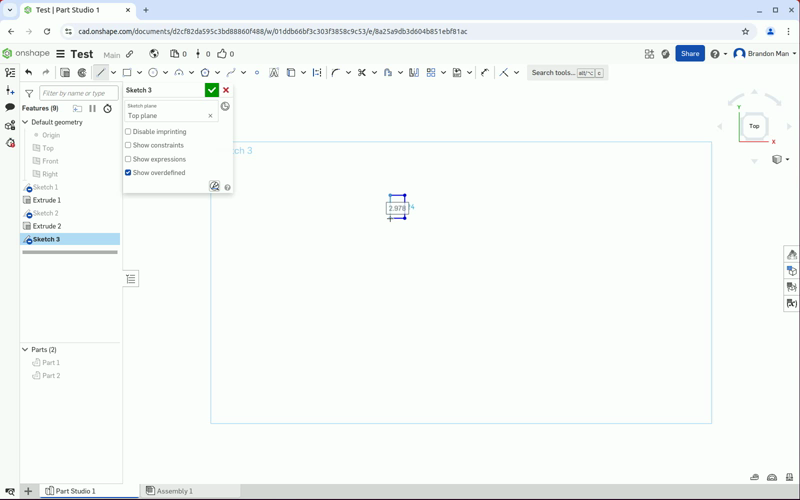
key(esc)
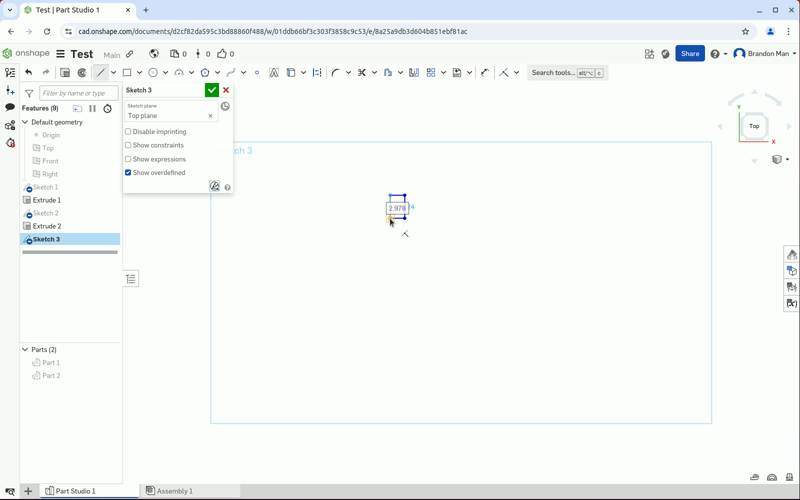
mouse_move(391, 203)
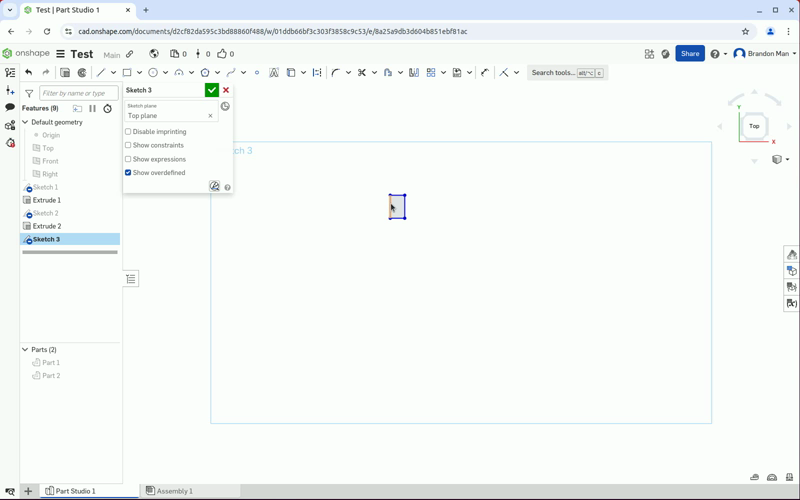
scroll(6)
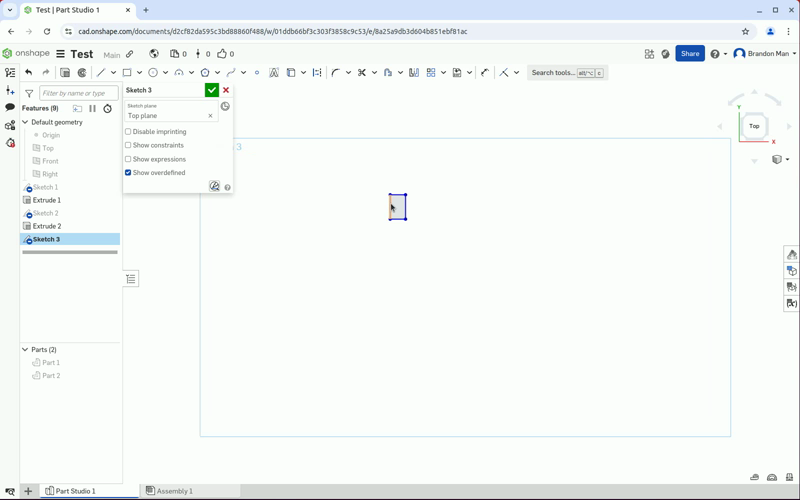
scroll(6)
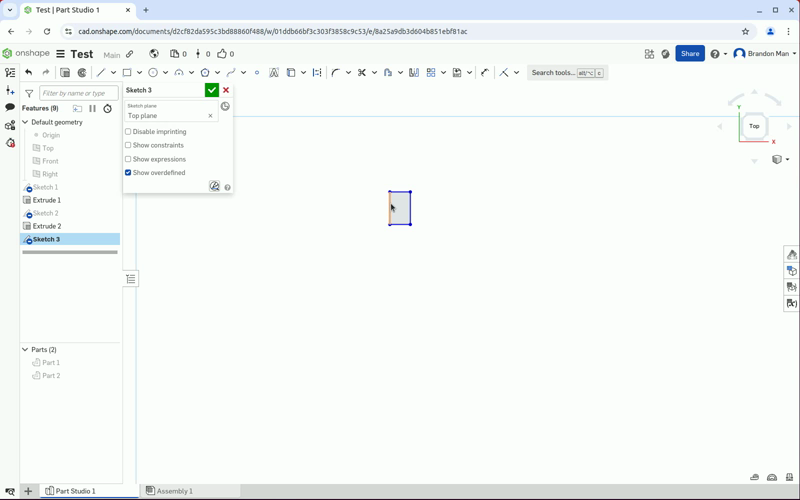
scroll(6)
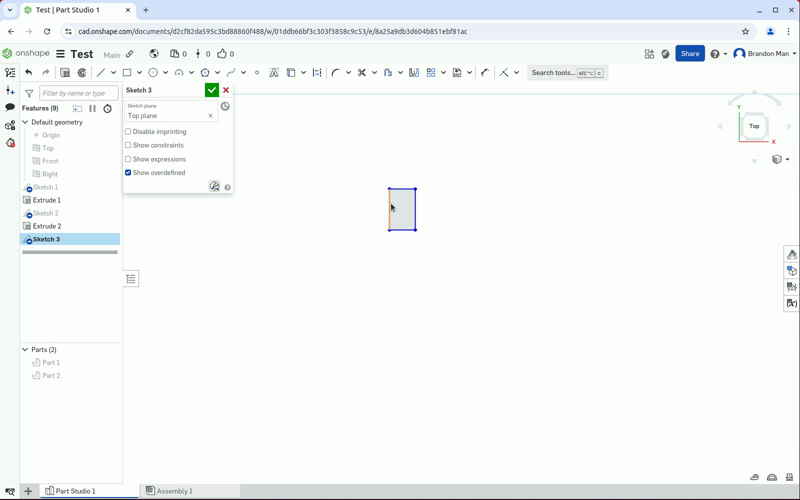
scroll(6)
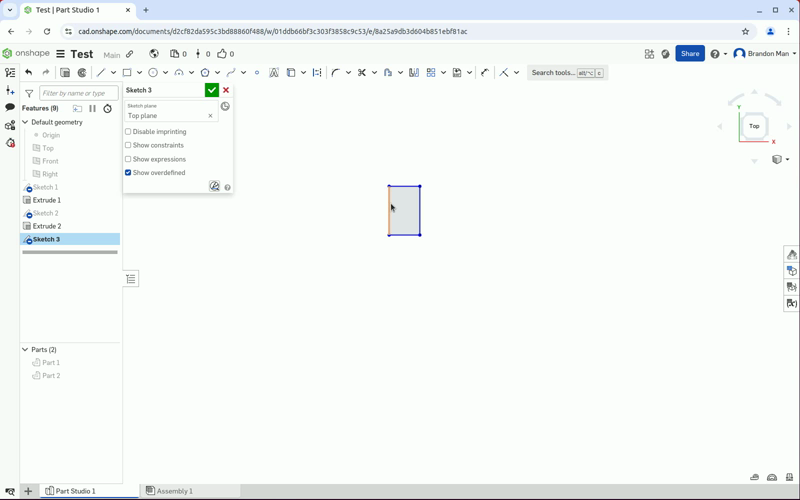
scroll(6)
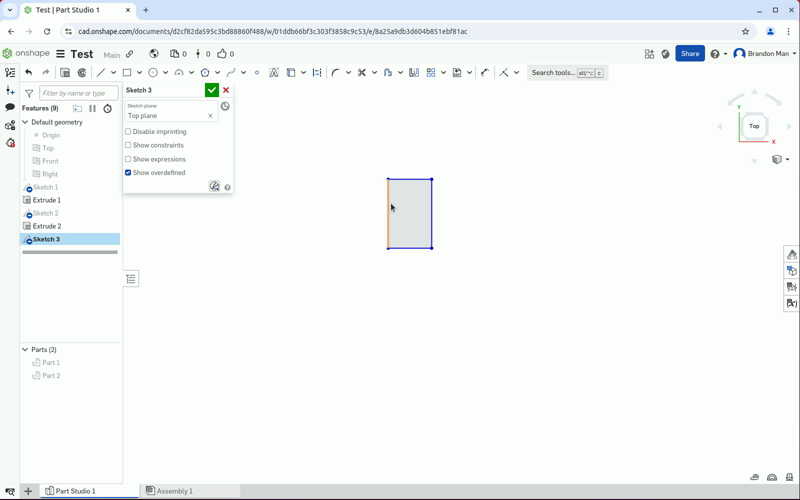
scroll(6)
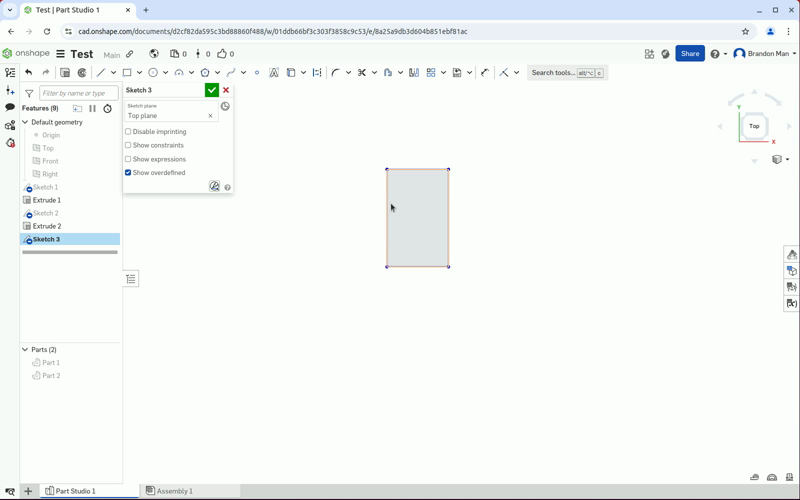
scroll(6)
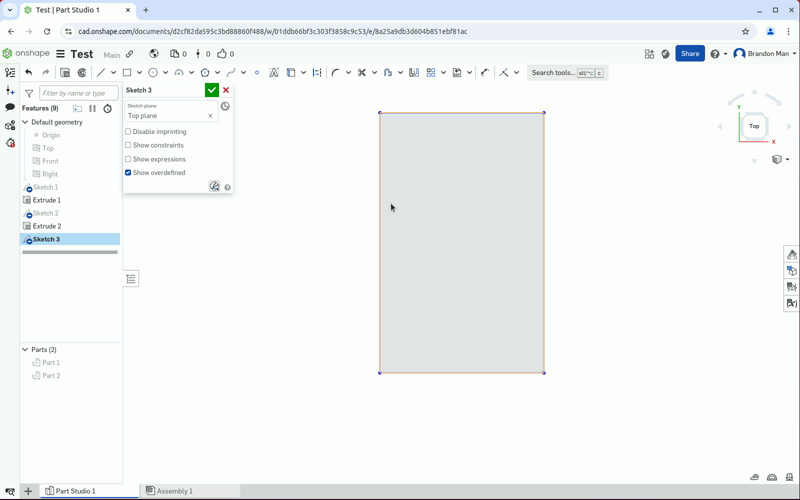
click(391, 203)
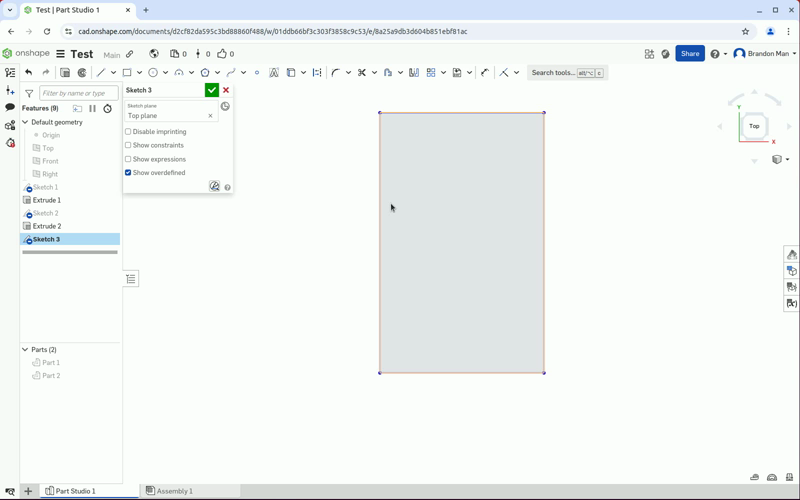
scroll(-6)
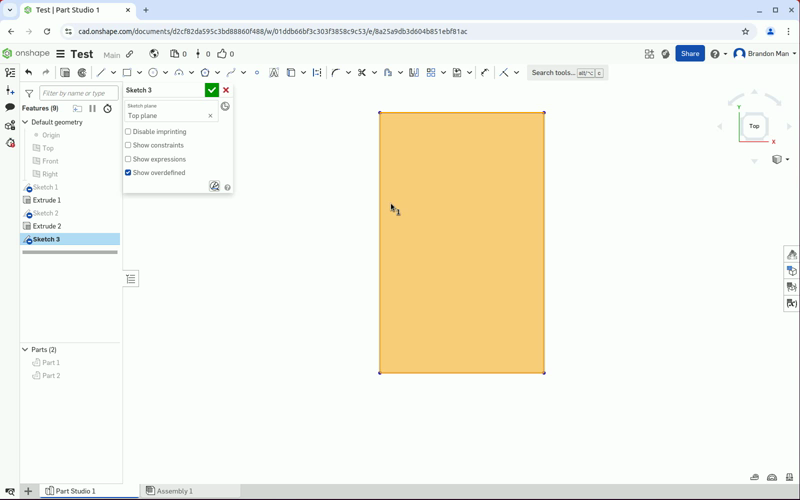
scroll(-6)
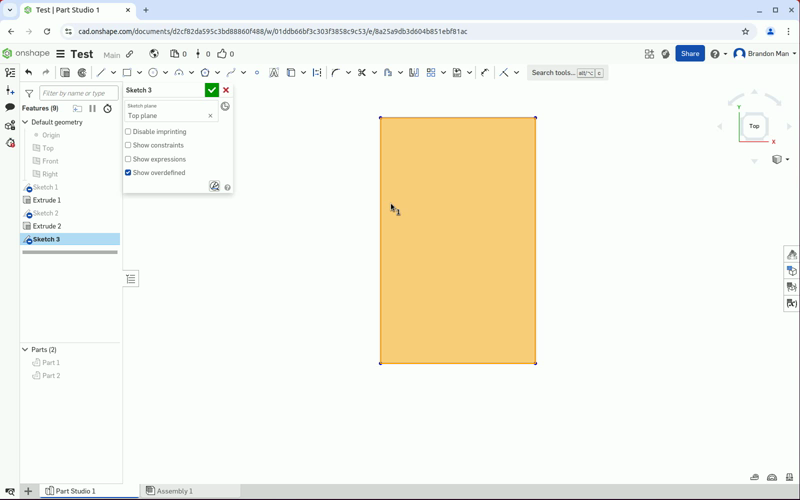
scroll(-6)
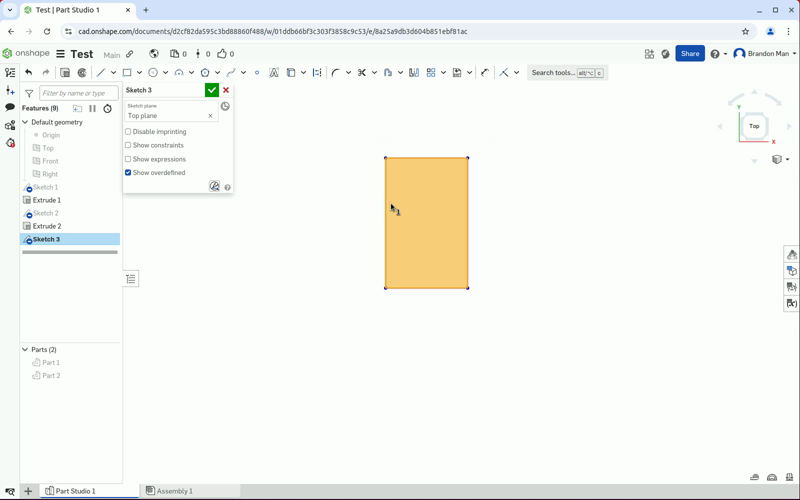
scroll(-6)
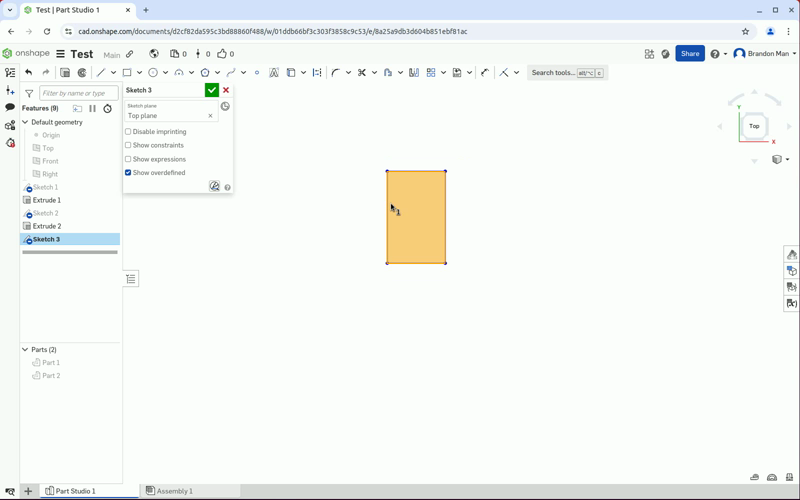
scroll(-6)
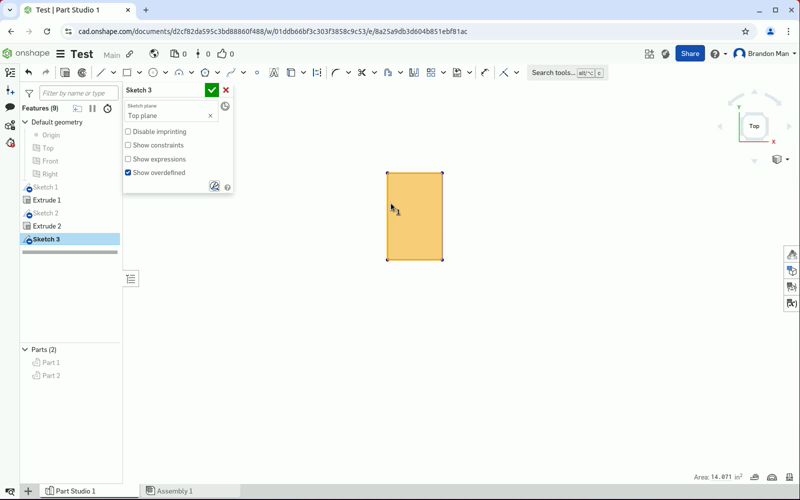
scroll(-6)
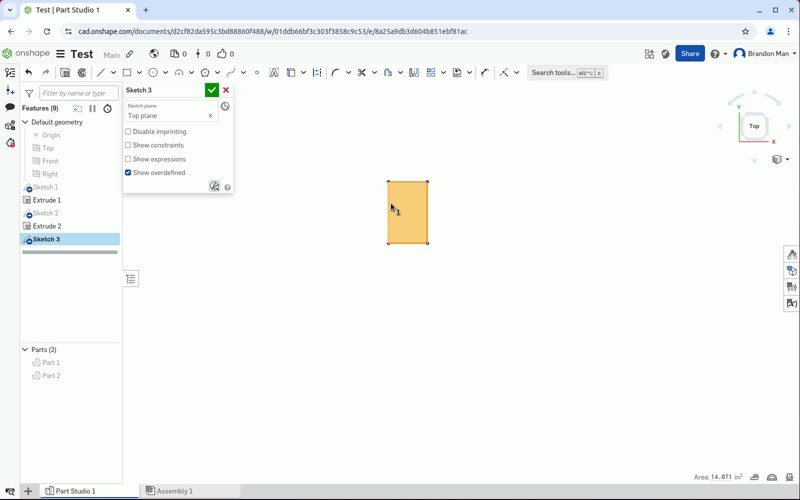
scroll(-6)
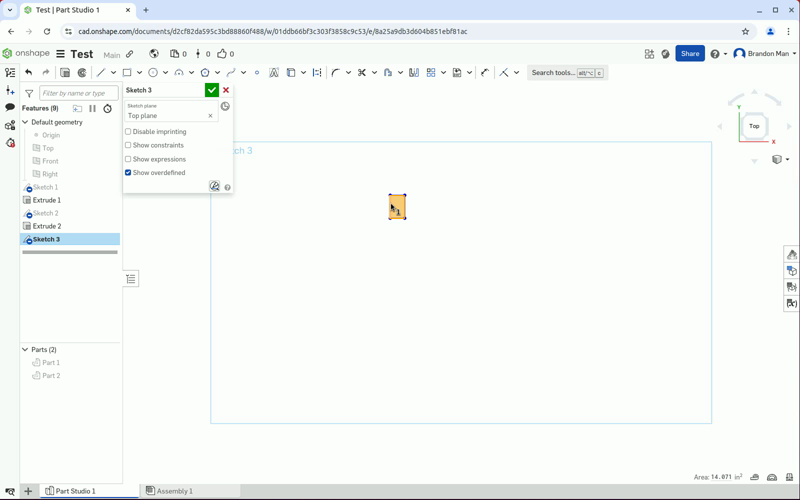
mouse_move(73, 352)
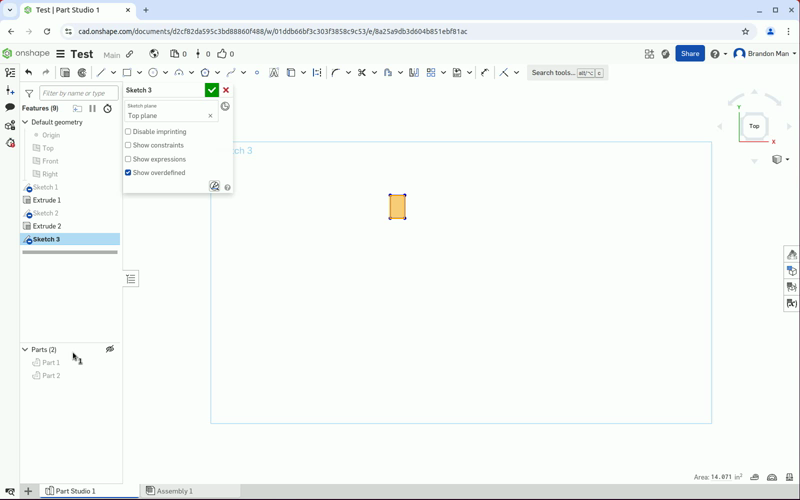
key(shift+y)
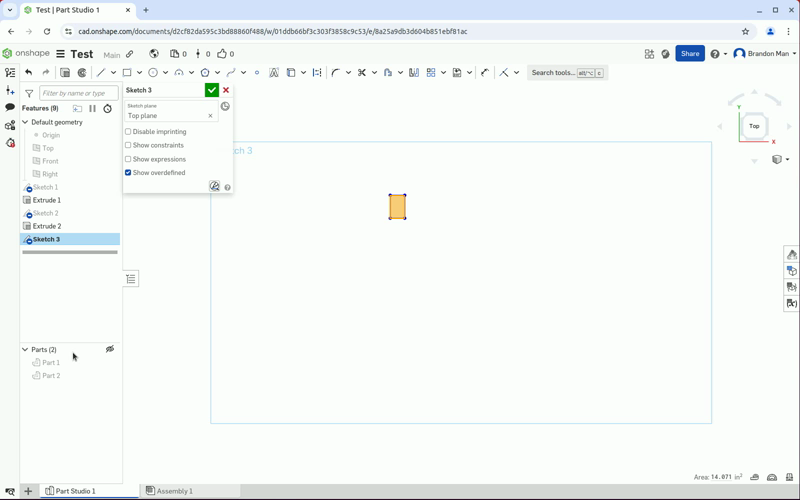
key(shift+e)
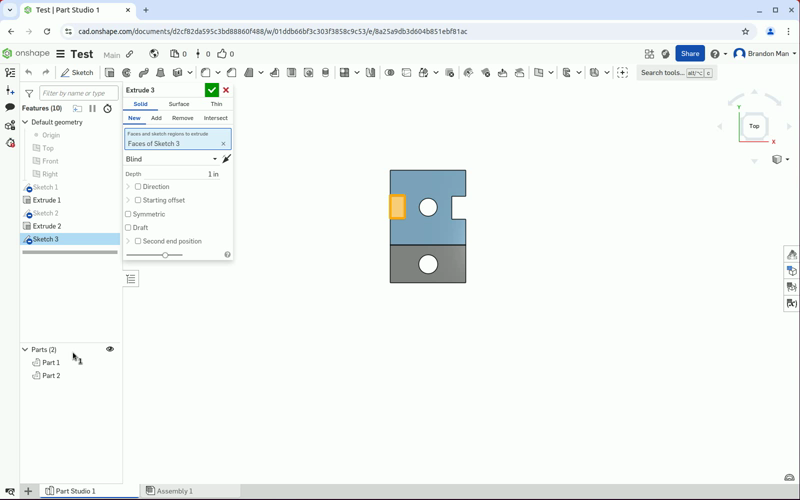
mouse_move(143, 106)
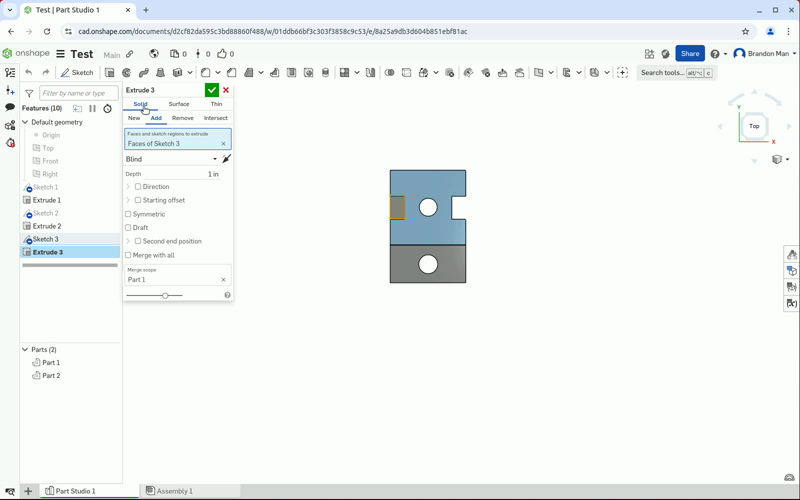
click(143, 106)
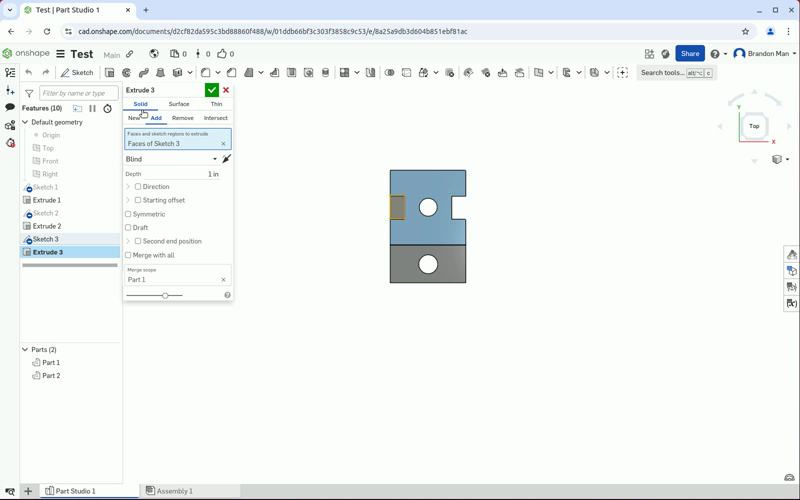
mouse_move(137, 120)
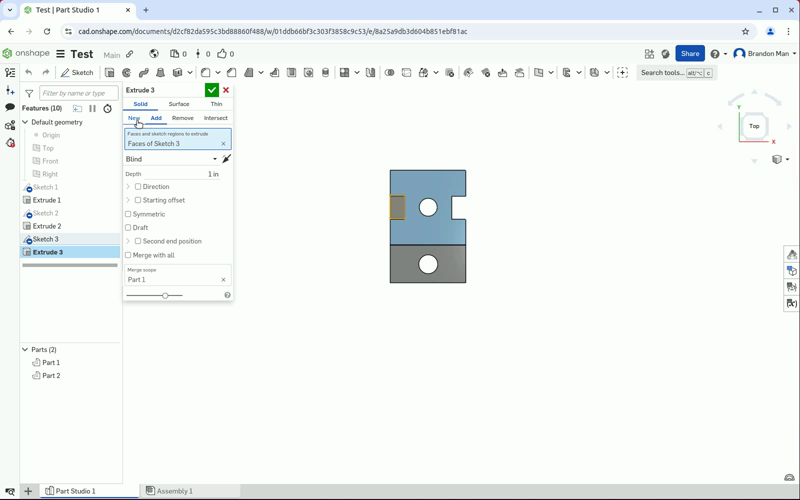
click(137, 120)
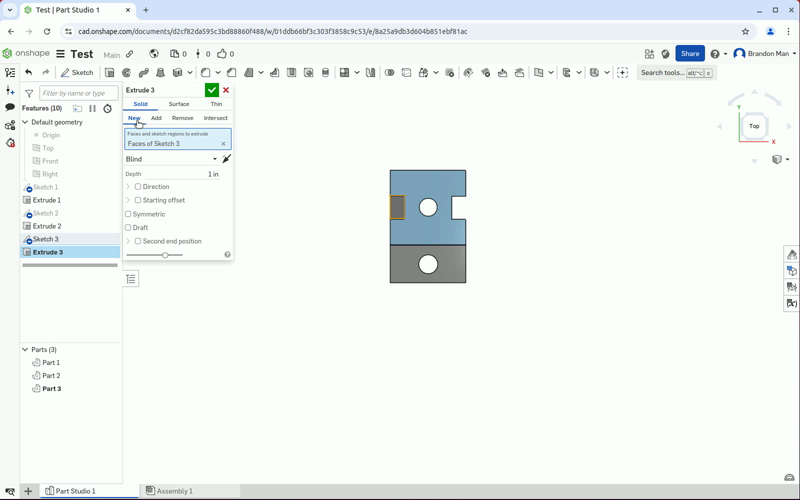
key(tab, 4)
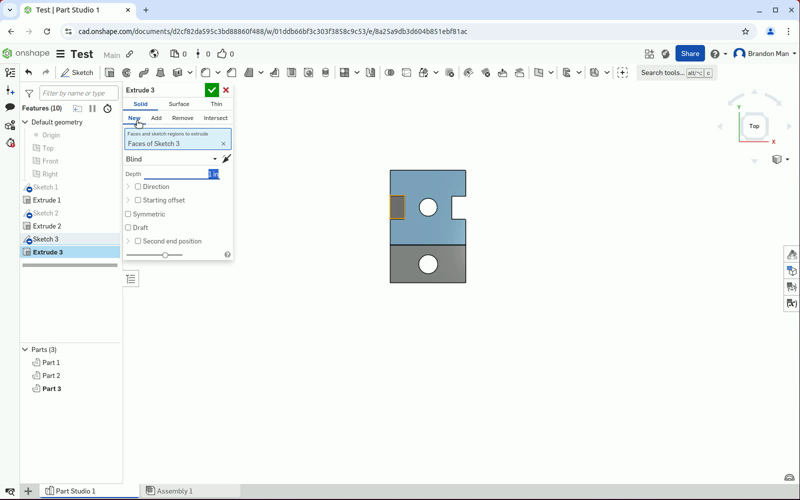
text(7.703)
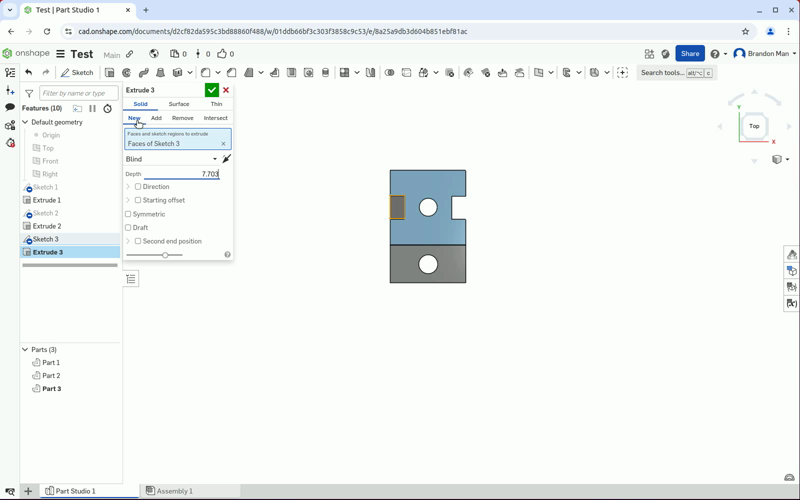
key(enter)
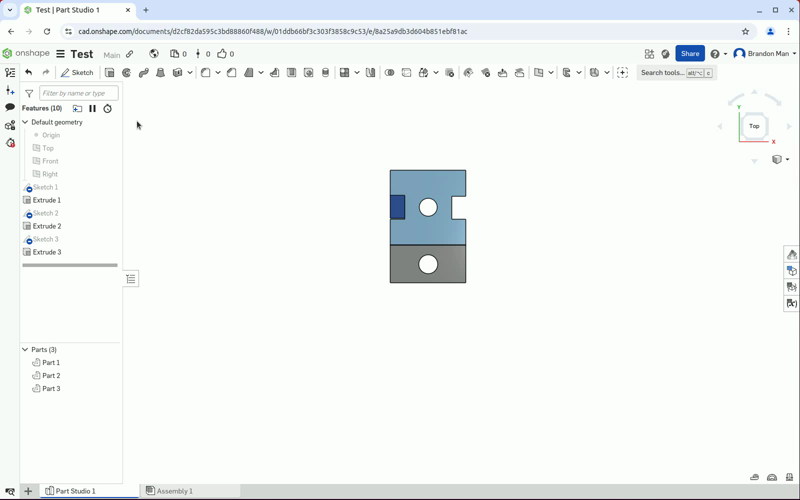
key(shift+h)
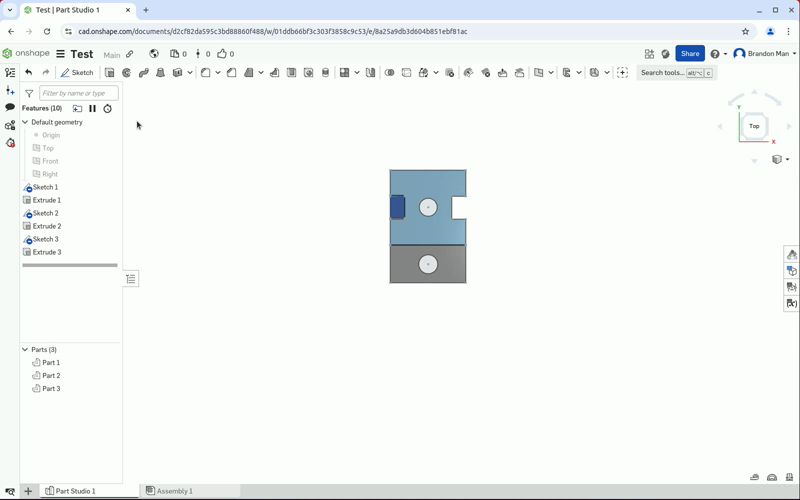
key(shift+h)
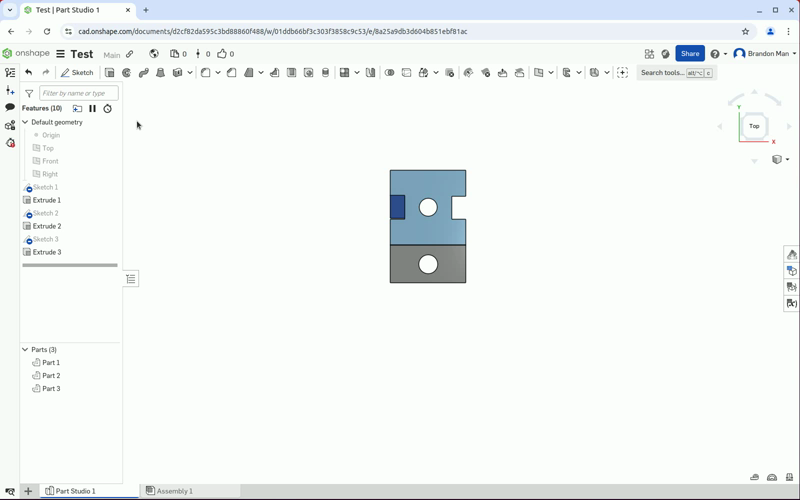
mouse_move(73, 189)
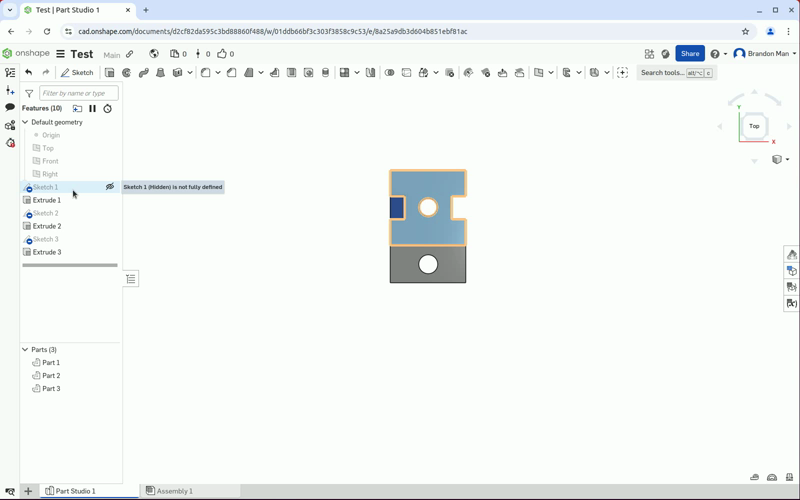
click(73, 189)
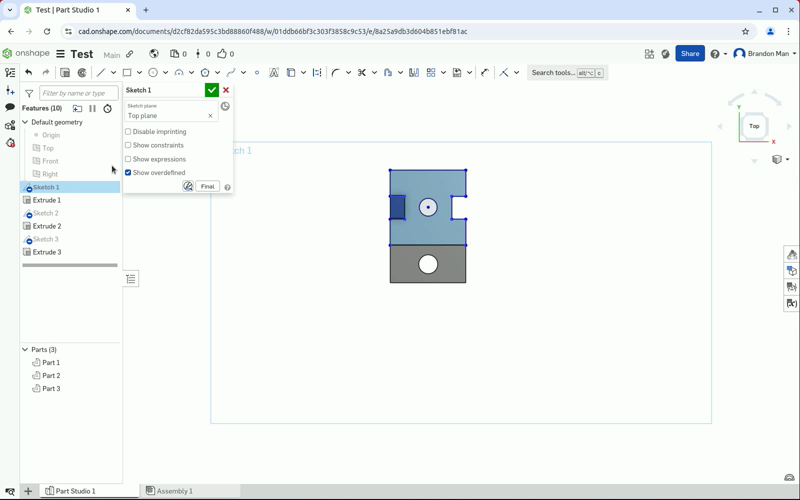
mouse_move(229, 92)
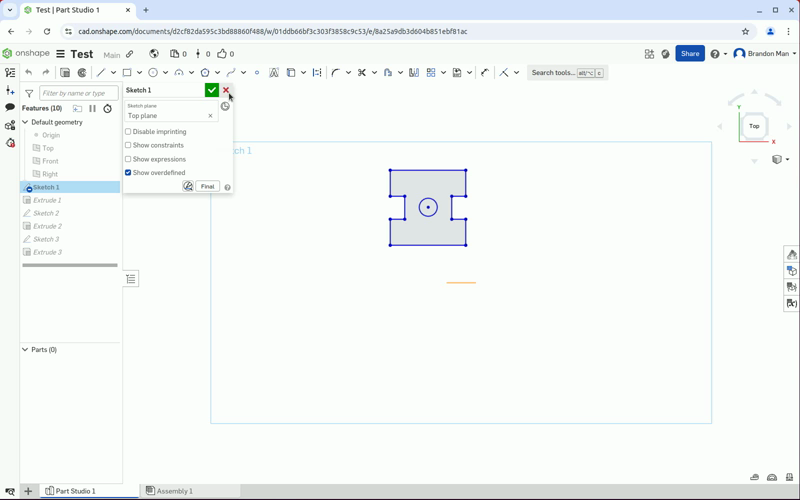
click(229, 92)
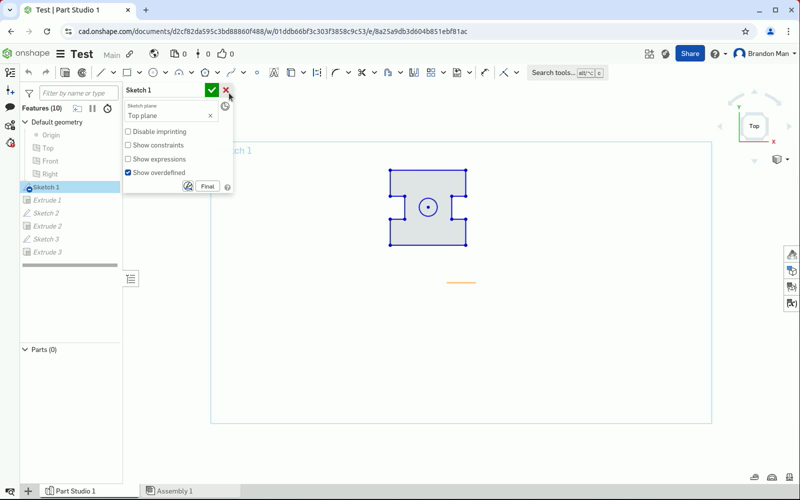
key(shift+s)
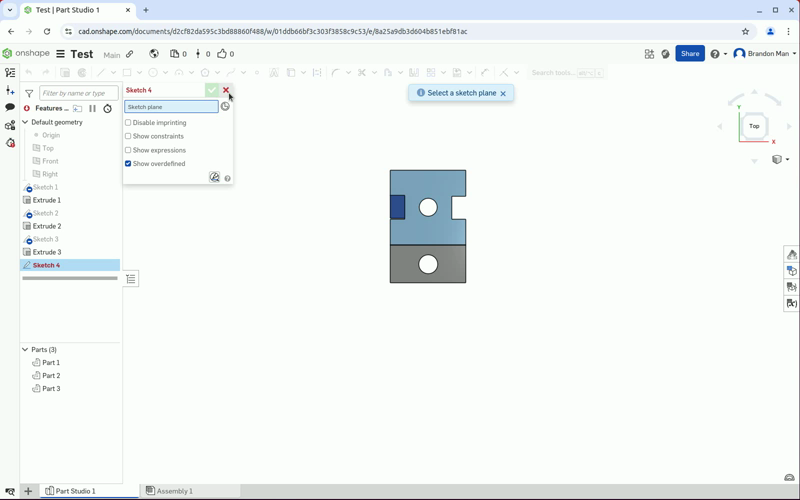
mouse_move(73, 150)
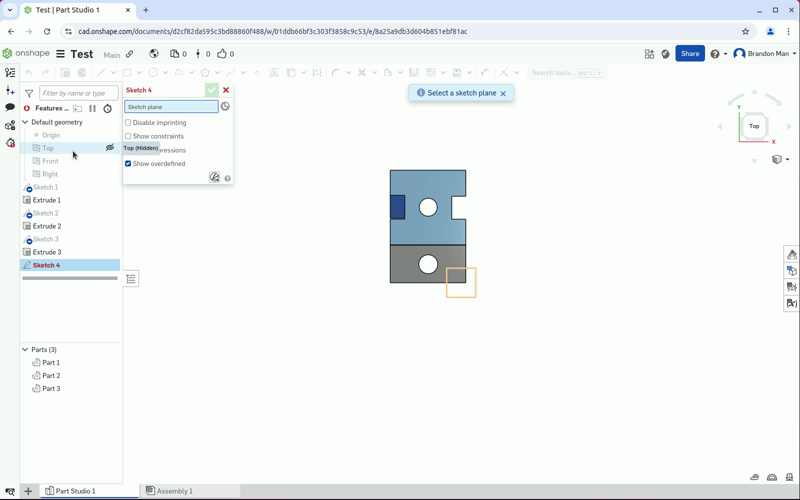
click(73, 150)
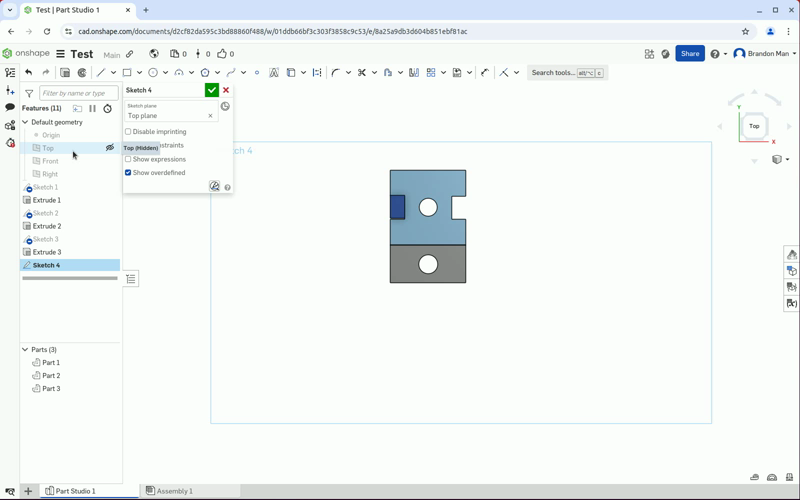
mouse_move(73, 352)
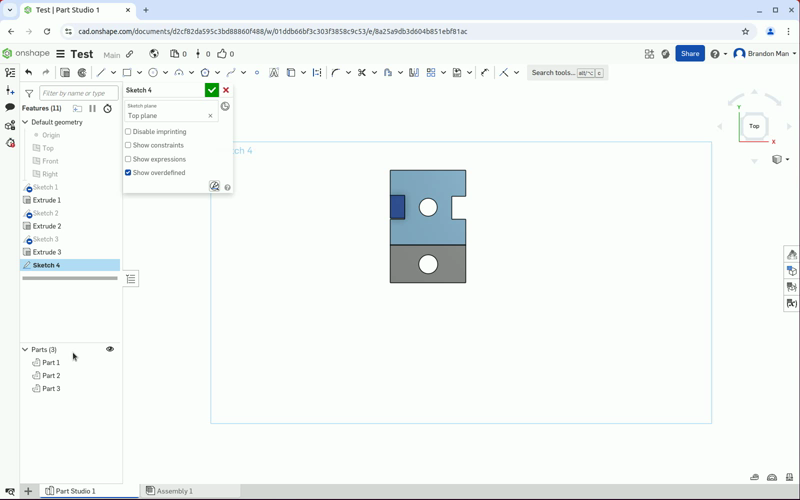
key(y)
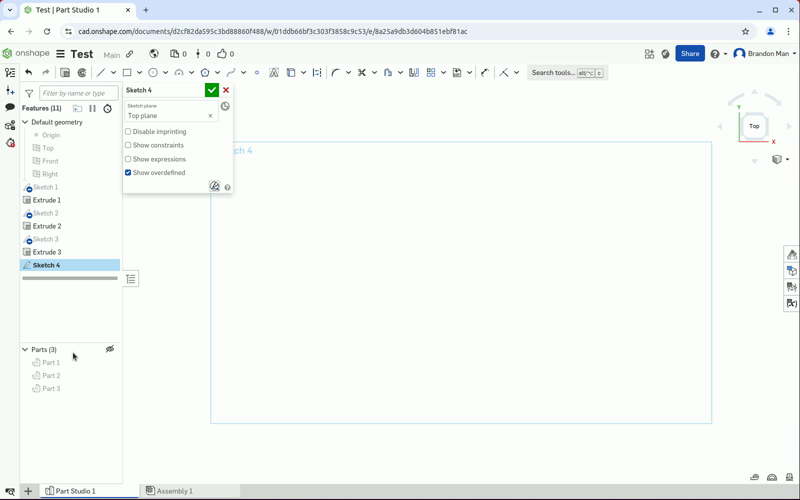
key(l)
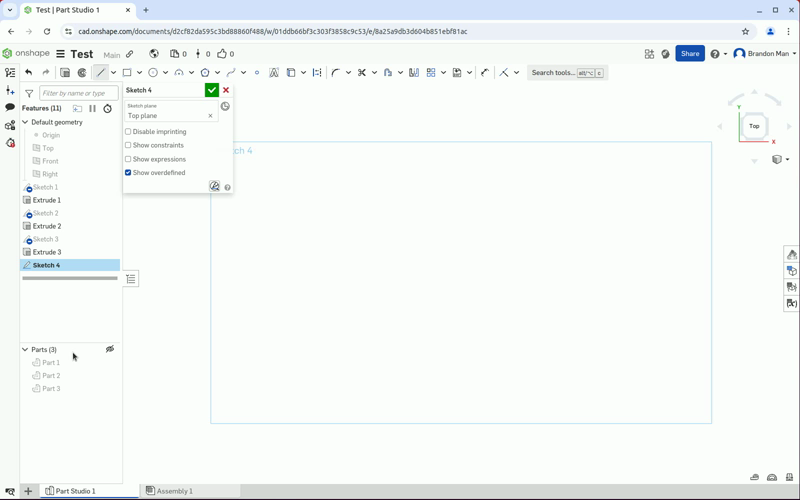
key_down(shift)
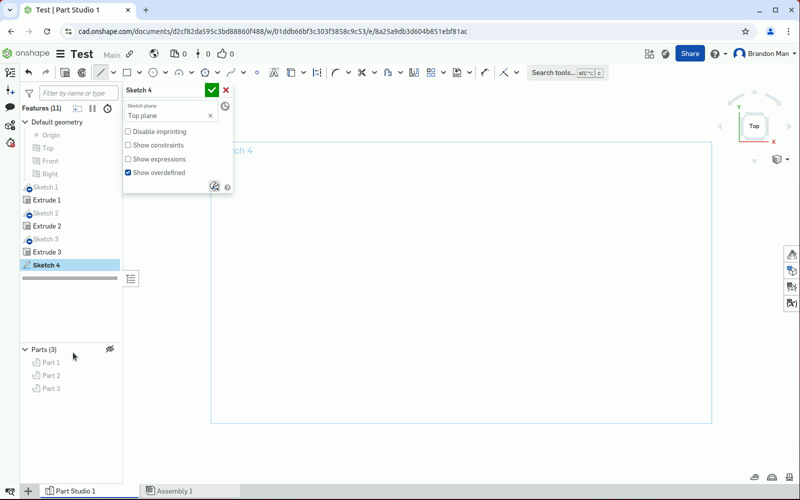
mouse_move(451, 218)
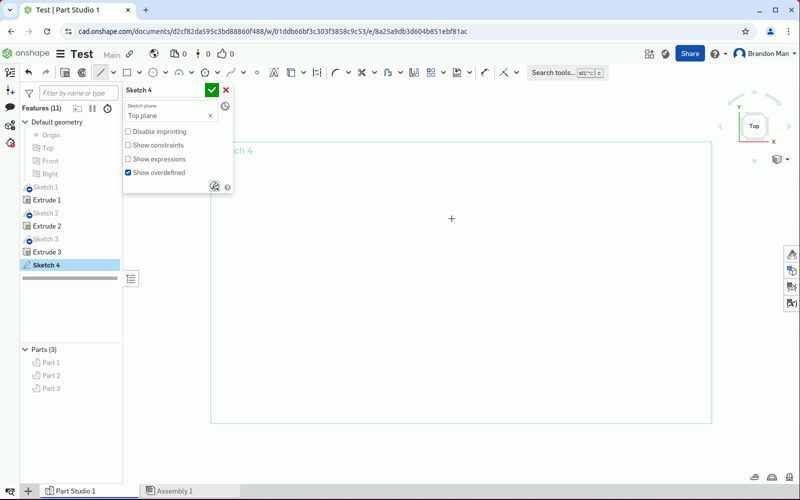
click(451, 218)
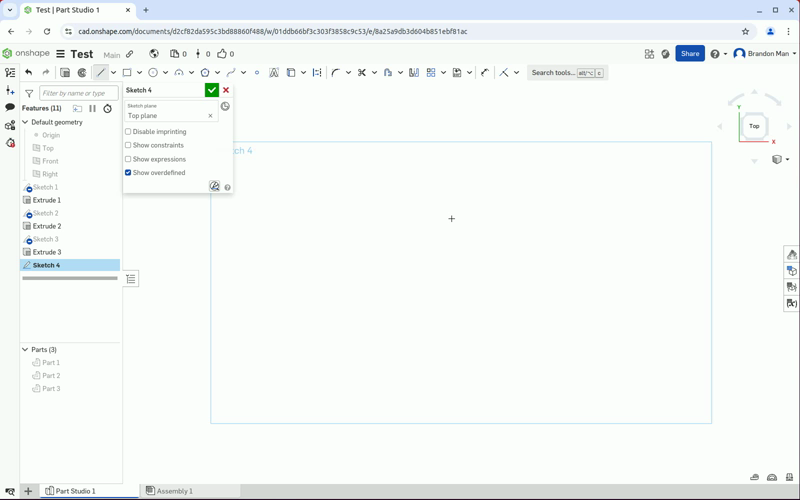
key_up(shift)
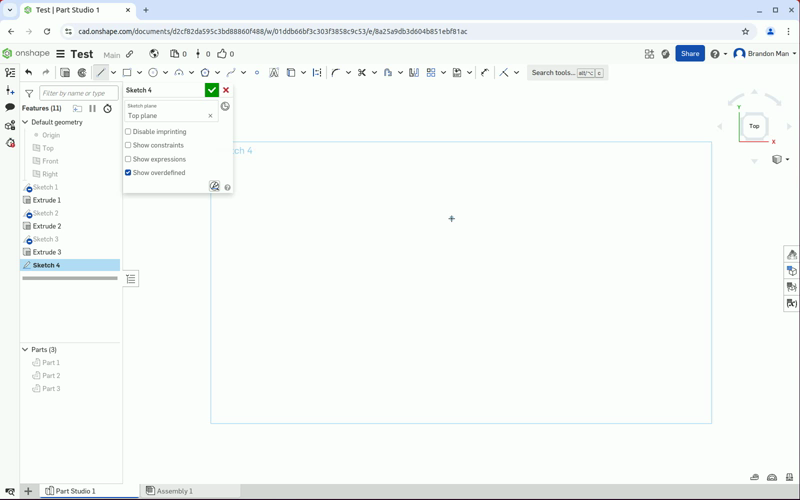
key_down(shift)
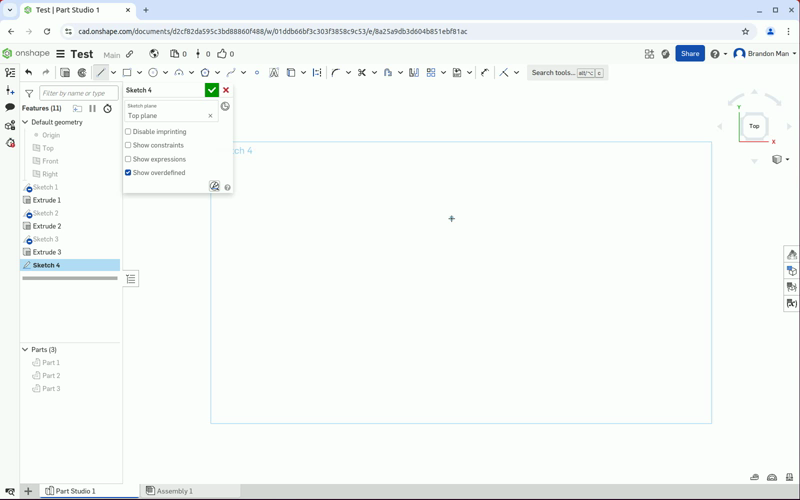
mouse_move(481, 218)
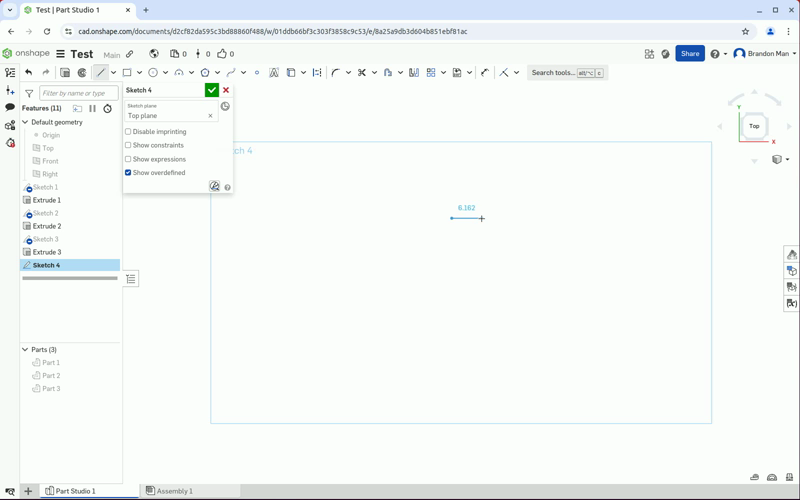
mouse_move(466, 218)
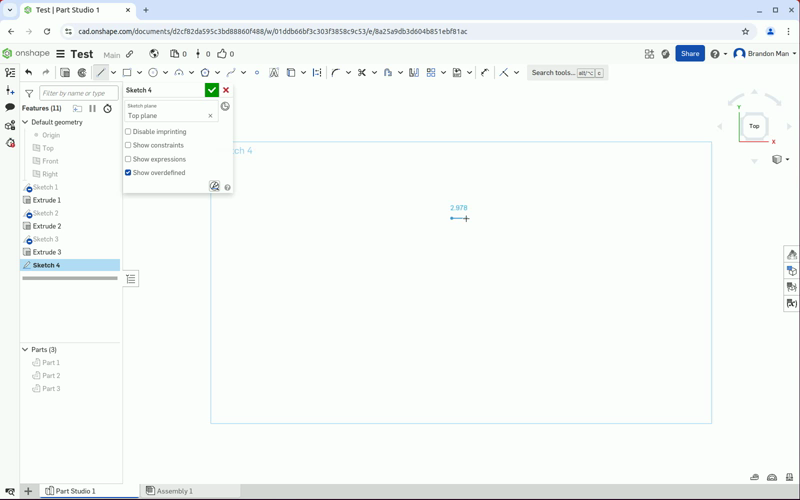
click(466, 218)
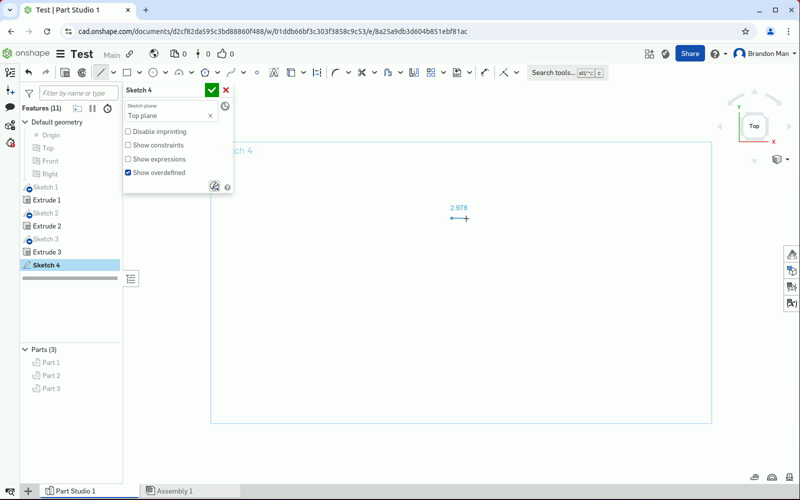
key_up(shift)
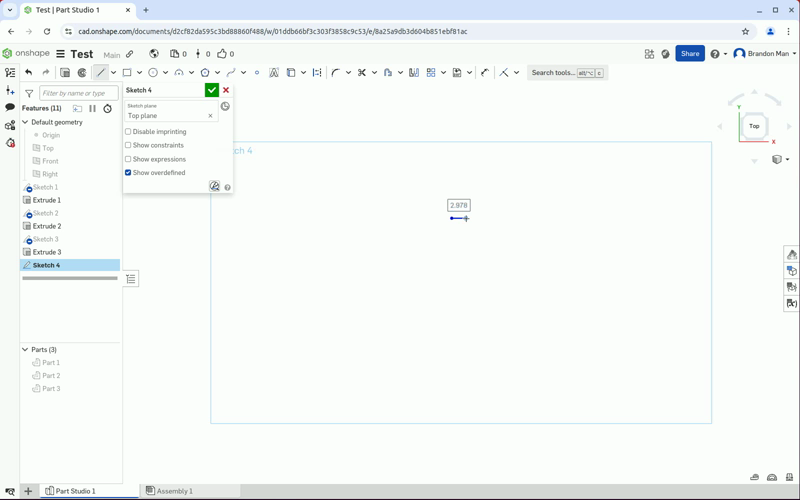
key_down(shift)
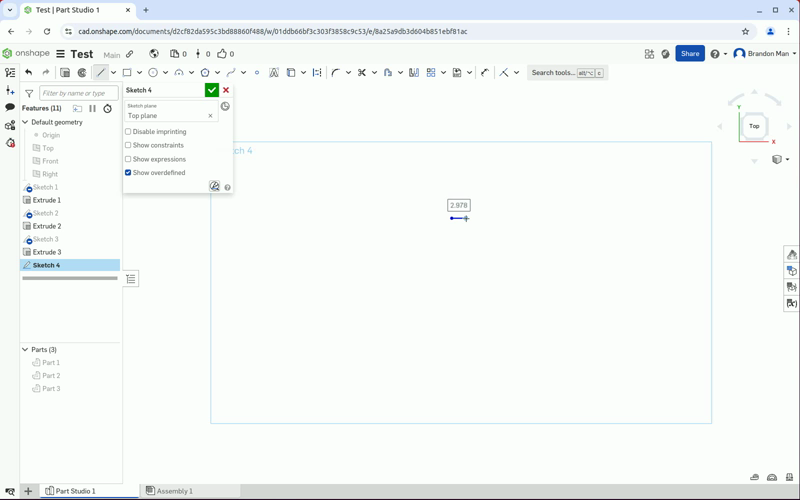
mouse_move(496, 218)
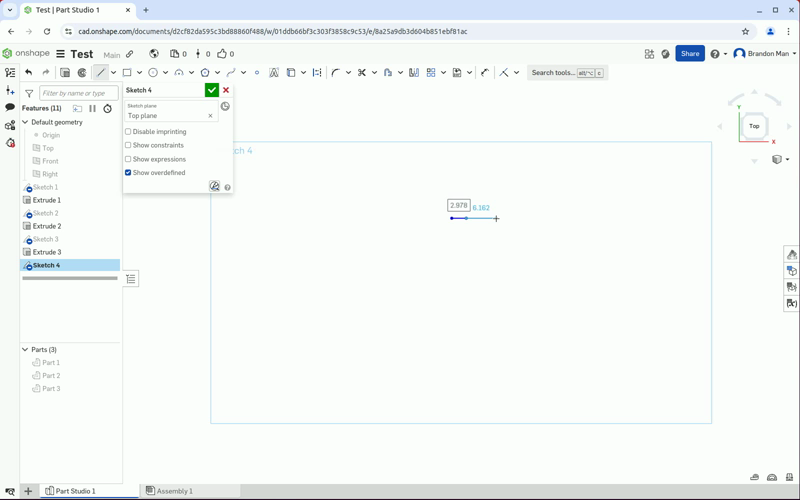
mouse_move(466, 195)
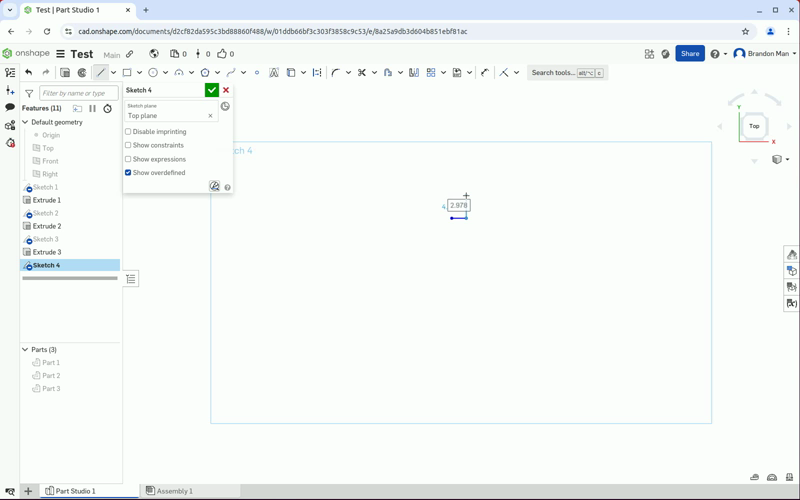
click(466, 195)
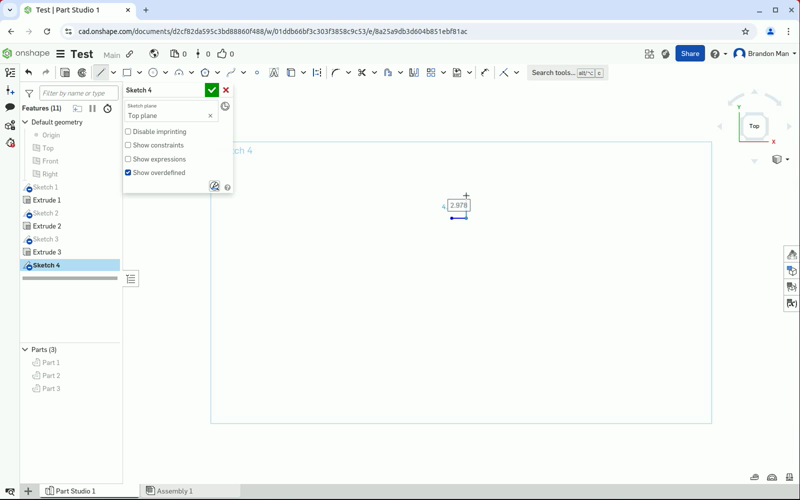
key_up(shift)
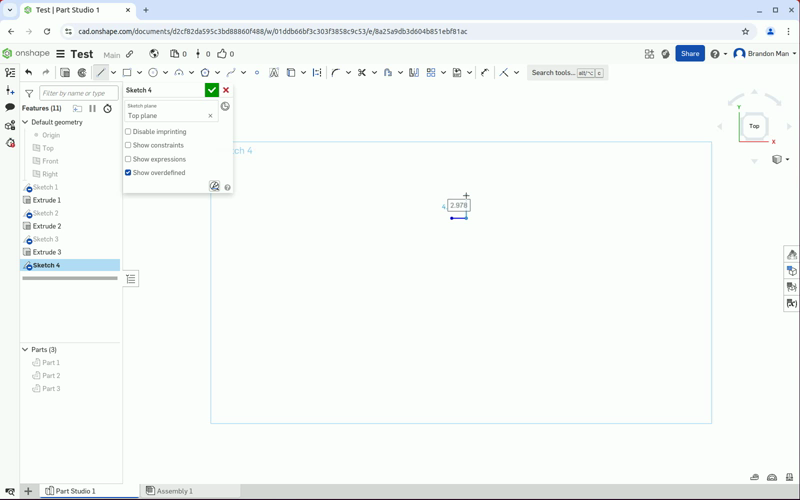
key_down(shift)
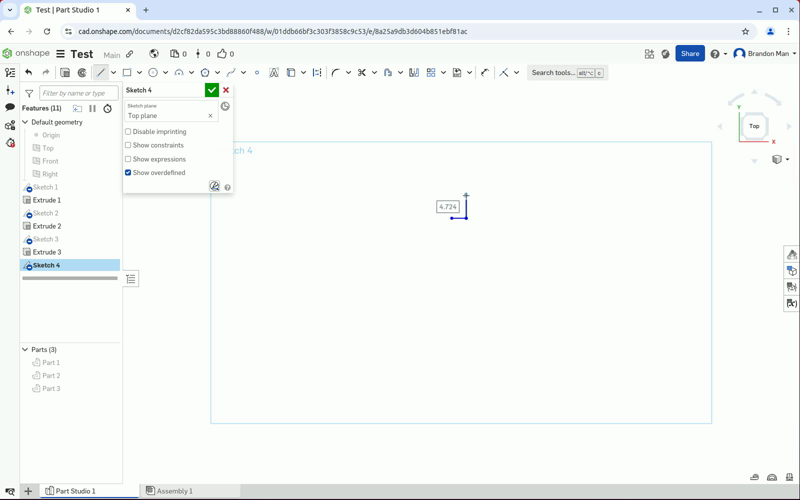
mouse_move(496, 195)
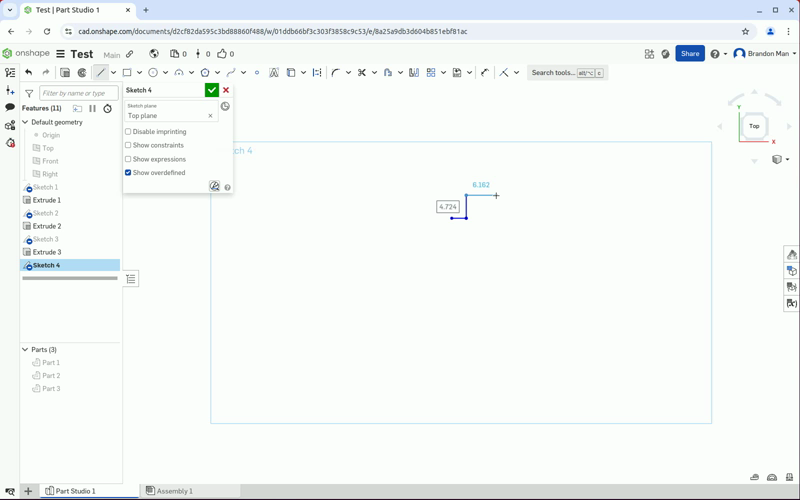
mouse_move(451, 195)
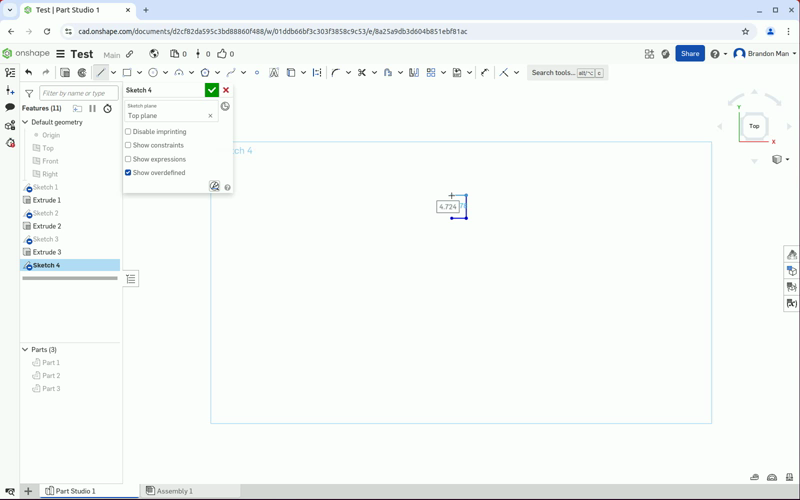
click(451, 195)
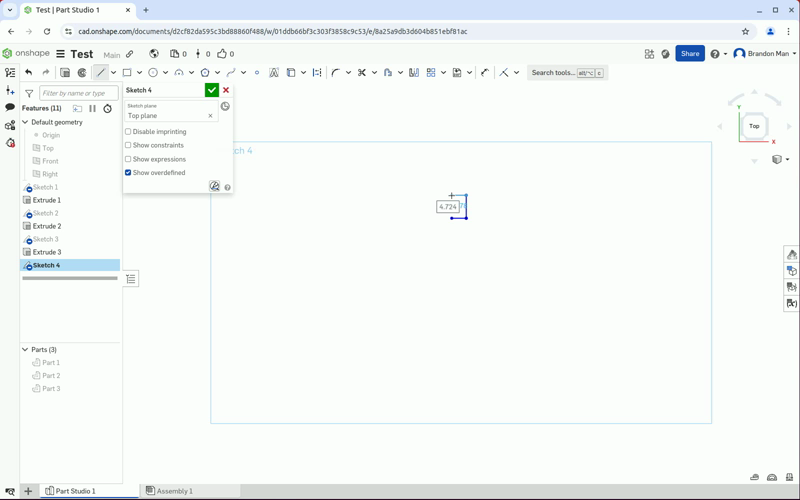
key_up(shift)
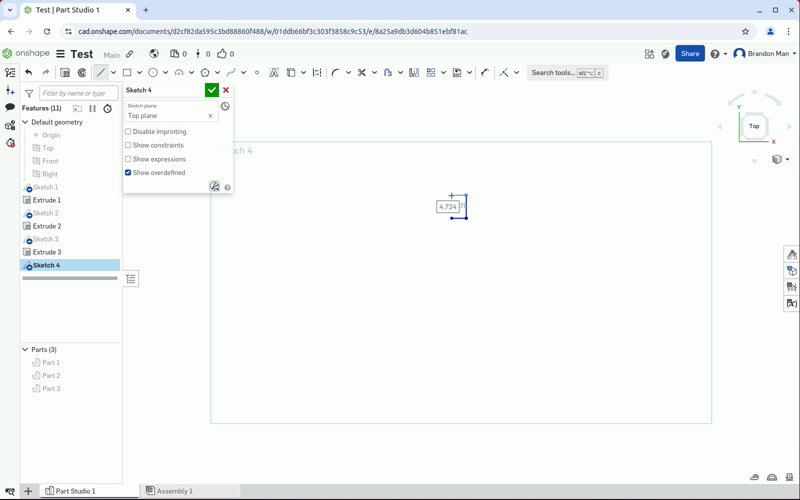
mouse_move(481, 195)
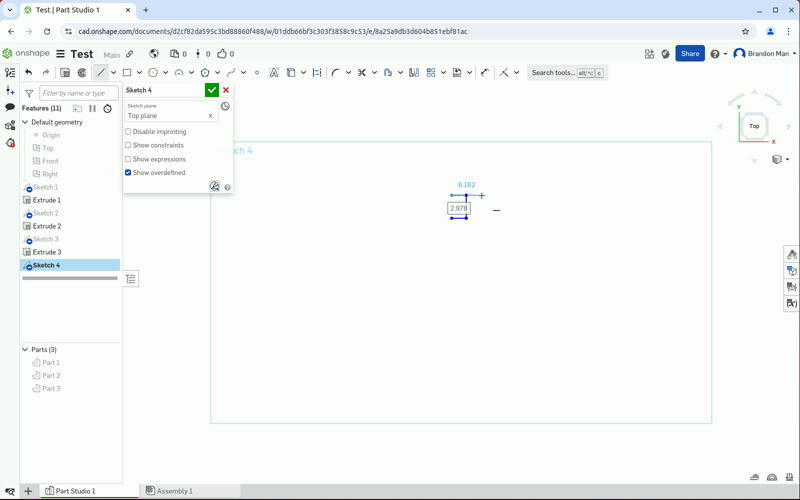
key_down(shift)
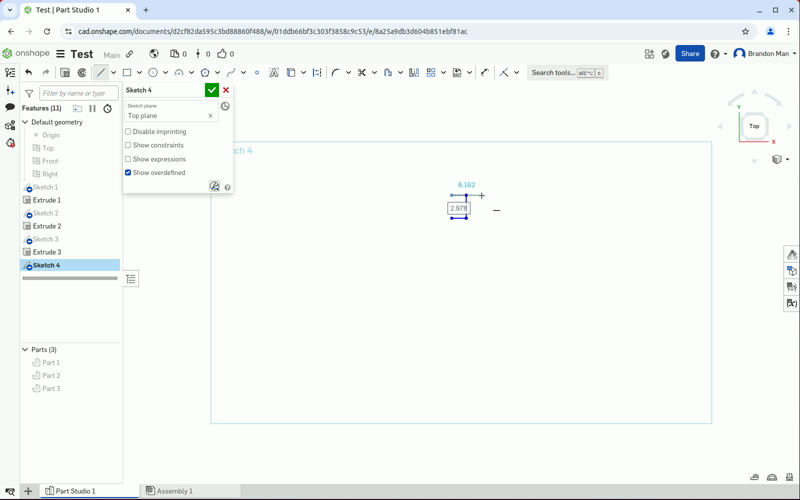
mouse_move(451, 218)
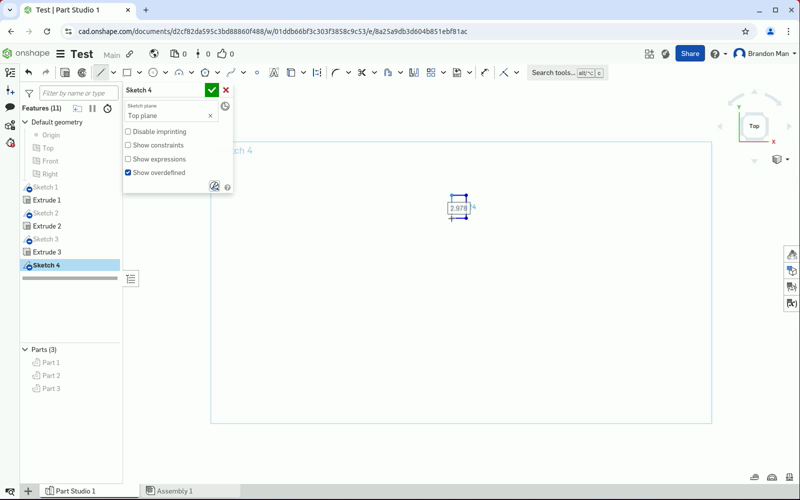
key_up(shift)
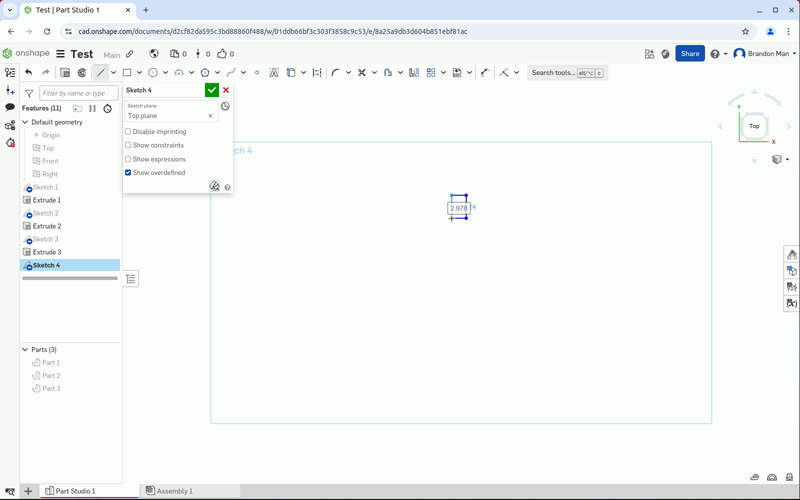
click(451, 218)
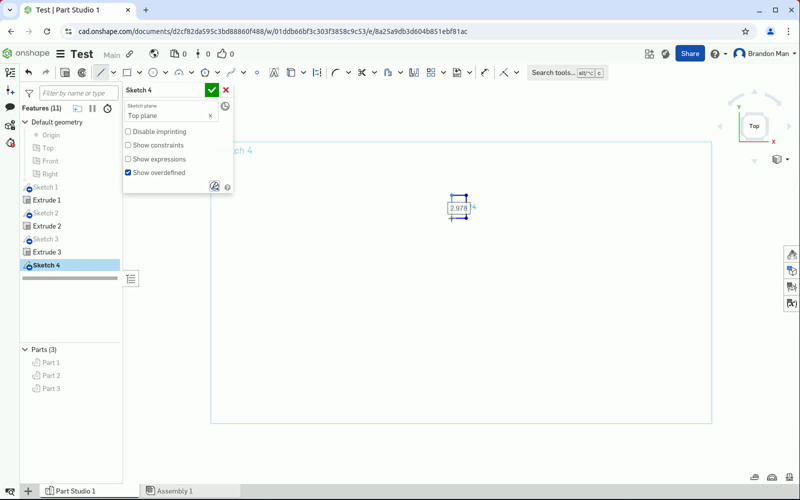
key(esc)
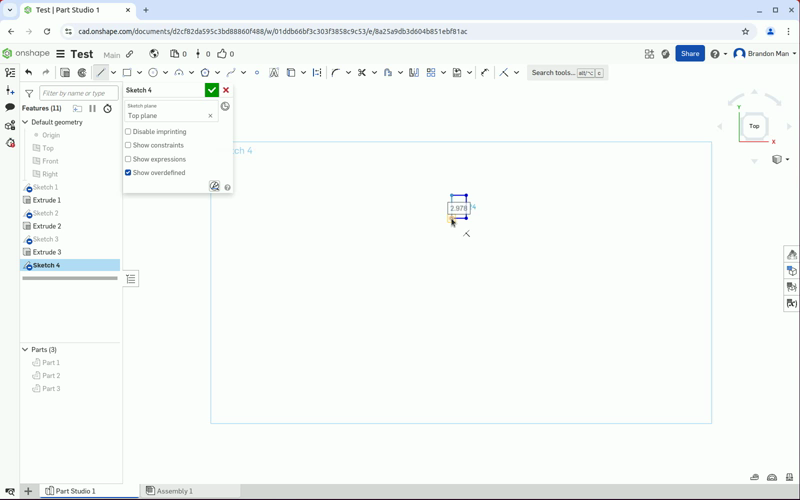
mouse_move(454, 196)
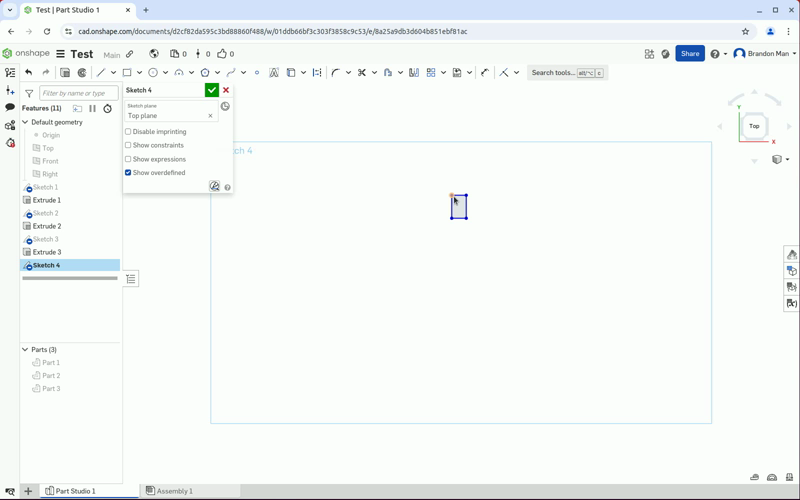
scroll(6)
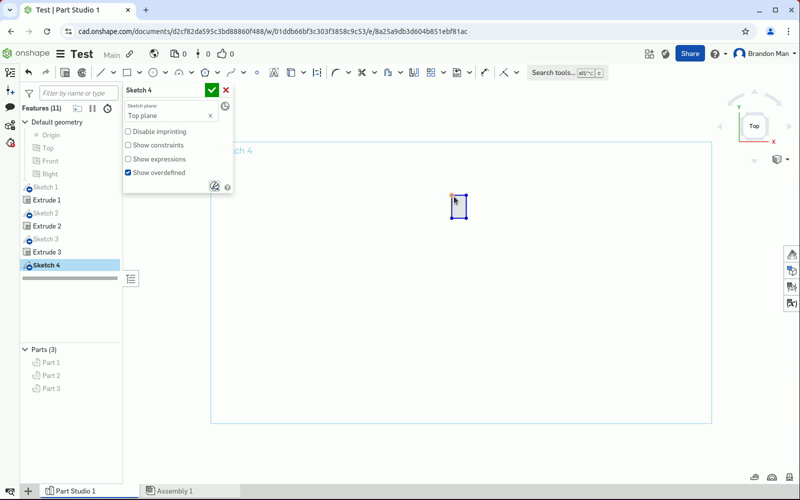
scroll(6)
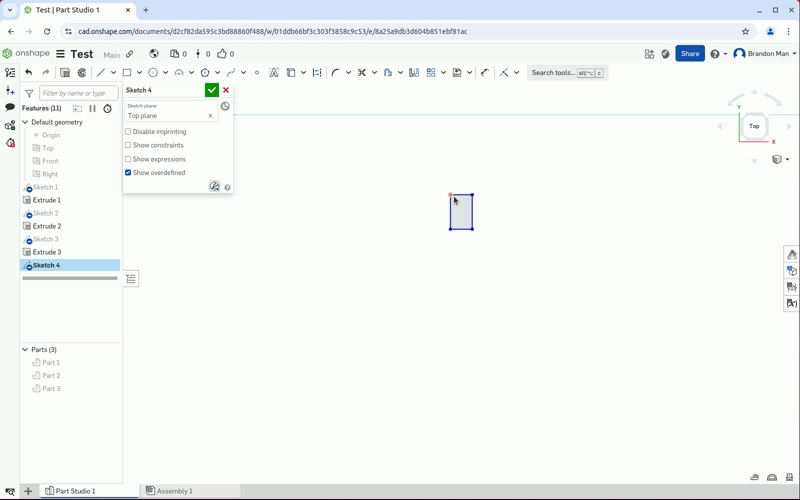
scroll(6)
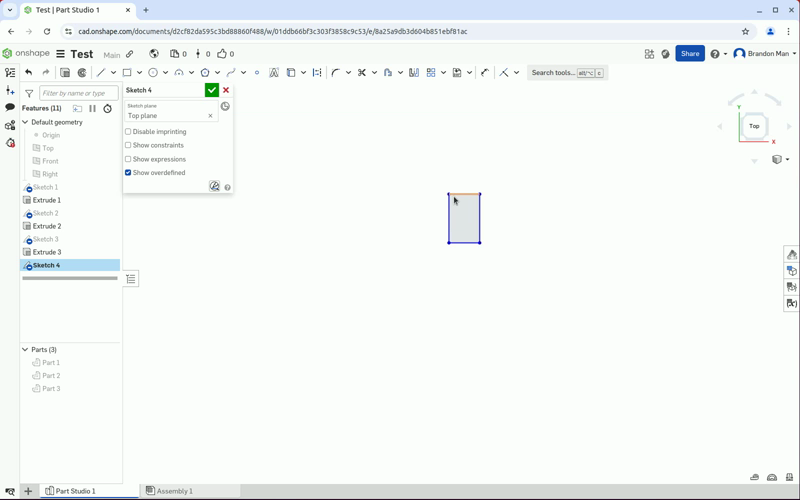
scroll(6)
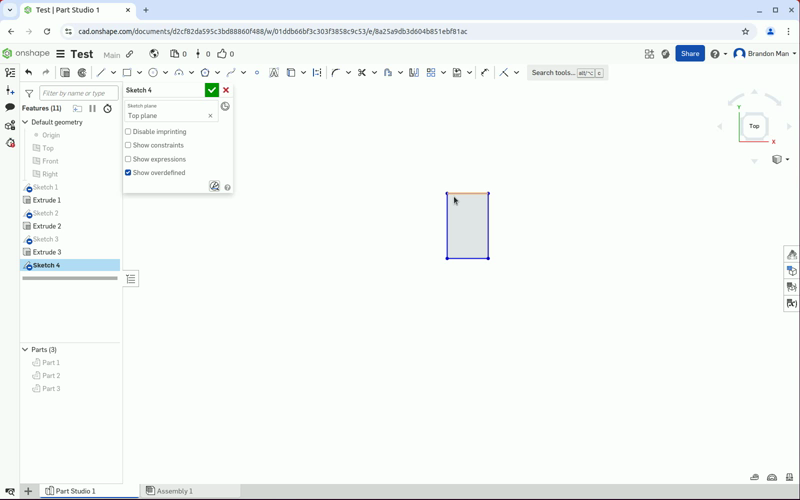
scroll(6)
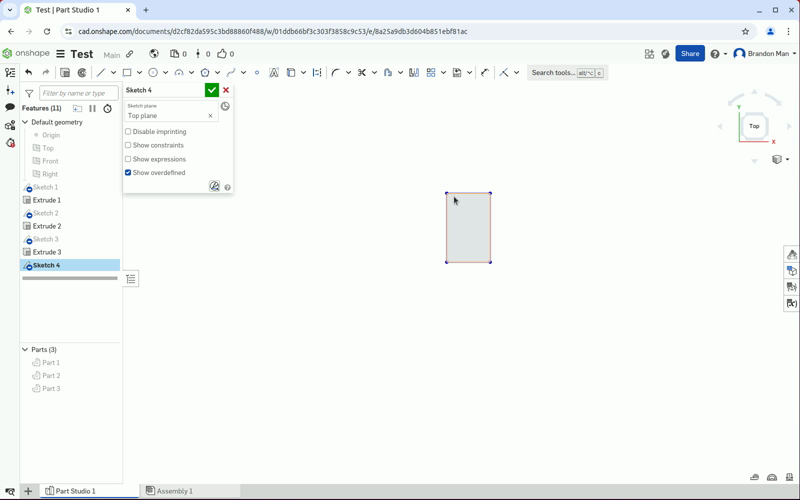
scroll(6)
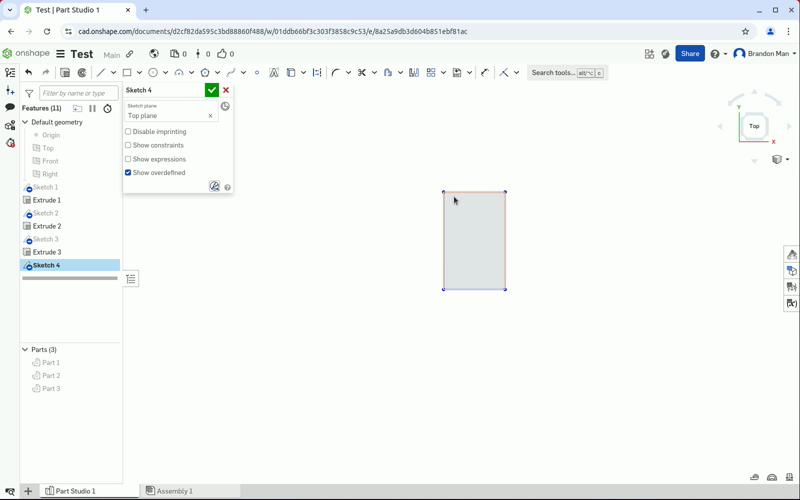
scroll(6)
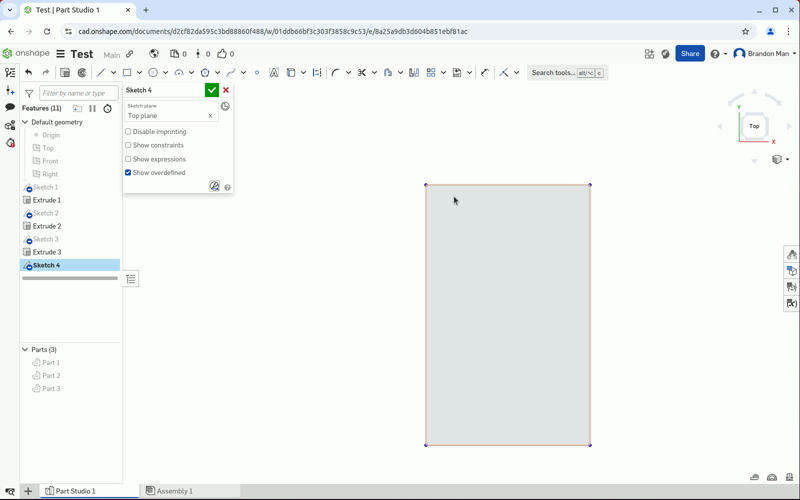
click(454, 196)
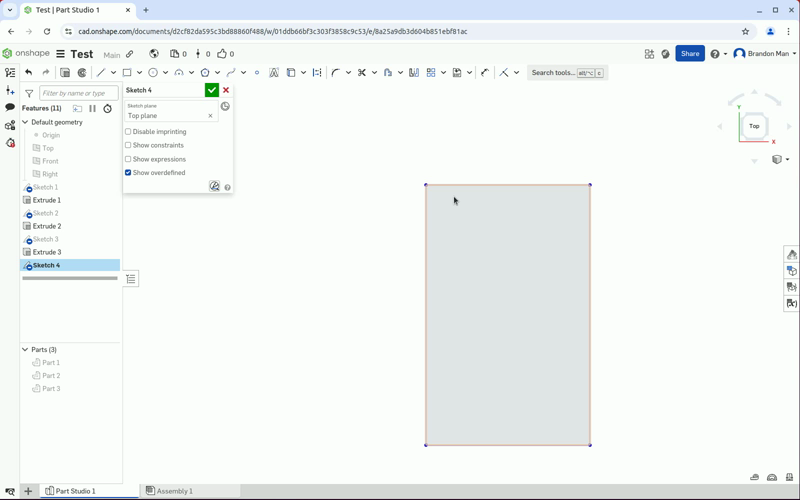
scroll(-6)
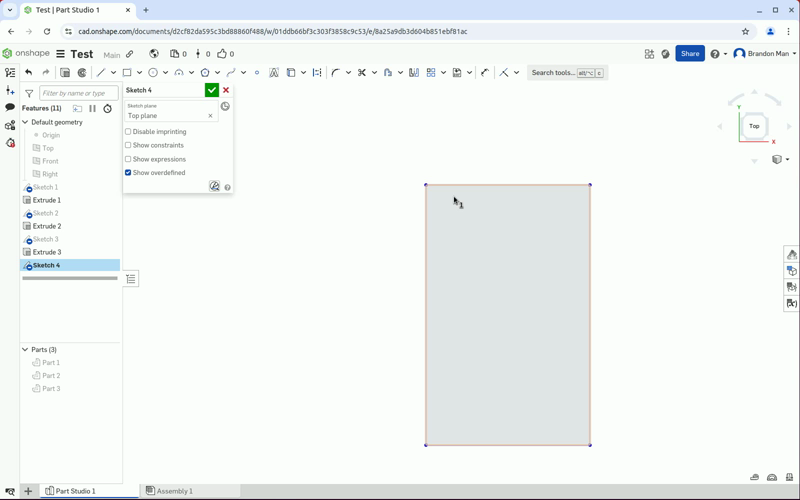
scroll(-6)
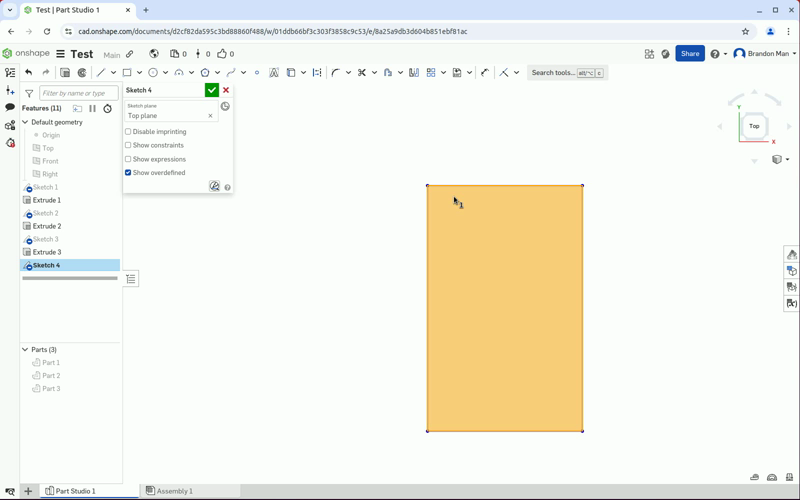
scroll(-6)
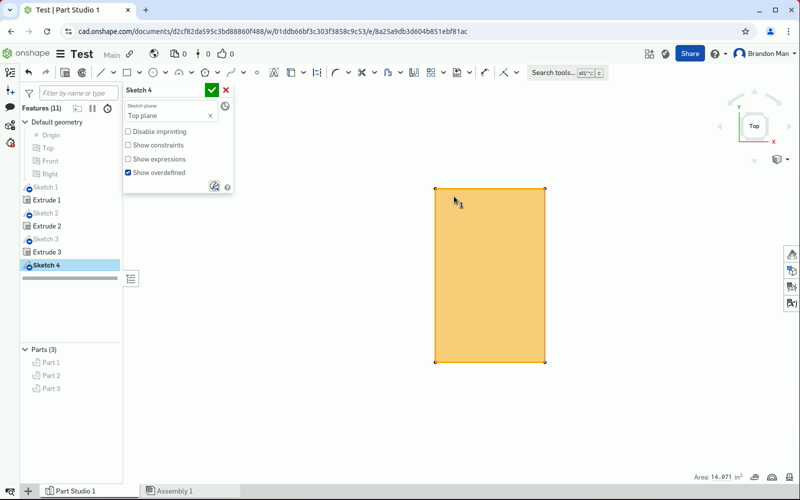
scroll(-6)
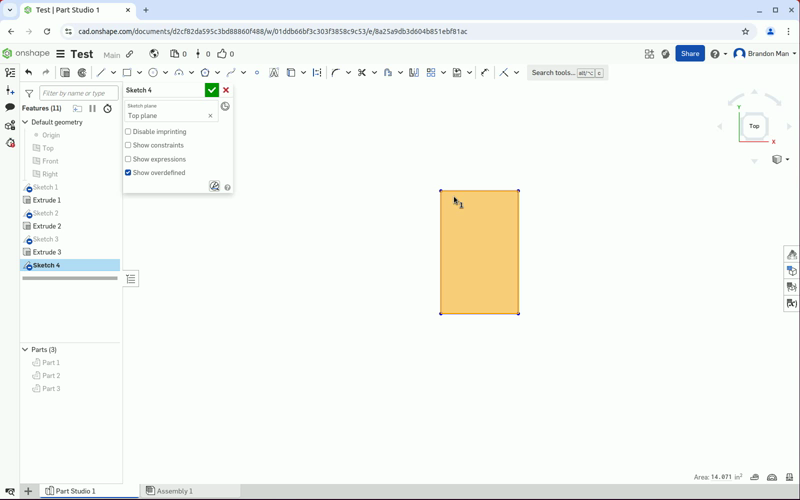
scroll(-6)
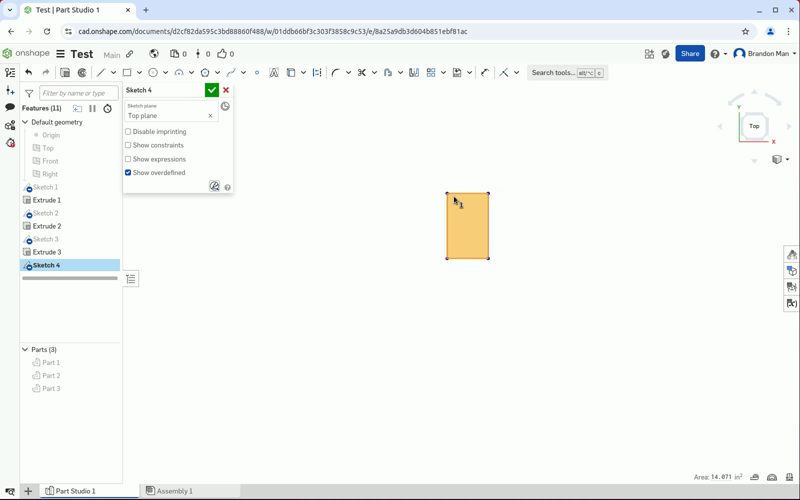
scroll(-6)
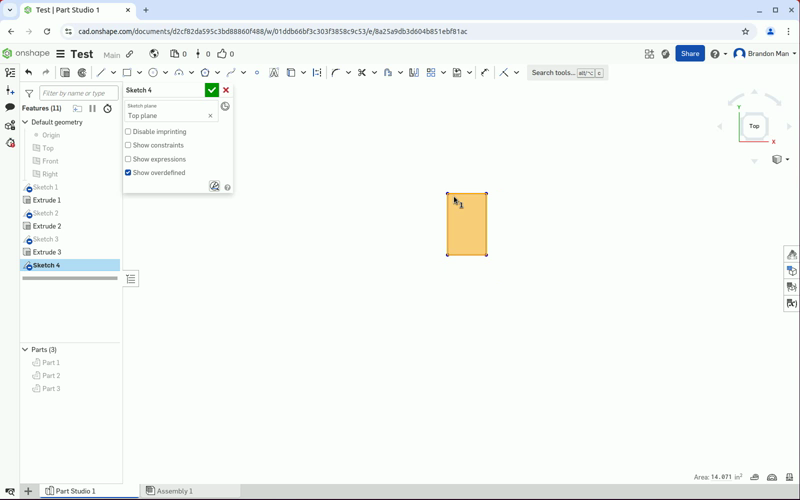
scroll(-6)
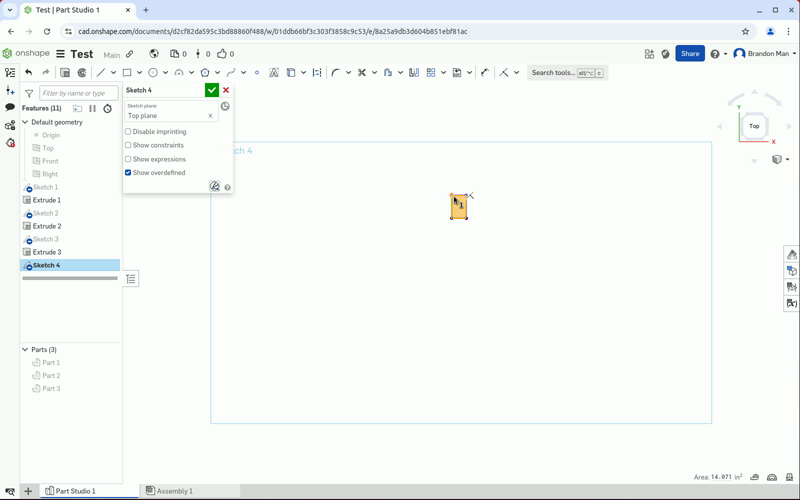
mouse_move(73, 352)
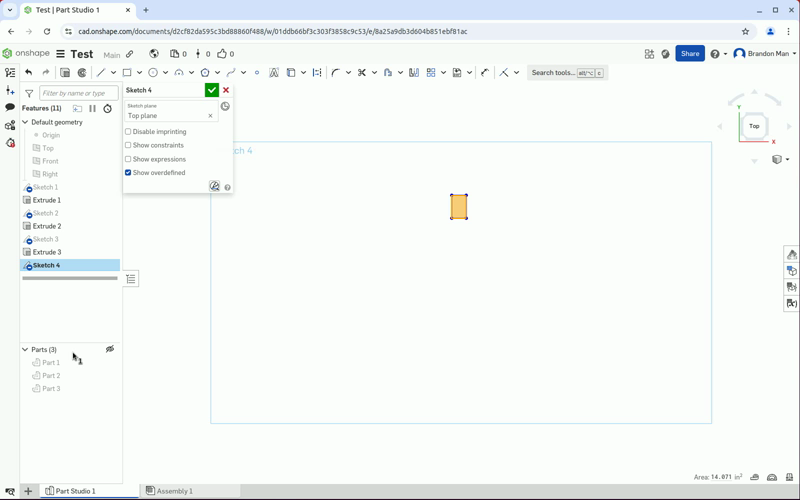
key(shift+y)
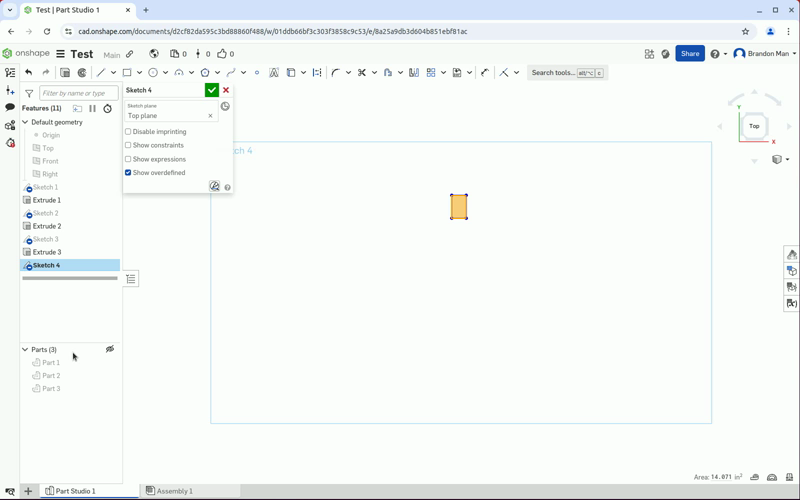
key(shift+e)
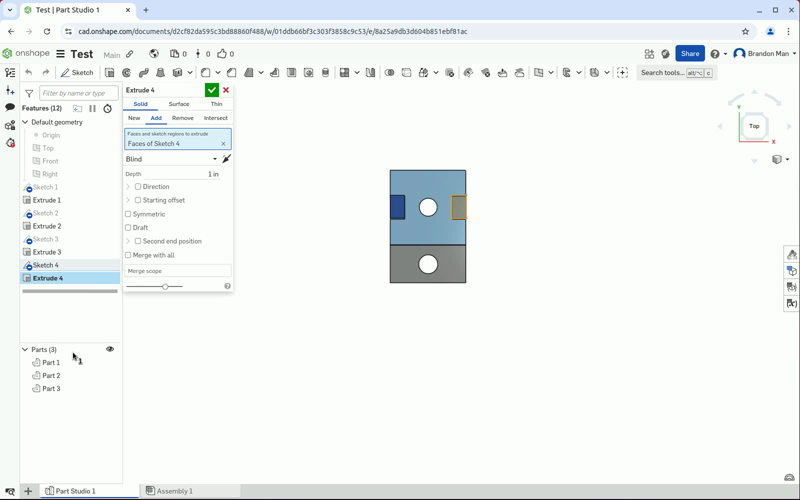
mouse_move(143, 106)
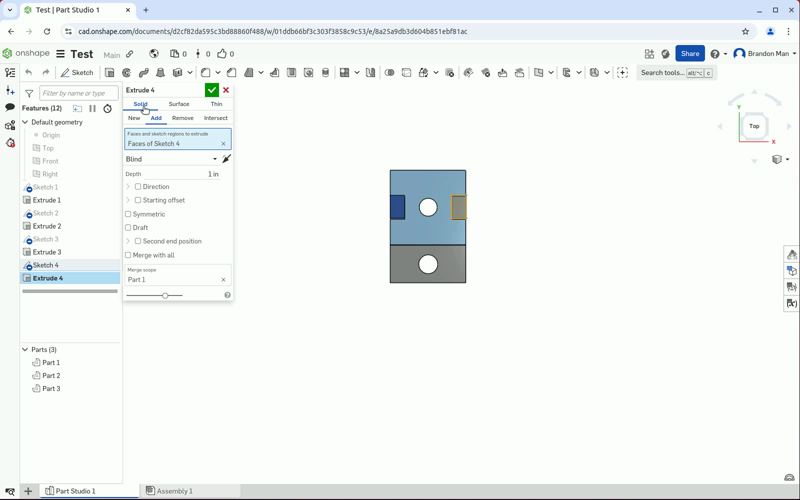
click(143, 106)
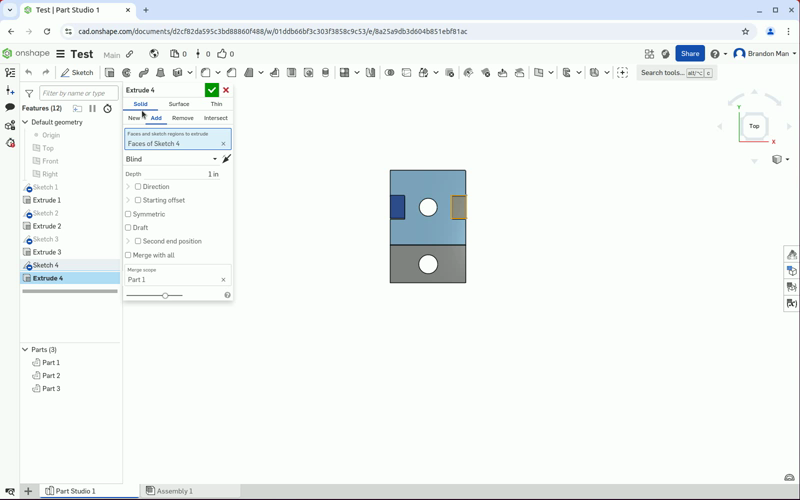
mouse_move(137, 120)
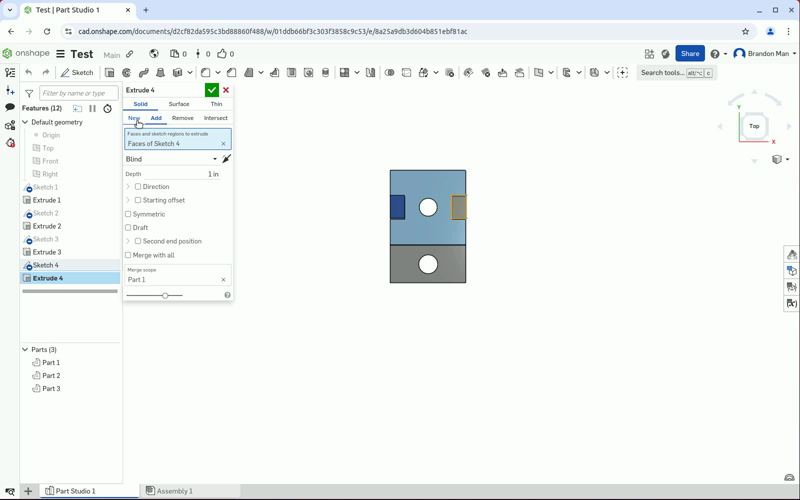
click(137, 120)
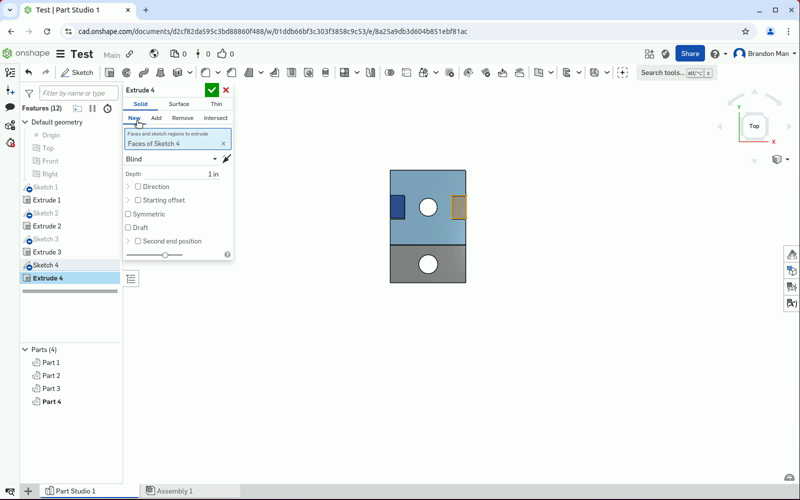
key(tab, 4)
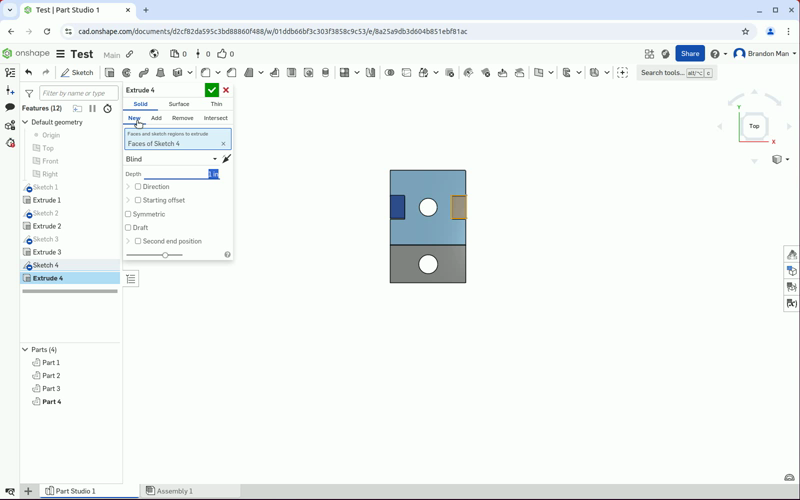
text(7.703)
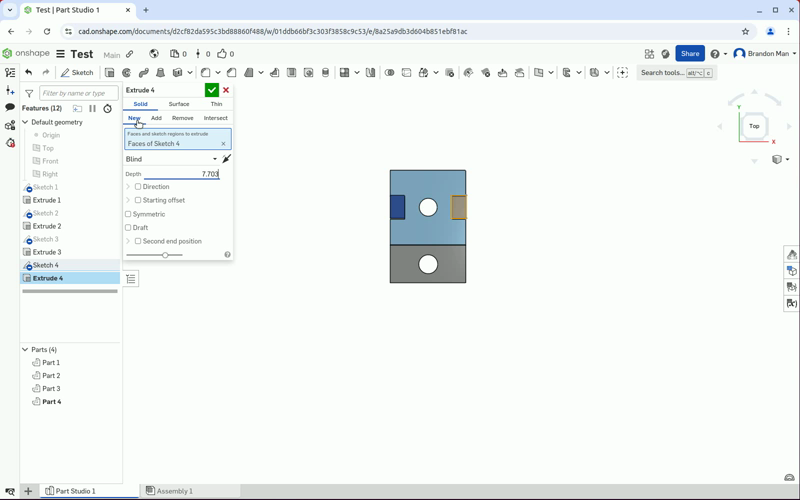
key(enter)
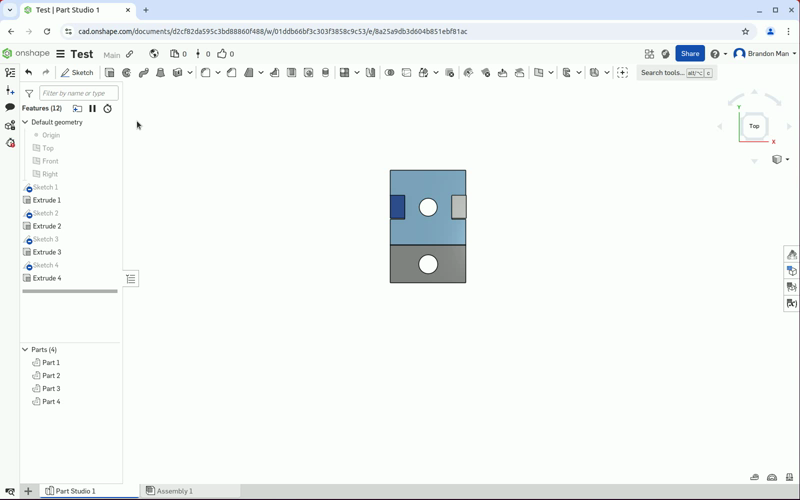
key(shift+h)
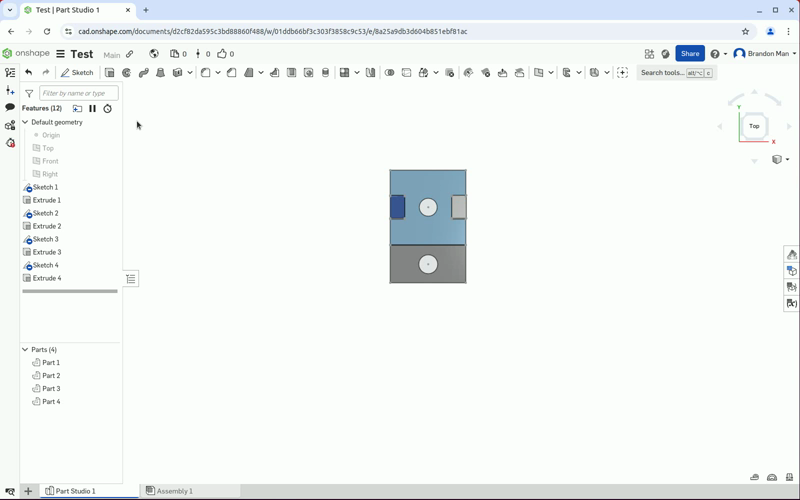
key(shift+h)
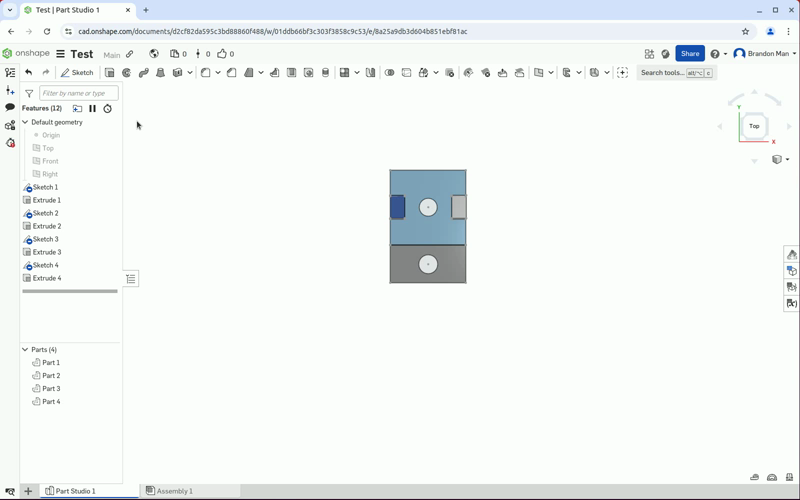
key(shift+7)
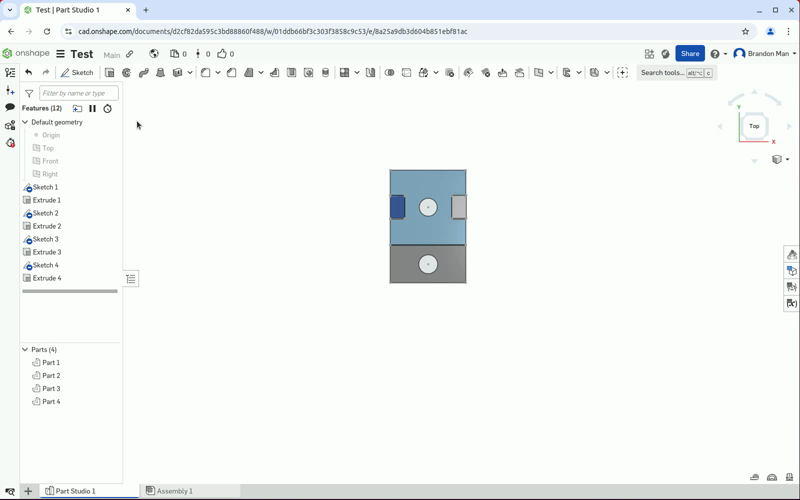
key(up, 3)
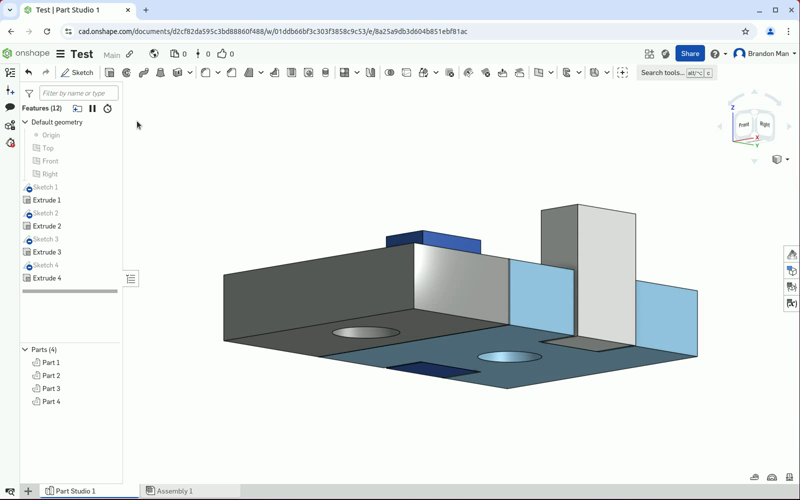
key(left, 3)
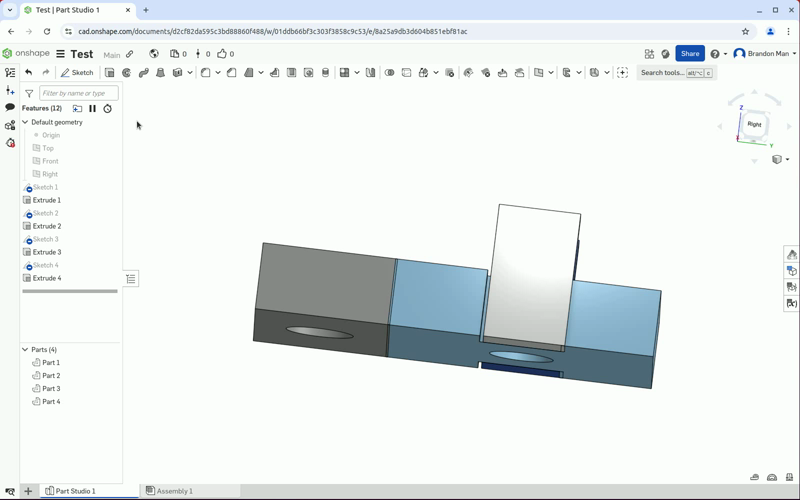
key(right, 3)
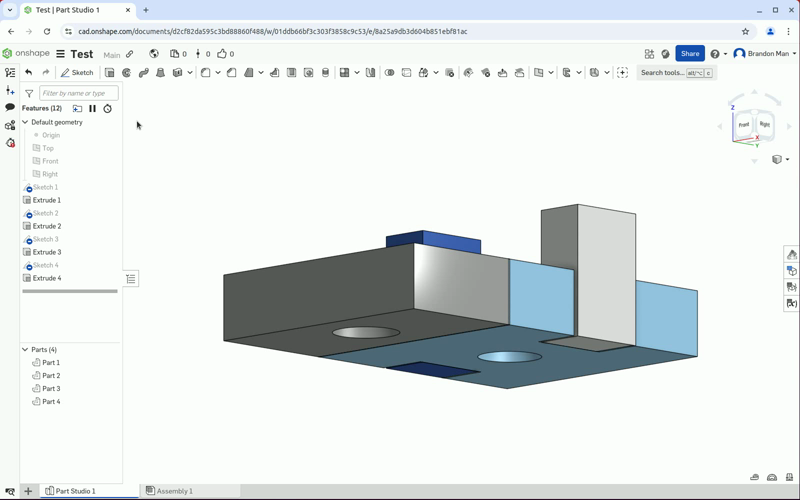
key(down, 3)
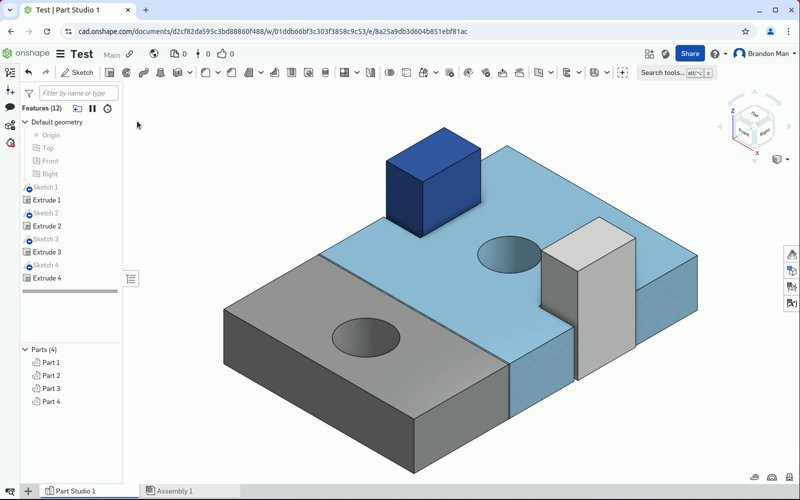
mouse_move(73, 189)
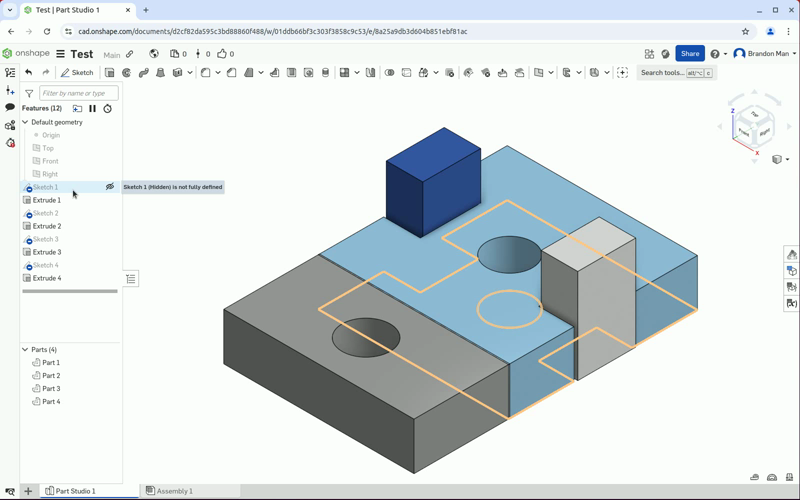
click(73, 189)